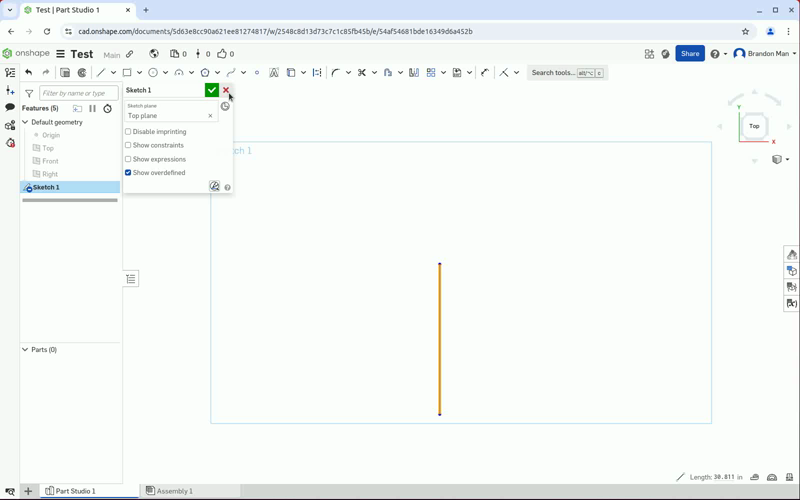
key(shift+h)
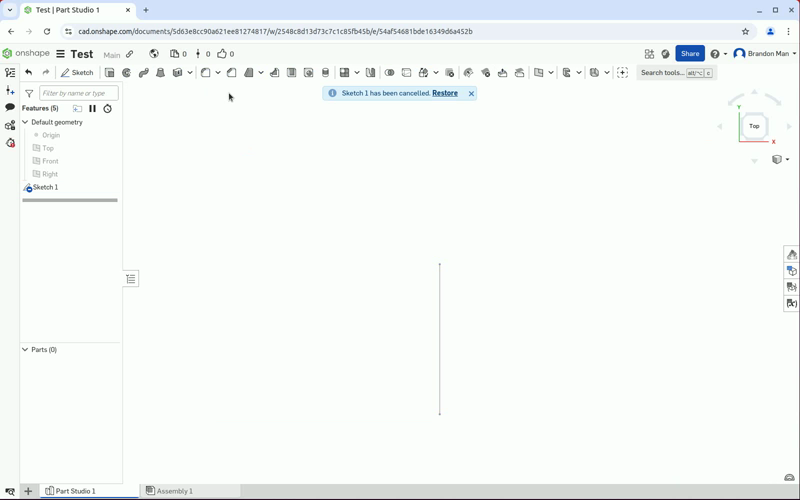
key(shift+s)
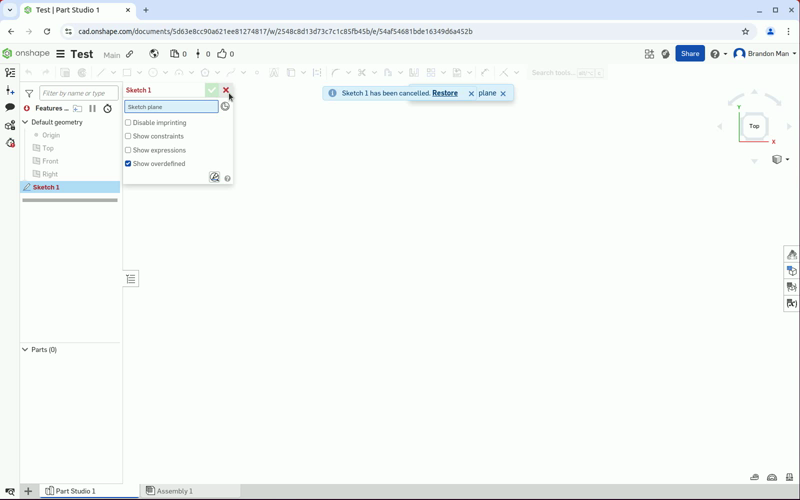
mouse_move(73, 150)
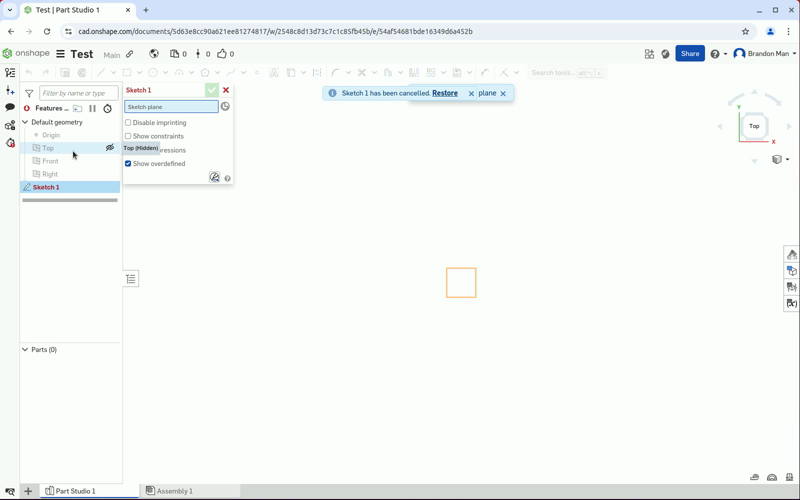
click(73, 150)
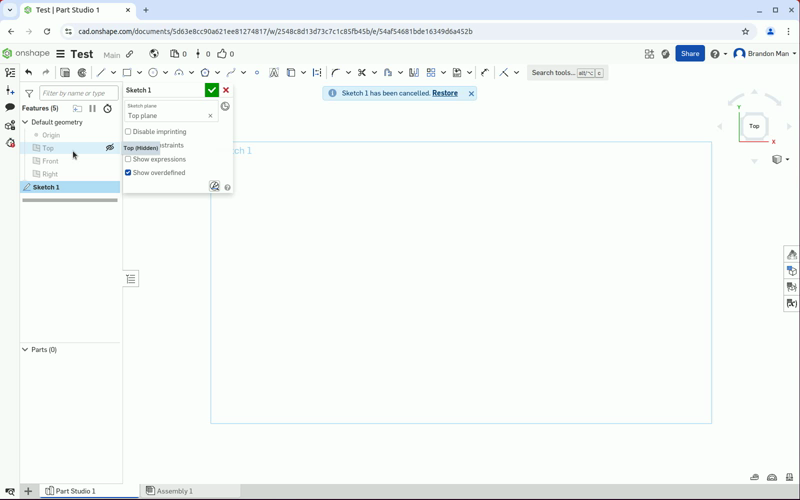
mouse_move(73, 352)
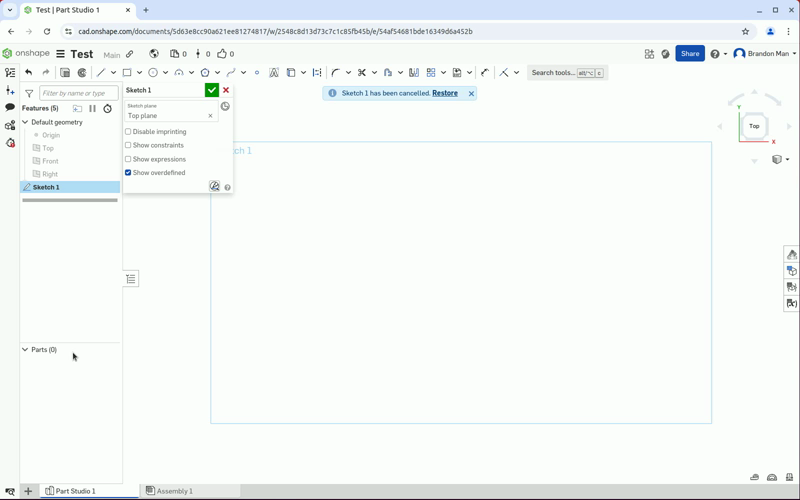
key(y)
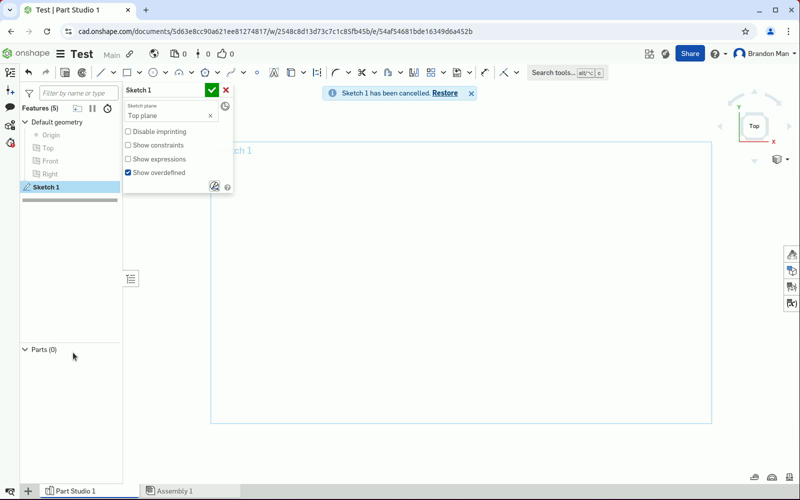
key(l)
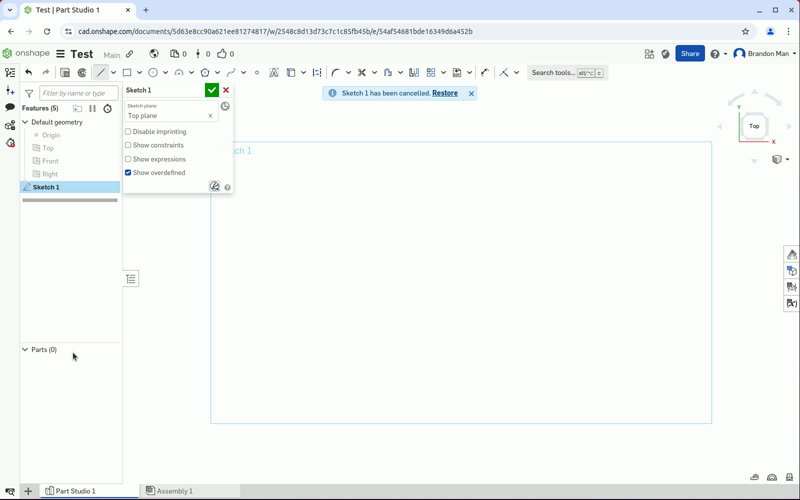
key_down(shift)
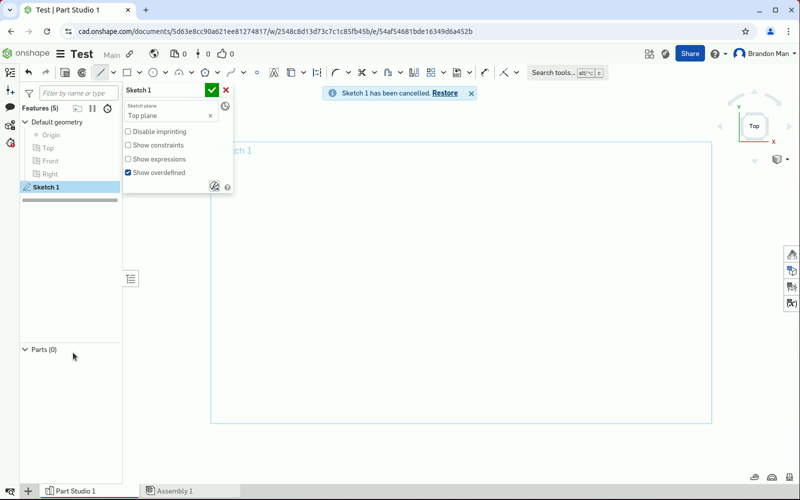
mouse_move(460, 207)
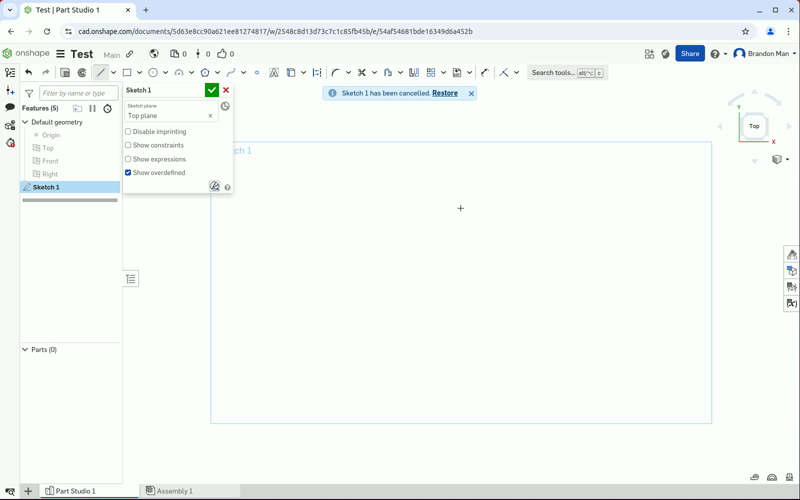
click(460, 207)
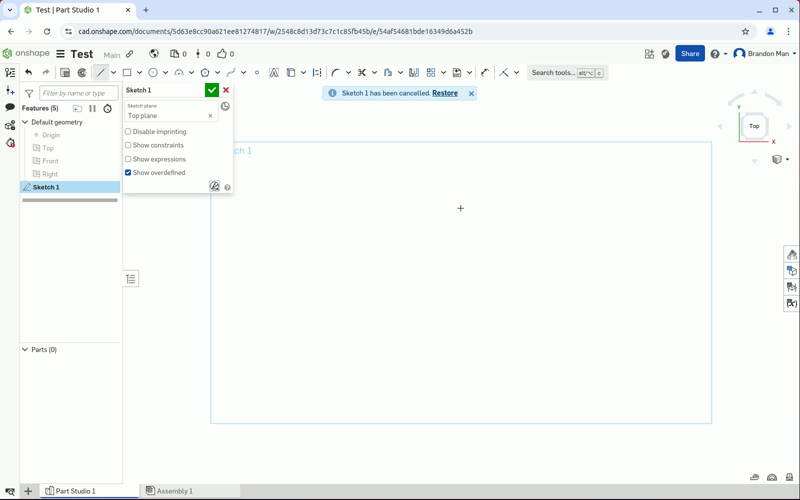
key_up(shift)
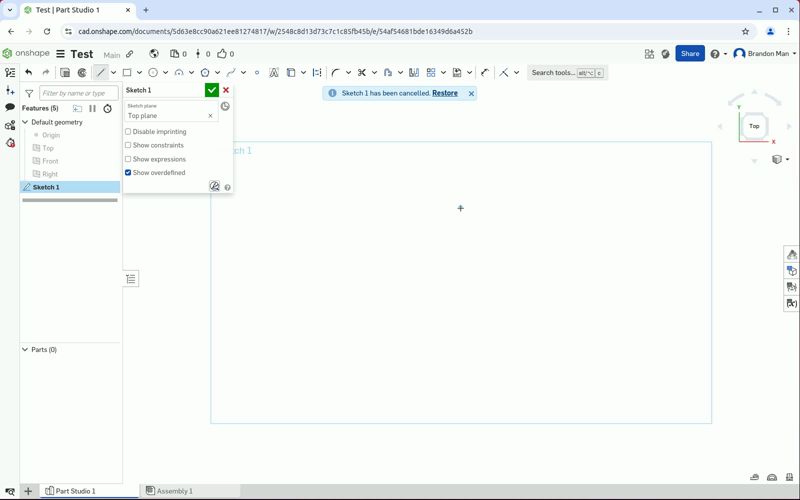
key_down(shift)
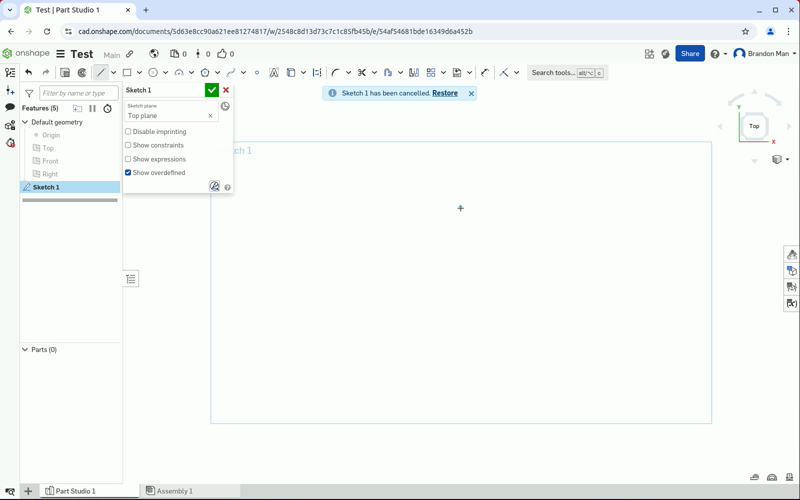
mouse_move(535, 282)
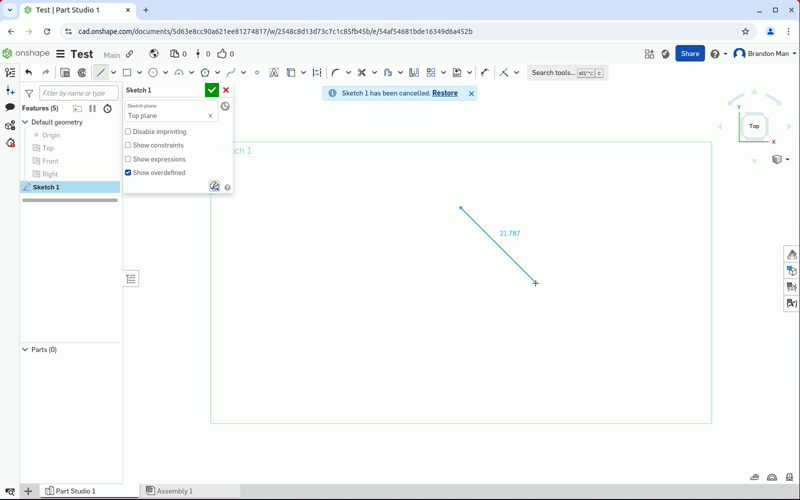
click(535, 282)
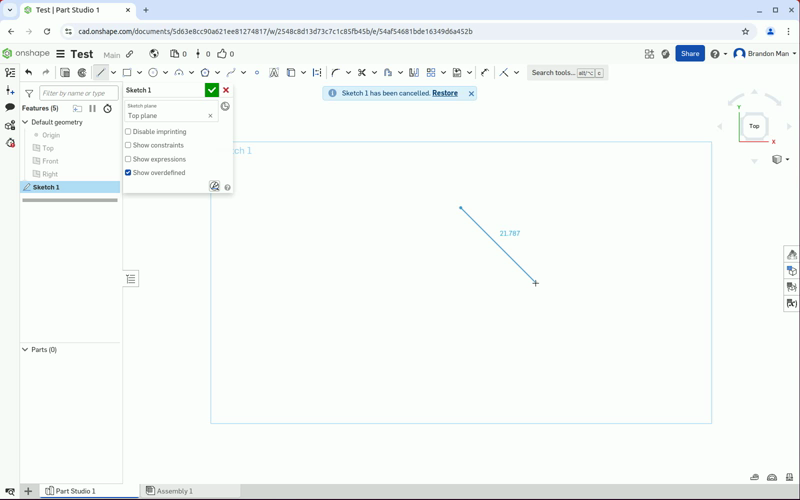
key_up(shift)
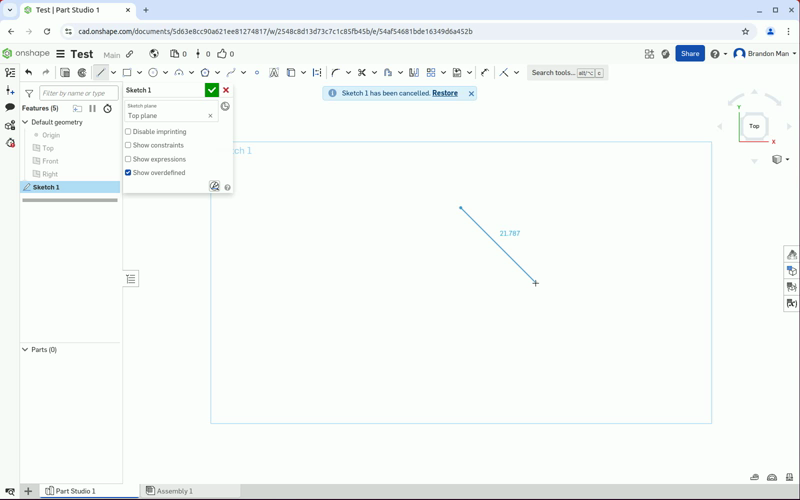
key_down(shift)
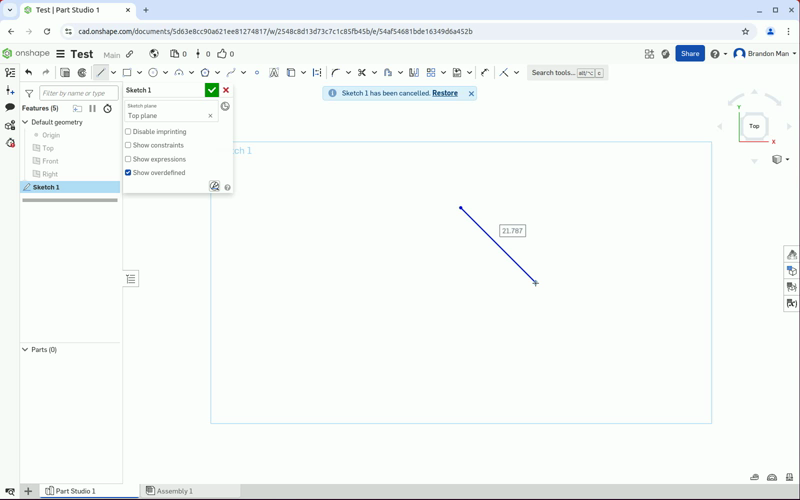
mouse_move(565, 282)
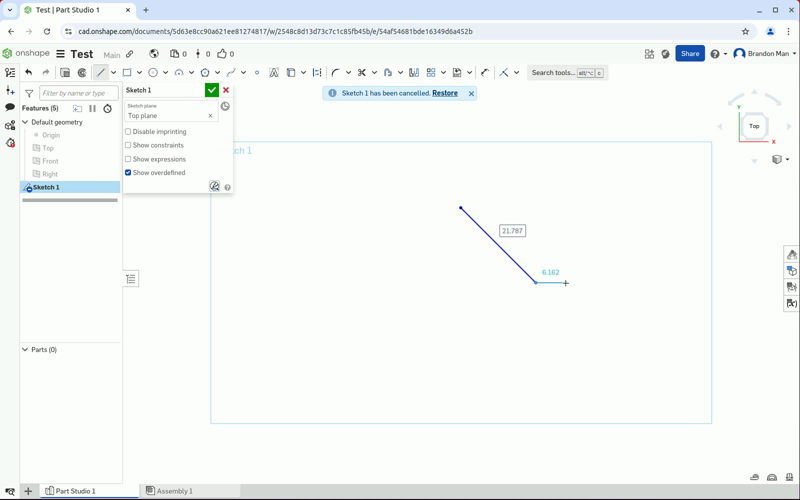
mouse_move(573, 282)
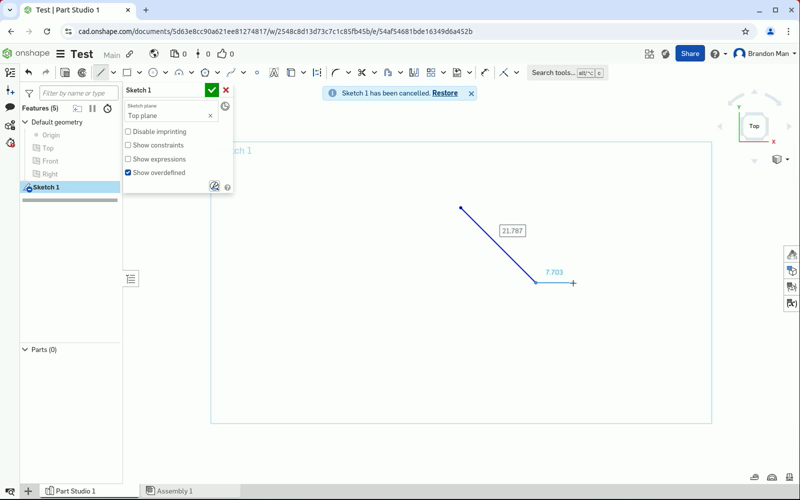
click(573, 282)
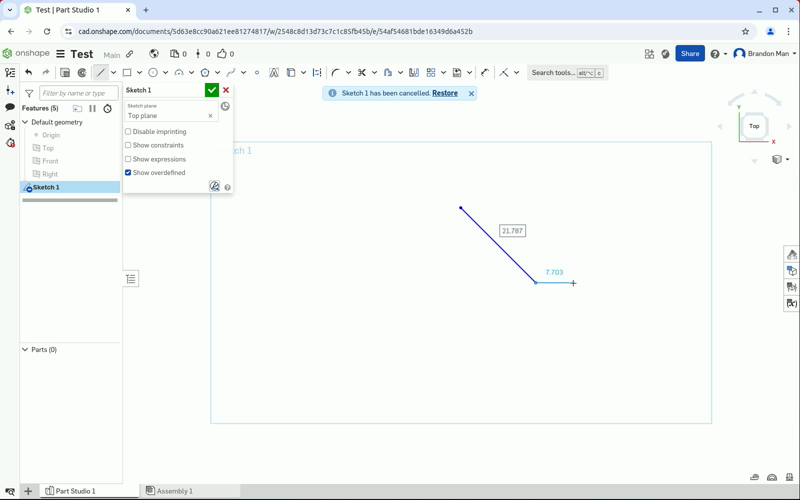
key_up(shift)
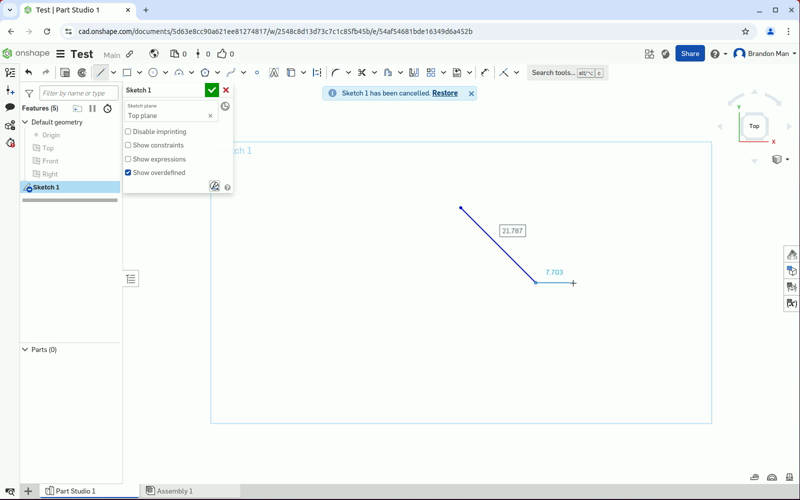
key_down(shift)
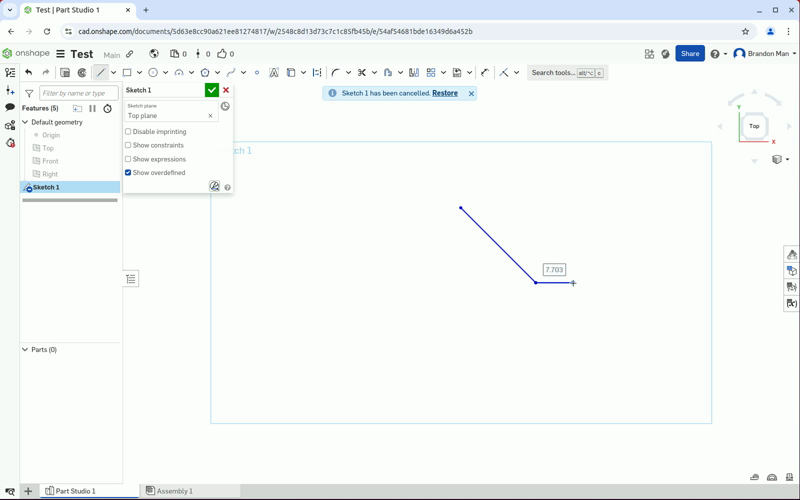
mouse_move(589, 282)
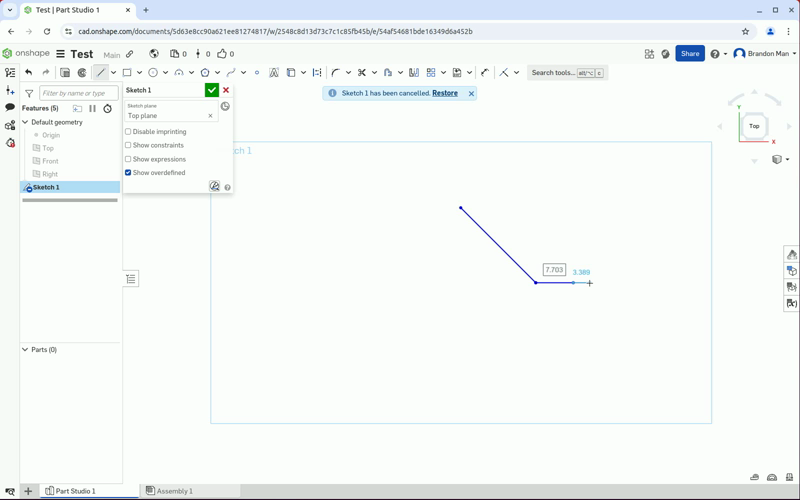
mouse_move(573, 263)
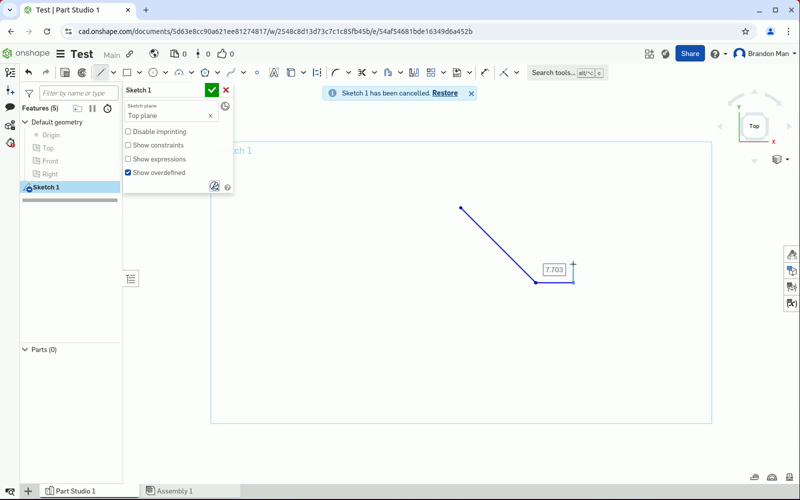
click(573, 263)
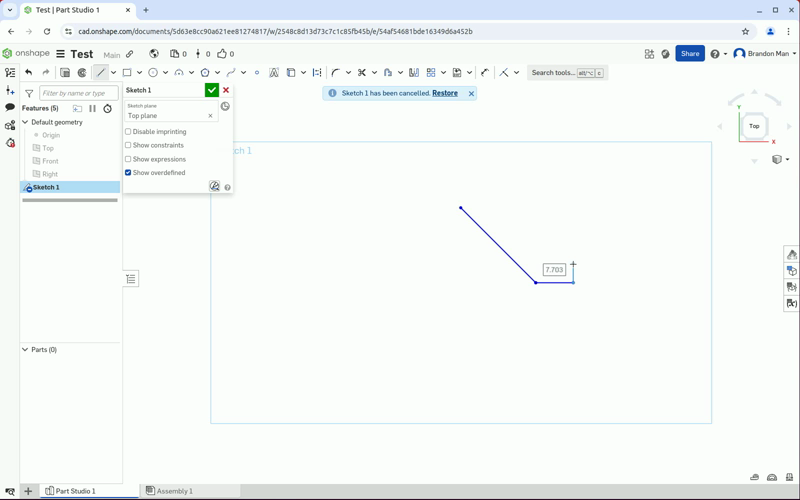
key_up(shift)
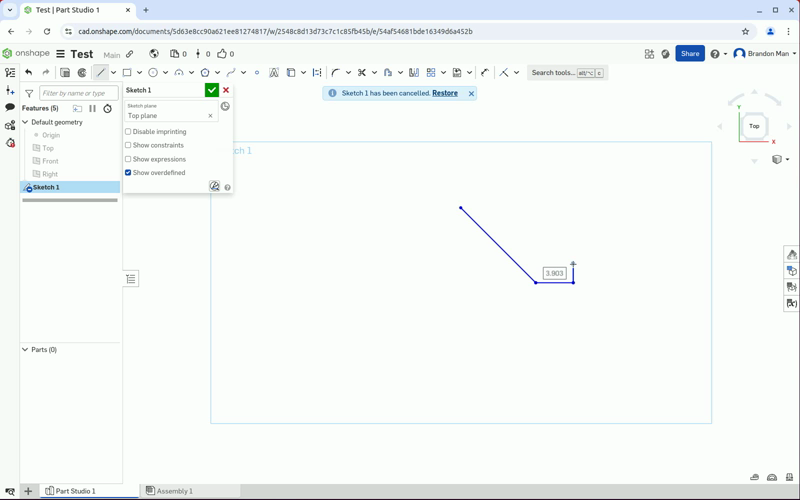
key_down(shift)
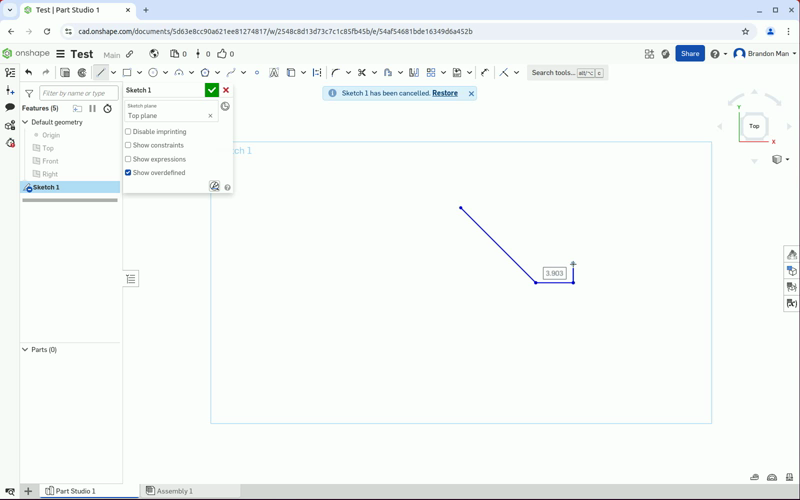
mouse_move(517, 207)
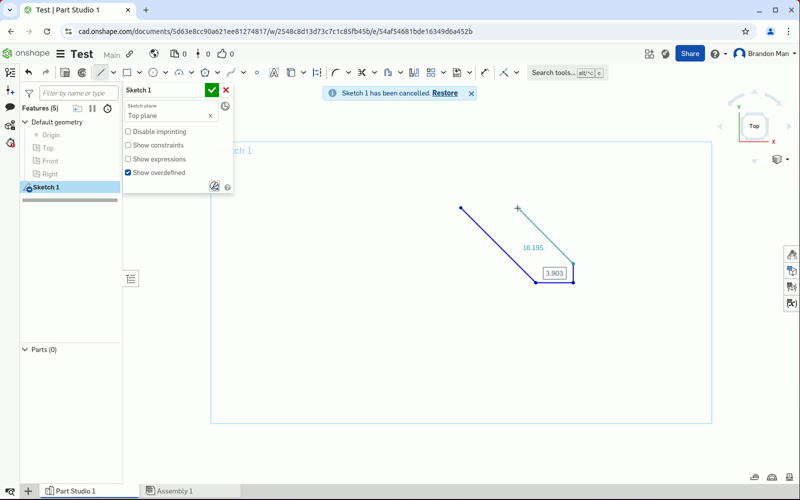
click(517, 207)
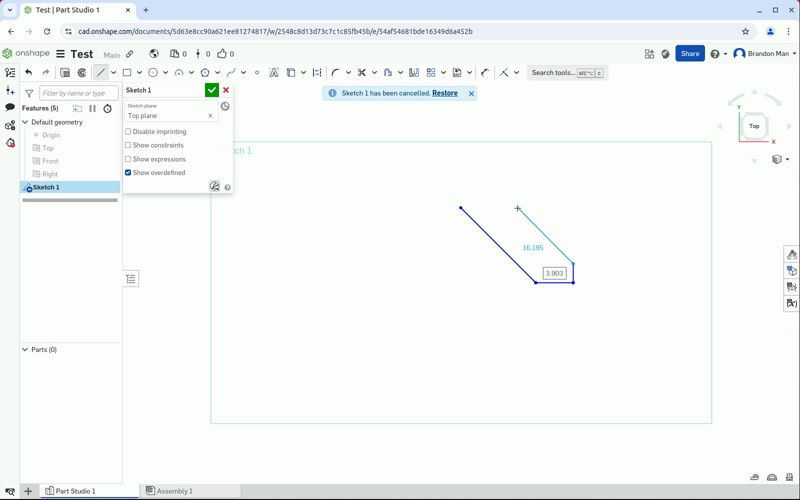
key_up(shift)
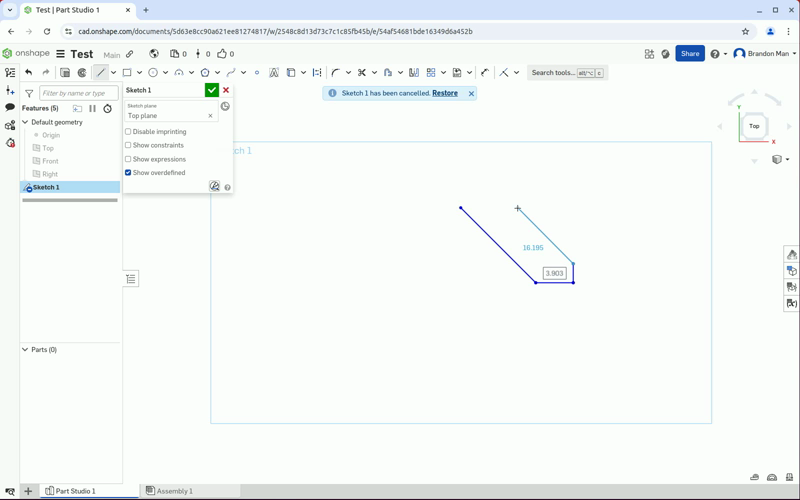
mouse_move(547, 207)
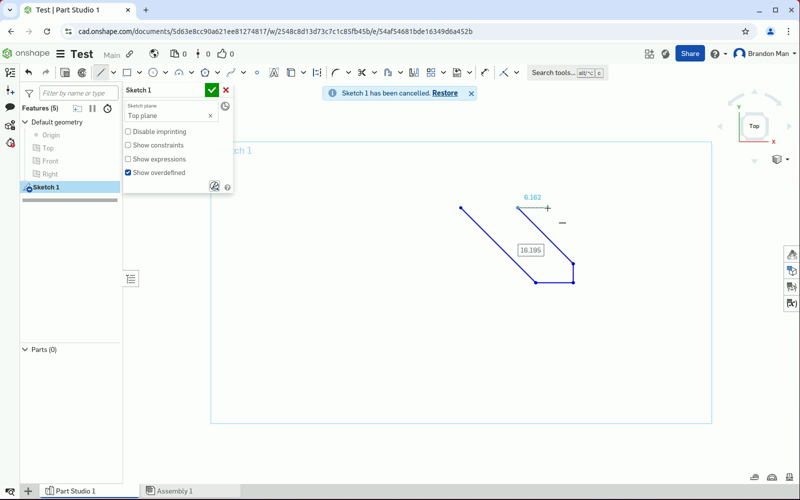
key_down(shift)
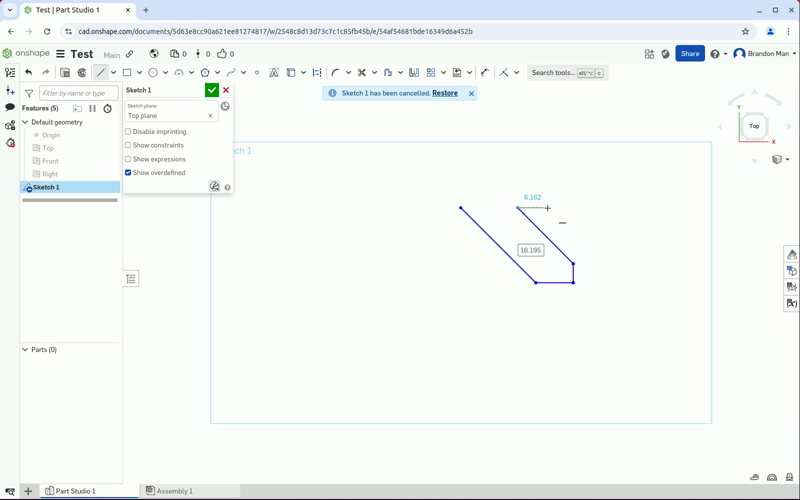
mouse_move(460, 207)
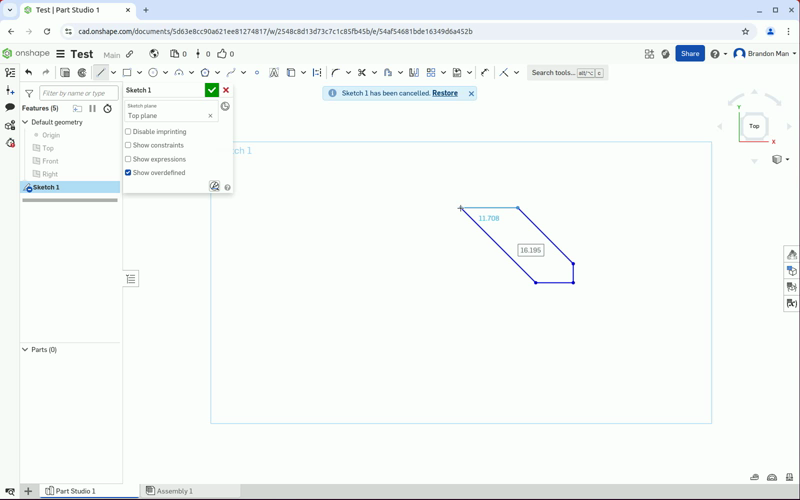
key_up(shift)
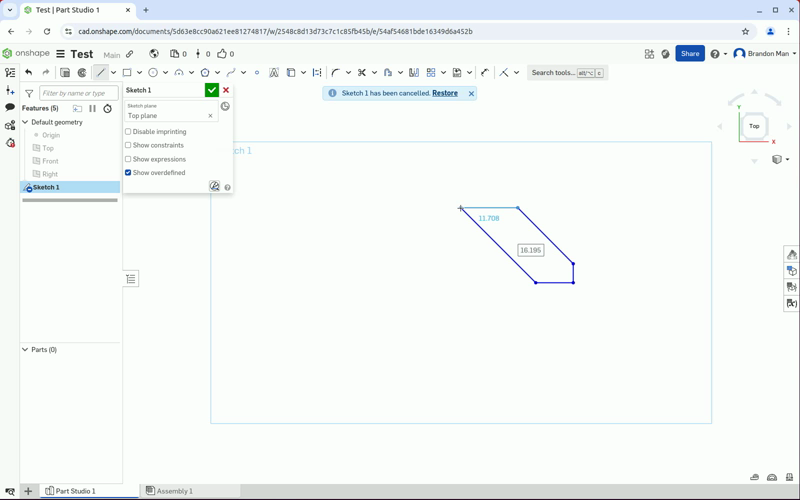
click(460, 207)
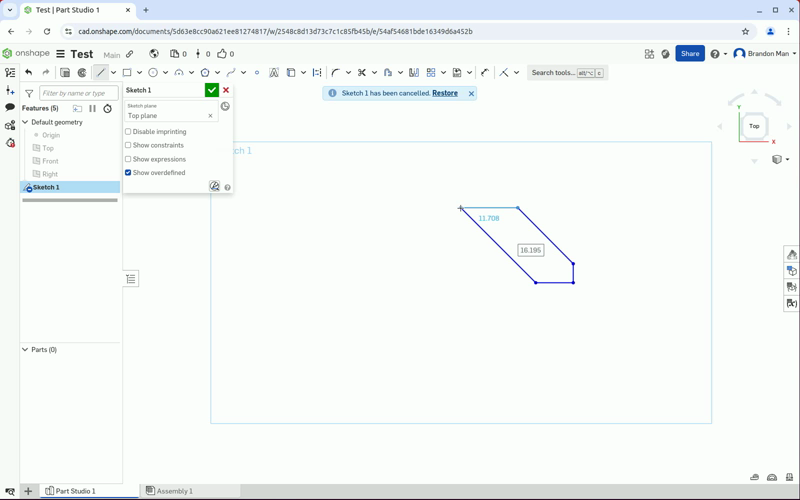
key(esc)
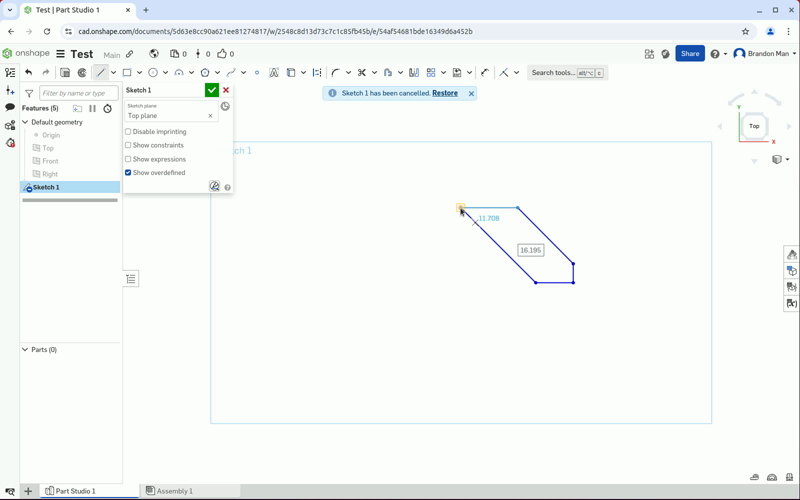
mouse_move(500, 229)
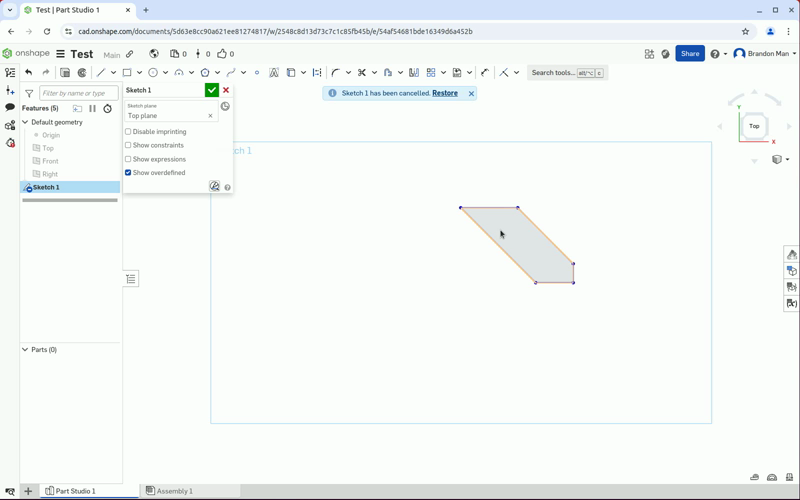
click(500, 229)
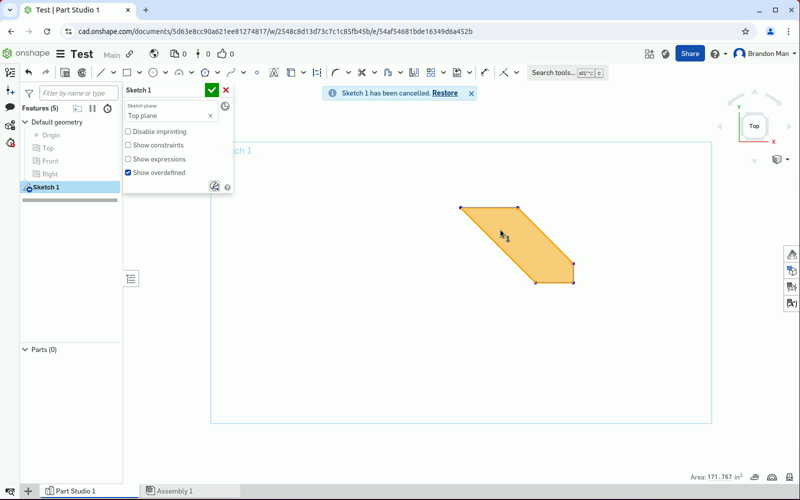
mouse_move(73, 352)
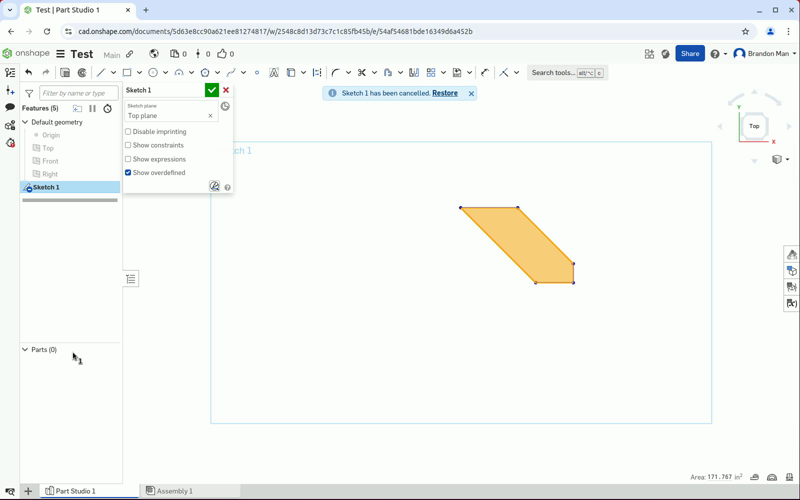
key(shift+y)
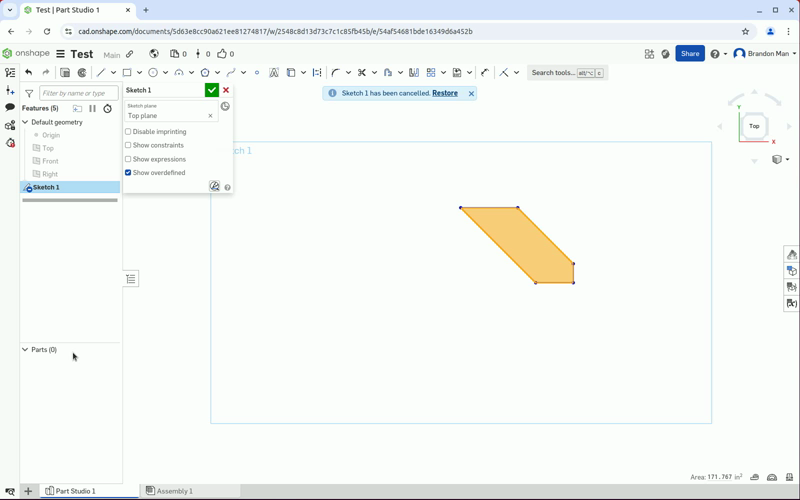
key(shift+e)
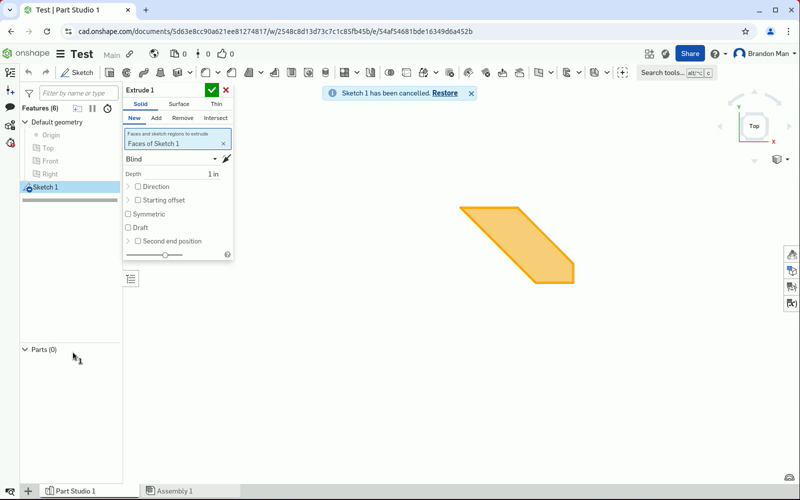
mouse_move(143, 106)
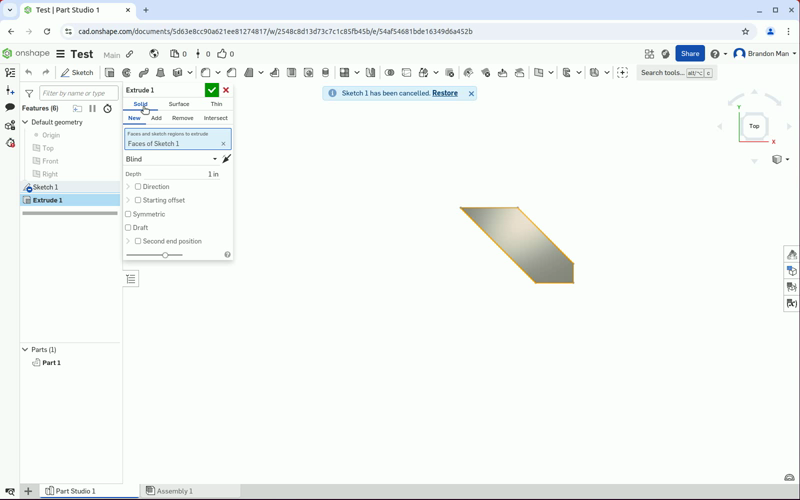
click(143, 106)
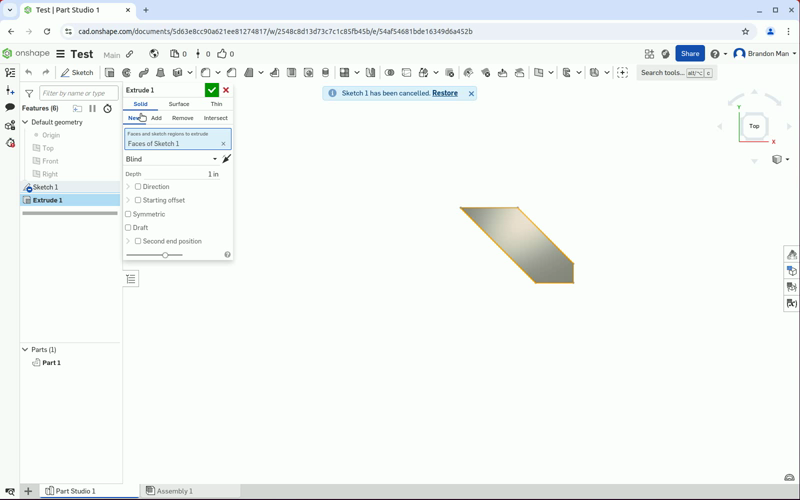
mouse_move(137, 120)
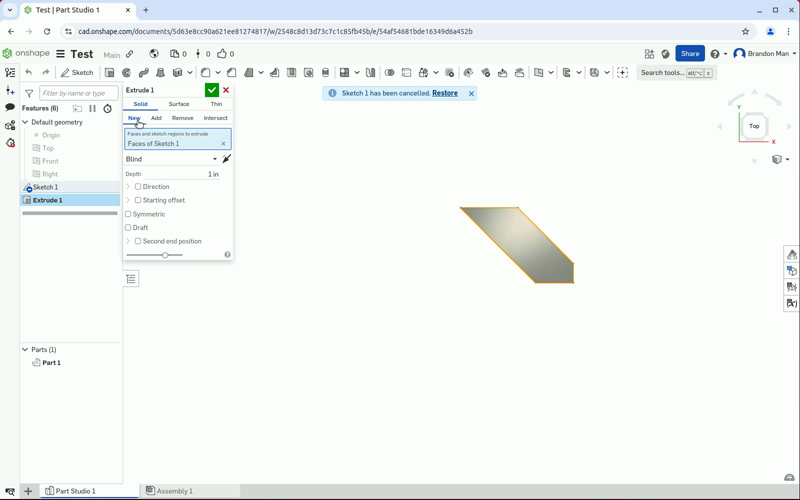
click(137, 120)
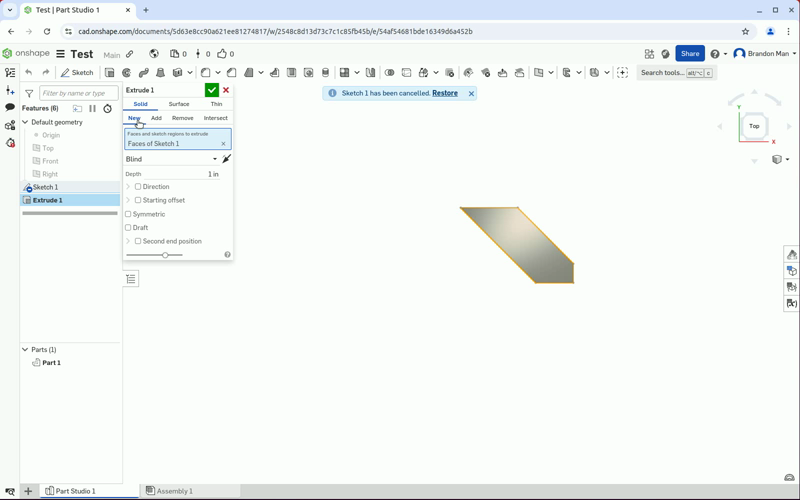
key(tab, 4)
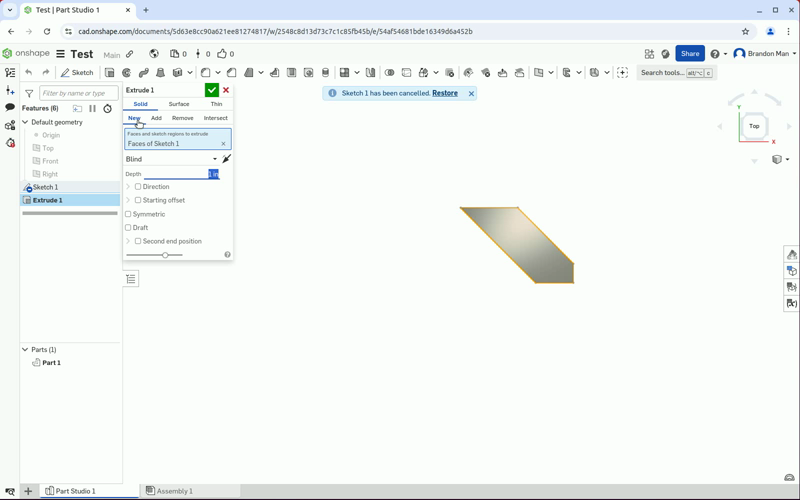
text(15.405)
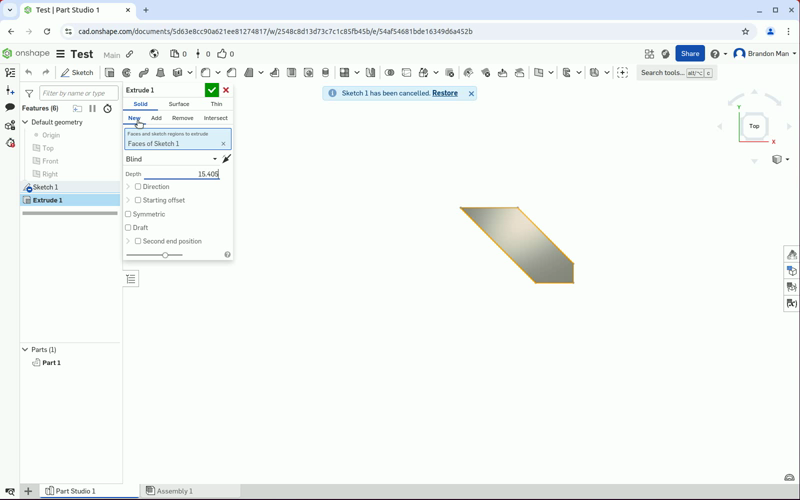
key(enter)
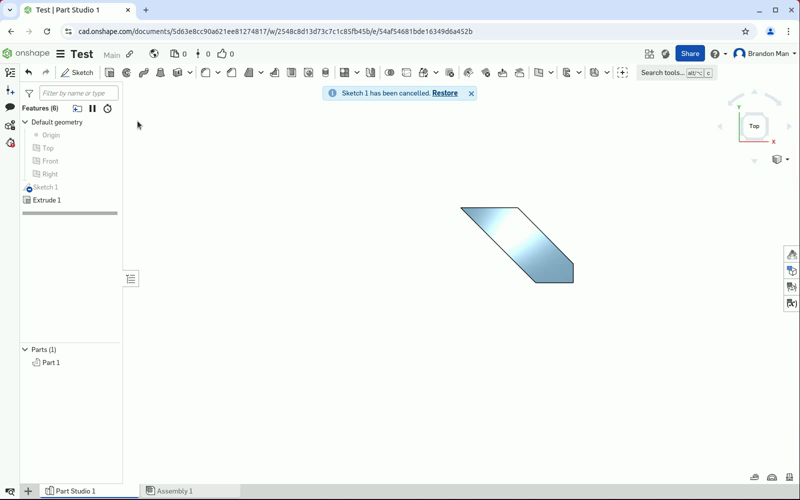
key(shift+h)
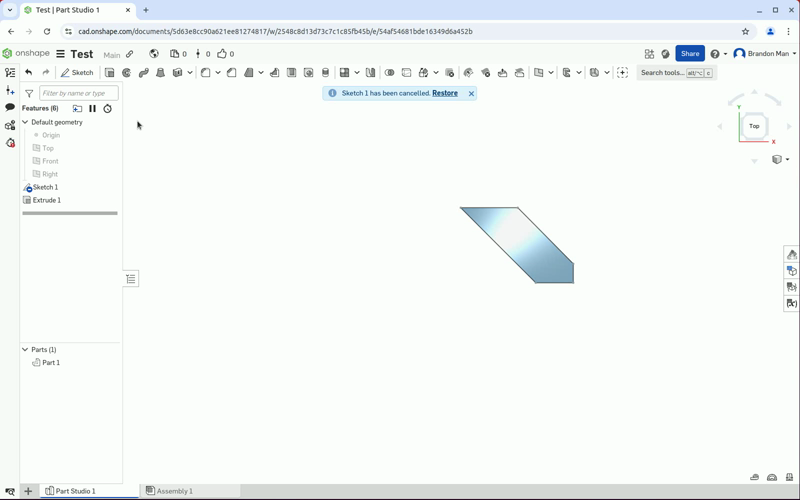
key(shift+h)
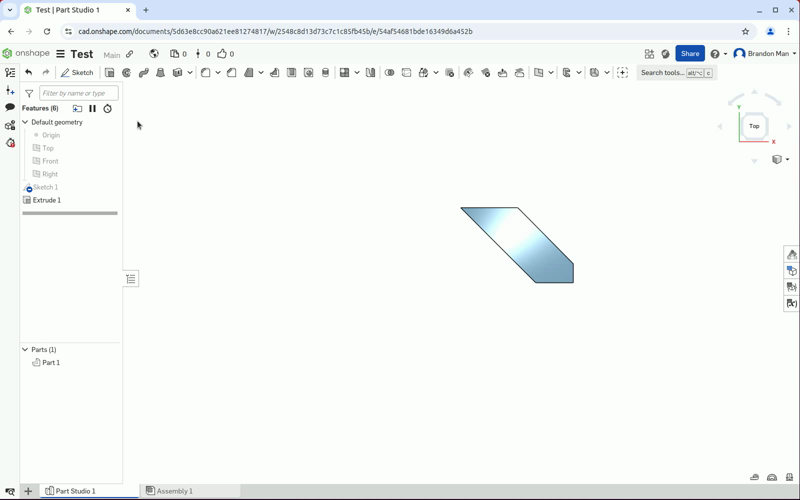
mouse_move(73, 189)
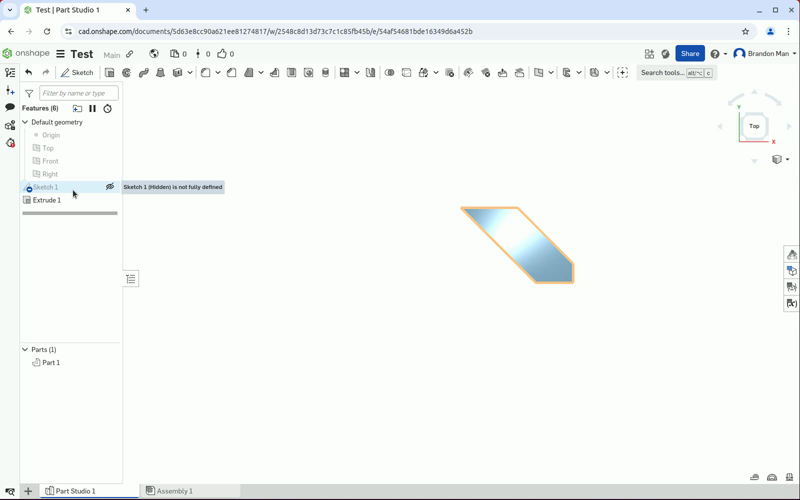
click(73, 189)
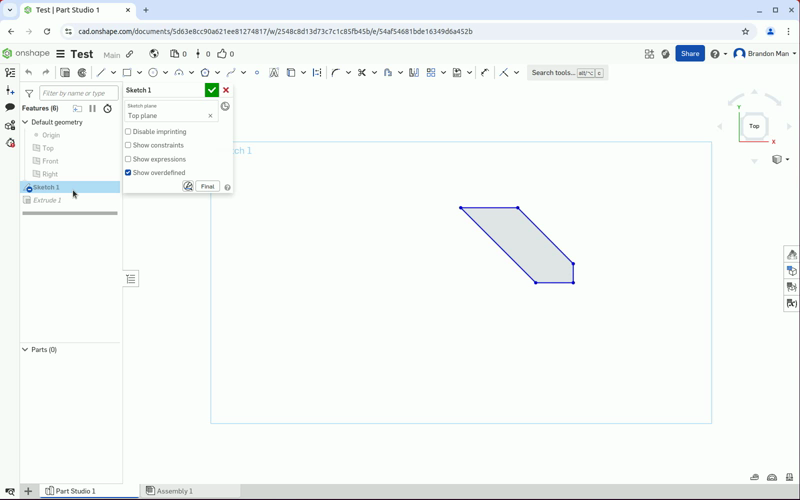
mouse_move(229, 92)
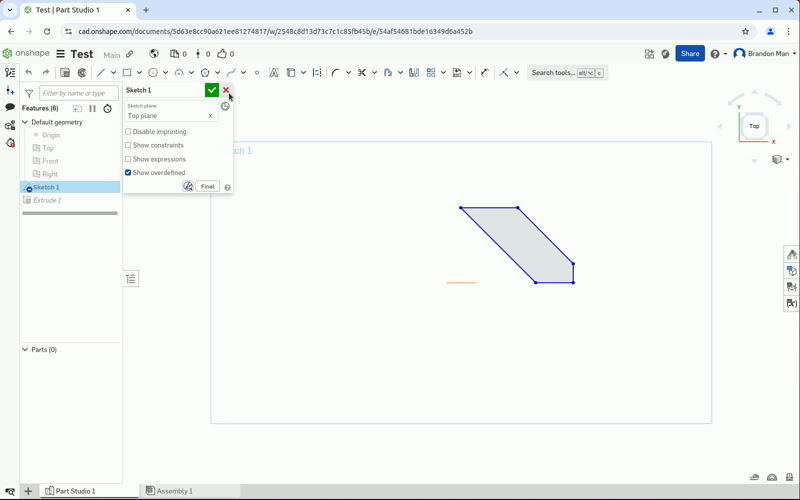
click(229, 92)
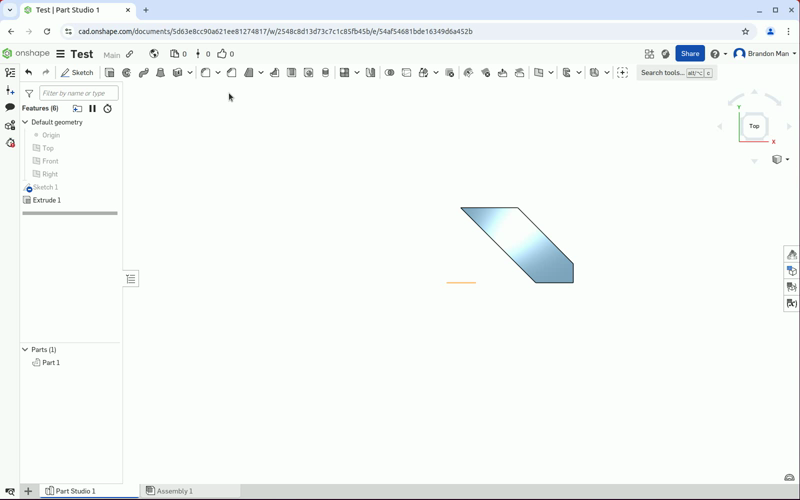
mouse_move(73, 352)
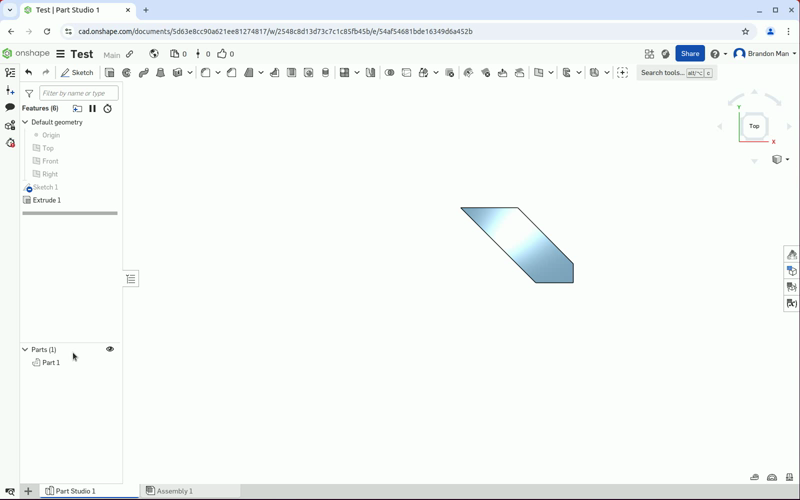
key(y)
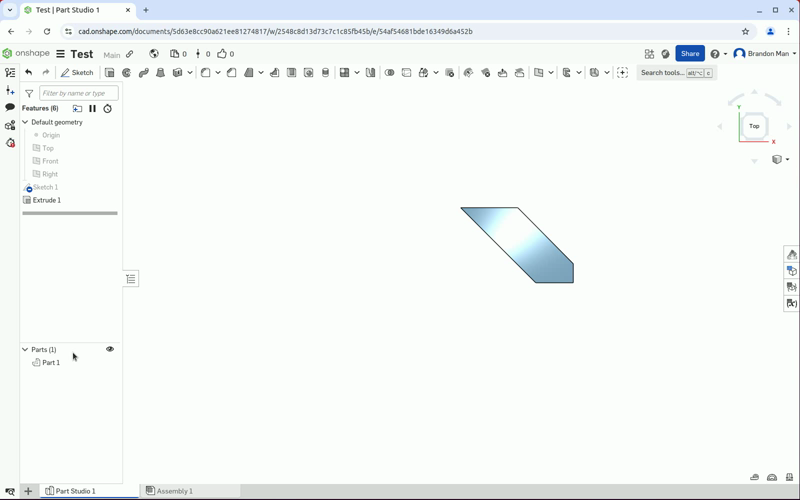
key(shift+p)
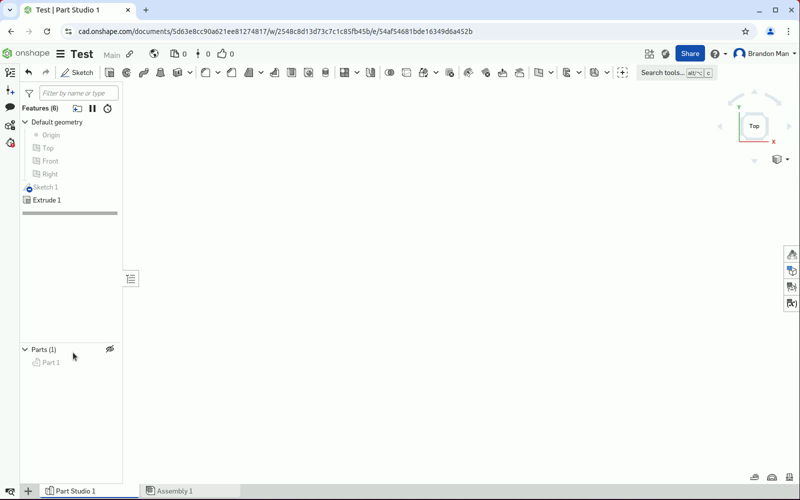
key(space)
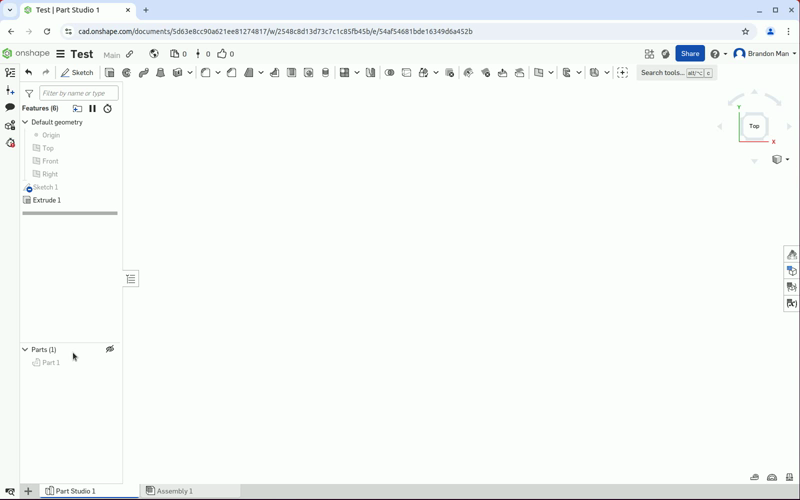
key_down(shift)
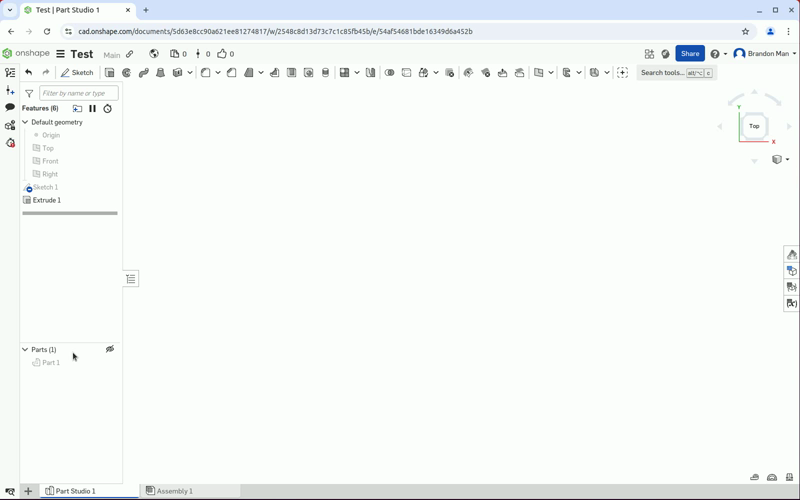
key(up)
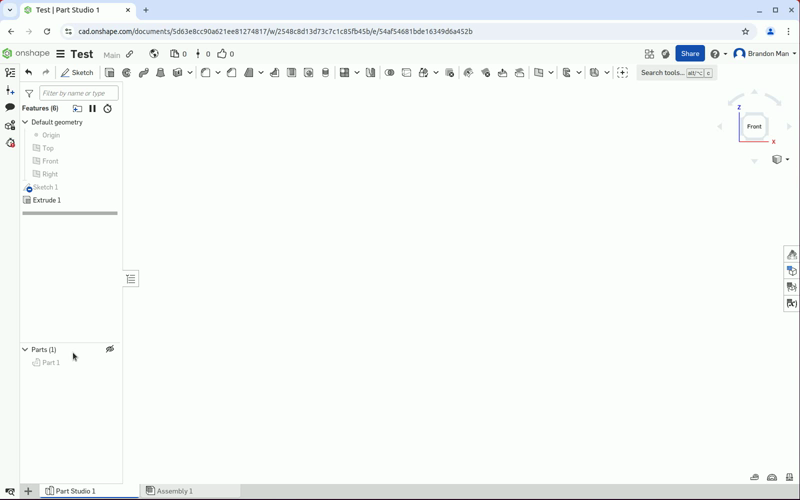
key_up(shift)
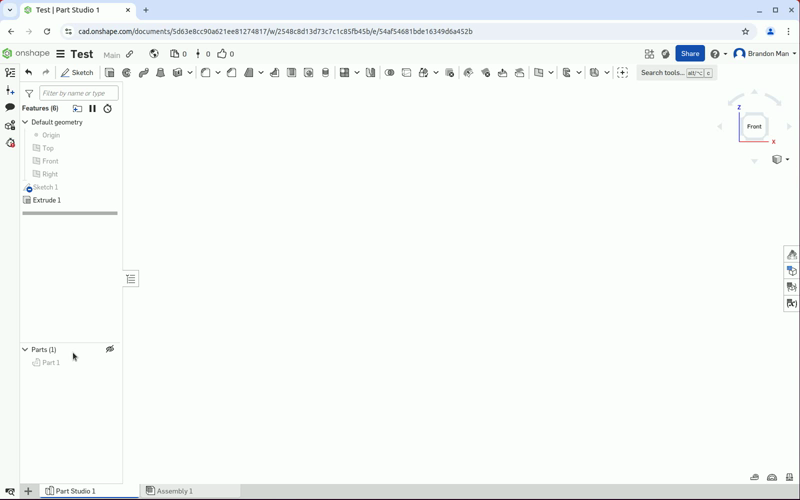
mouse_move(73, 352)
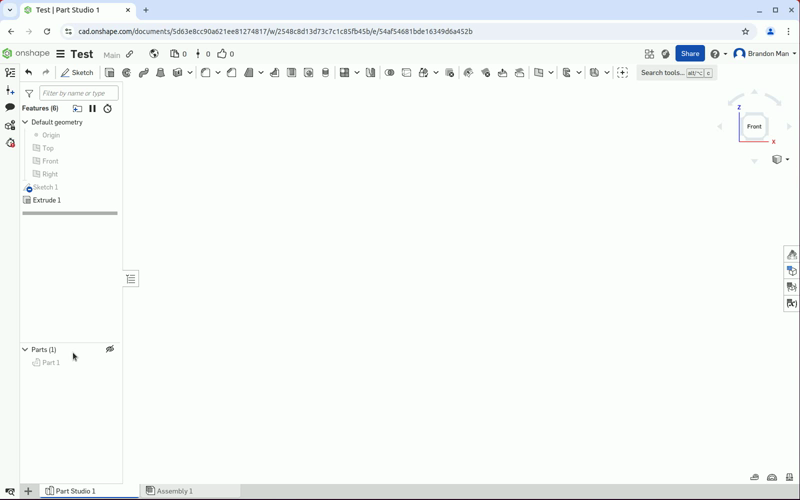
key(shift+y)
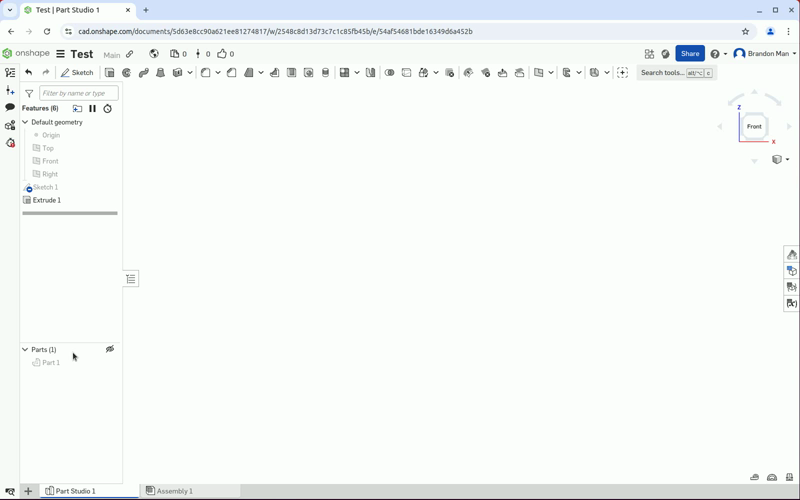
key(shift+s)
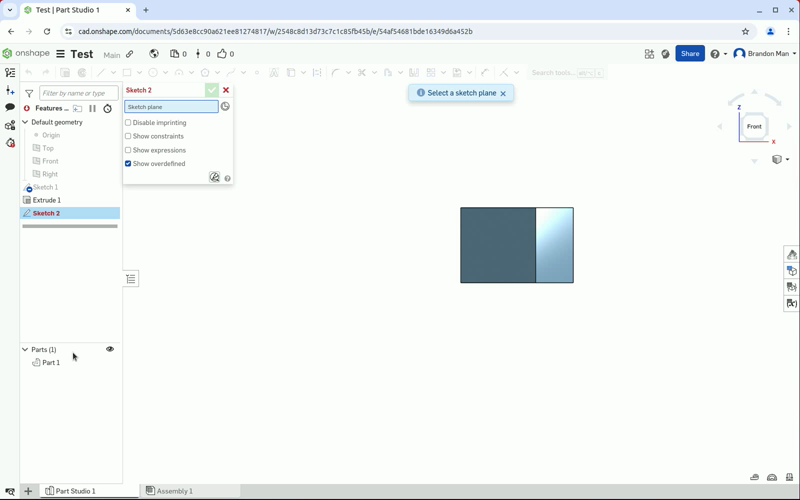
mouse_move(73, 163)
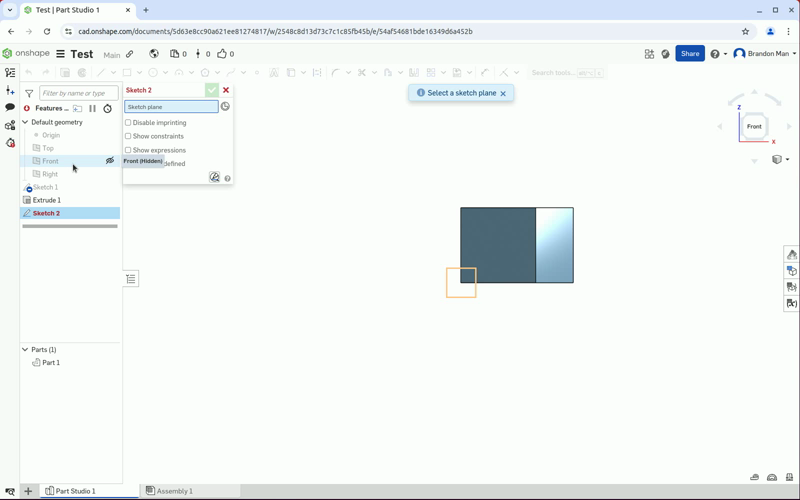
click(73, 163)
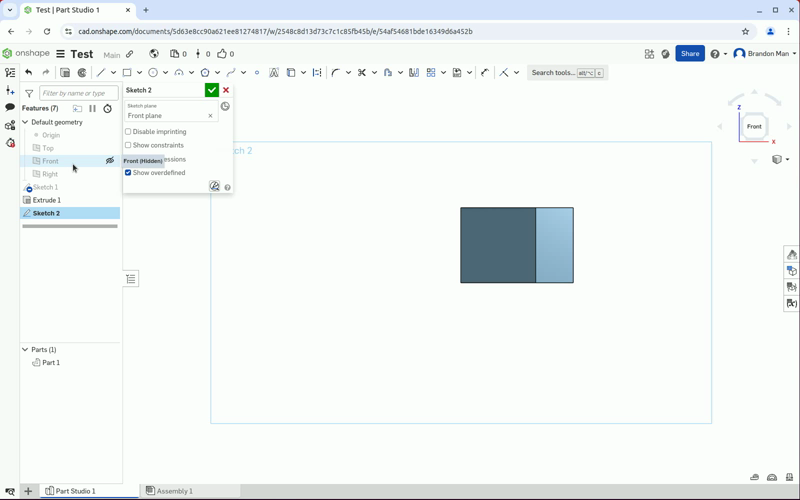
mouse_move(73, 352)
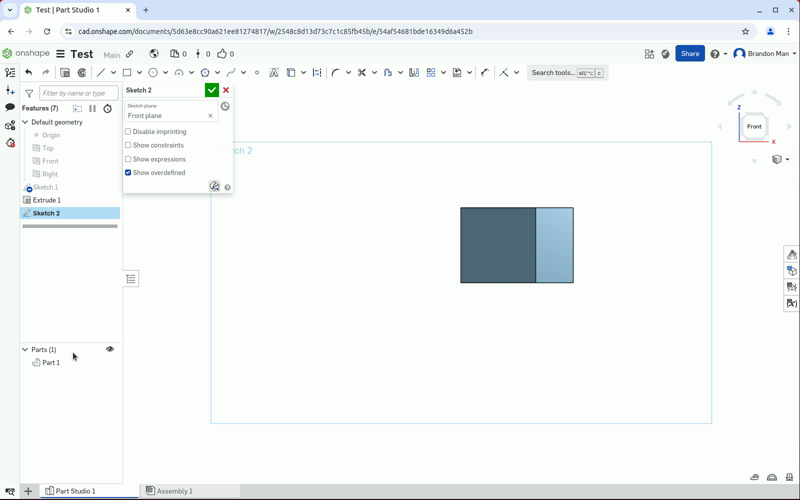
key(y)
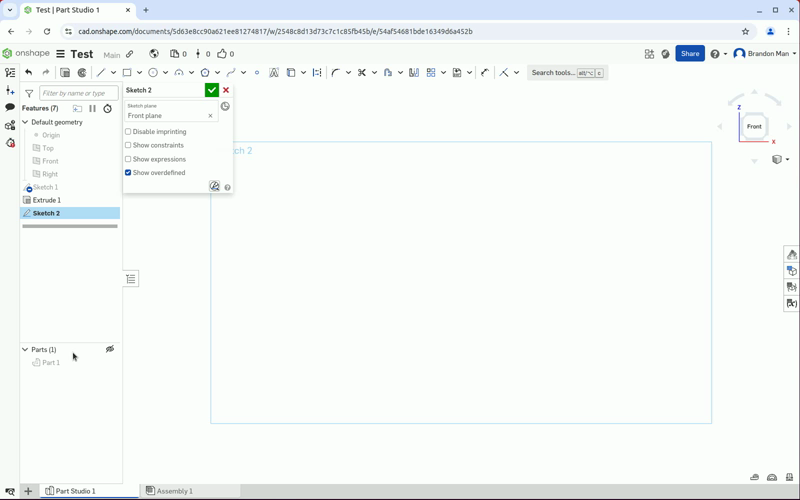
key(l)
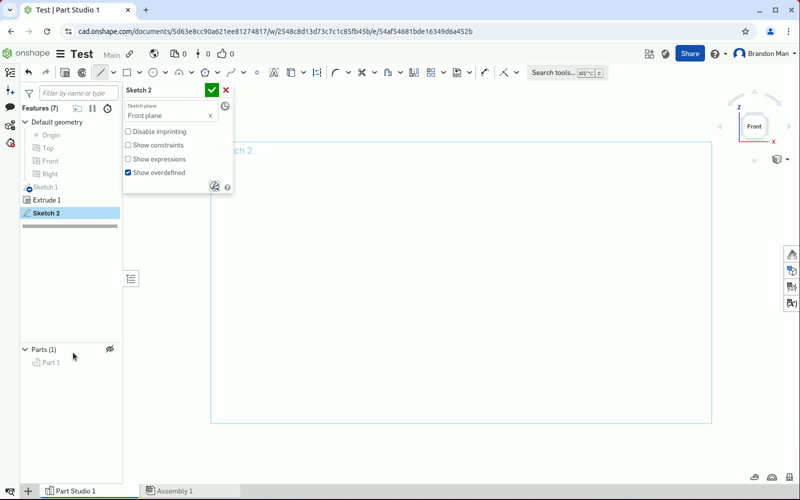
key_down(shift)
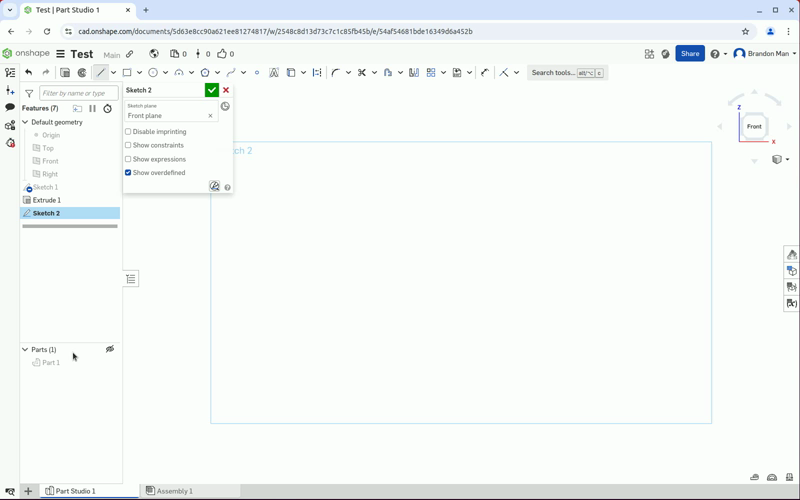
mouse_move(535, 245)
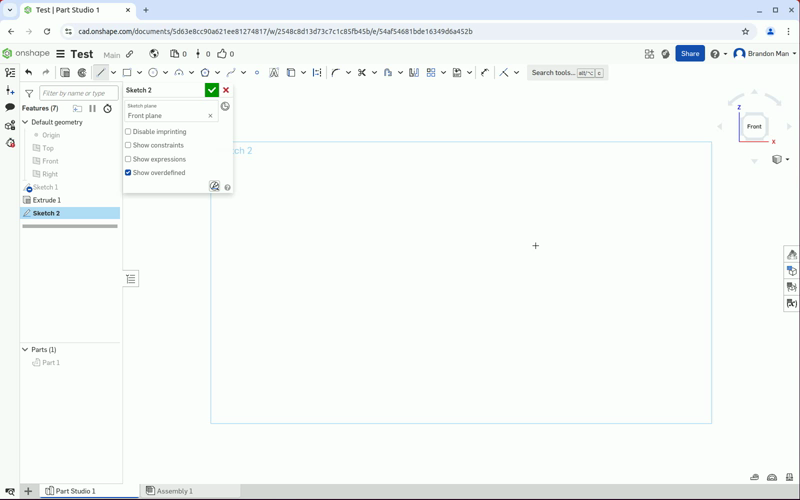
click(535, 245)
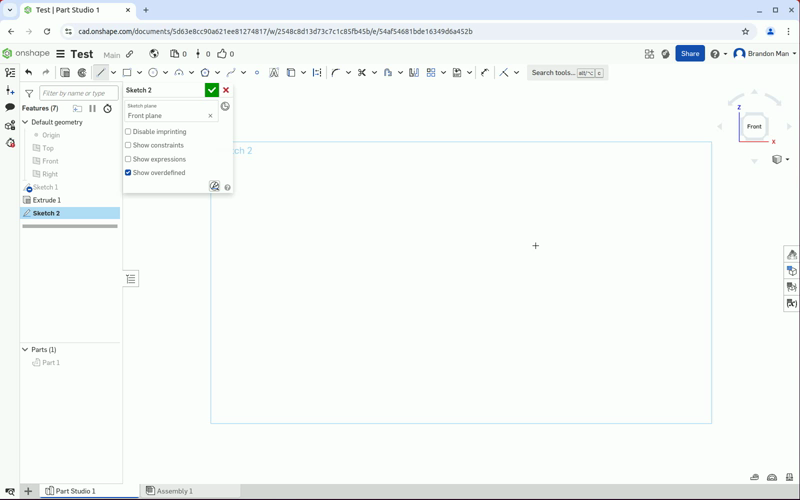
key_up(shift)
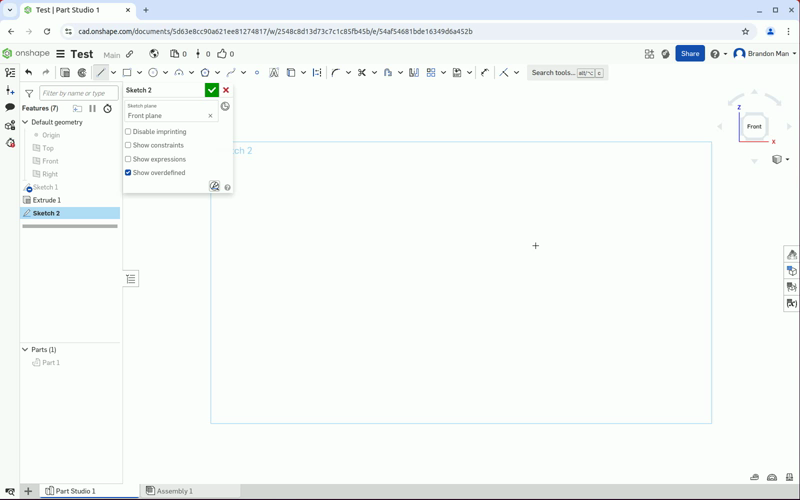
key_down(shift)
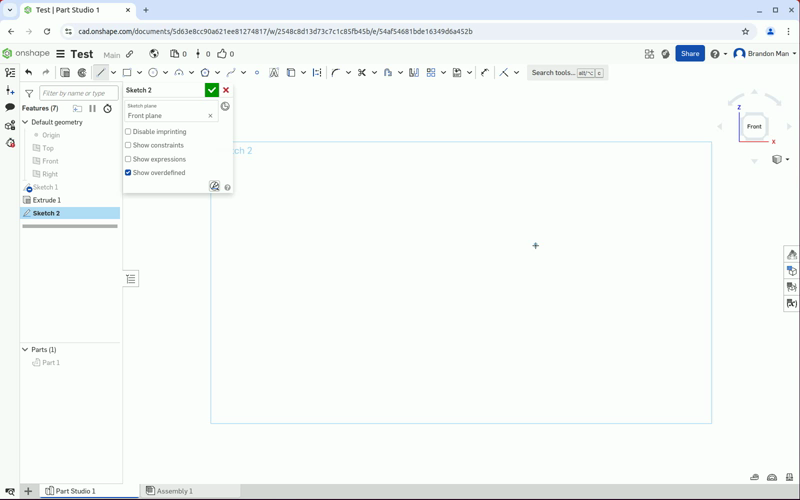
mouse_move(565, 245)
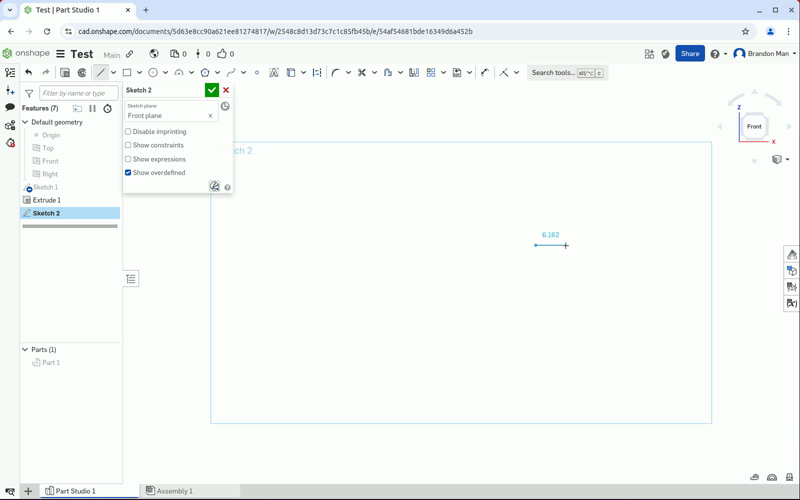
mouse_move(574, 245)
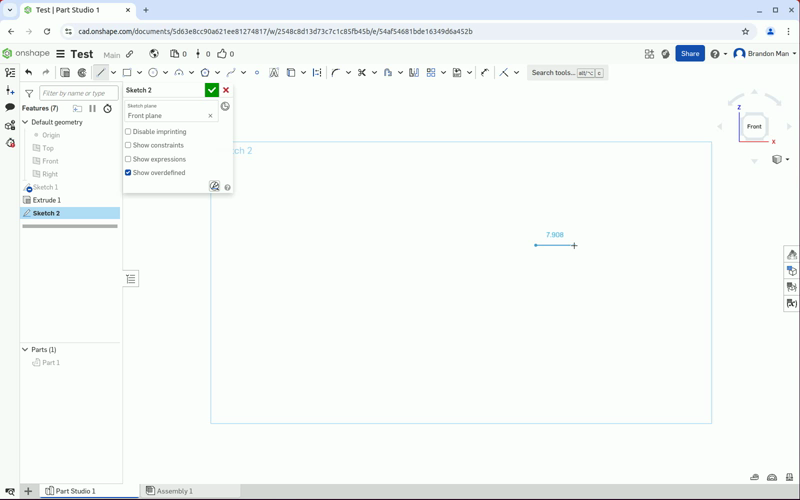
click(574, 245)
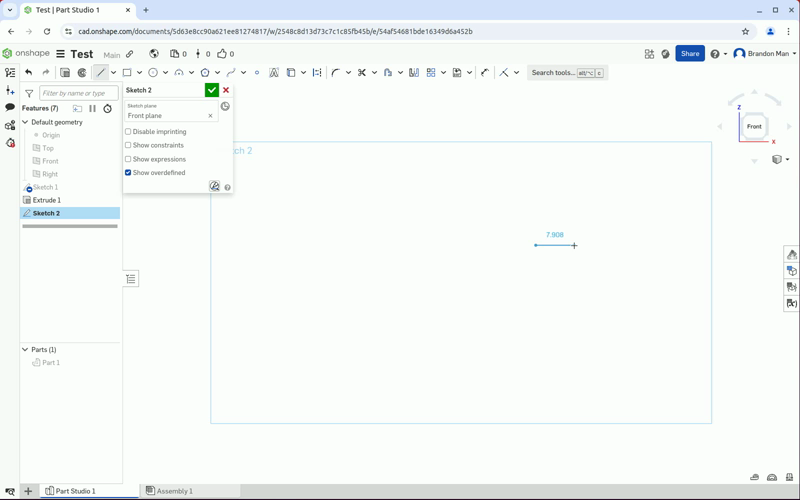
key_up(shift)
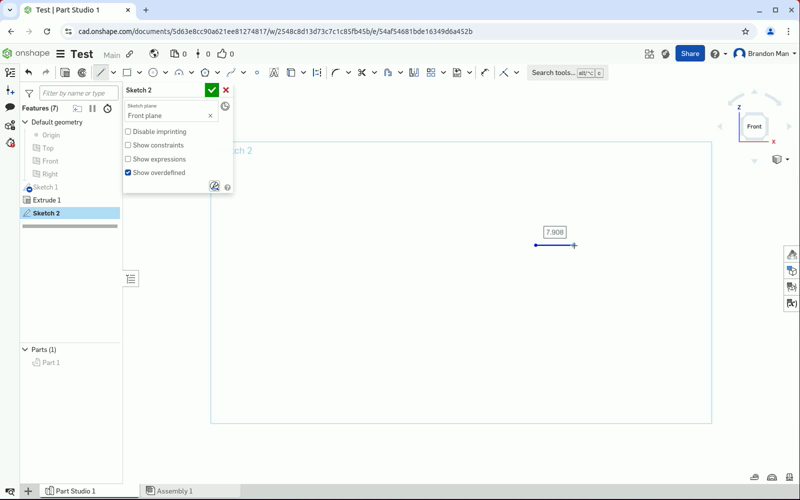
key_down(shift)
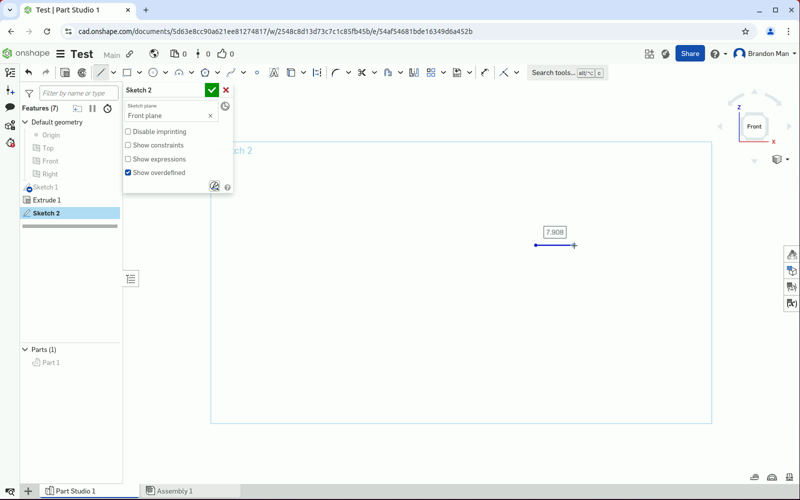
mouse_move(589, 245)
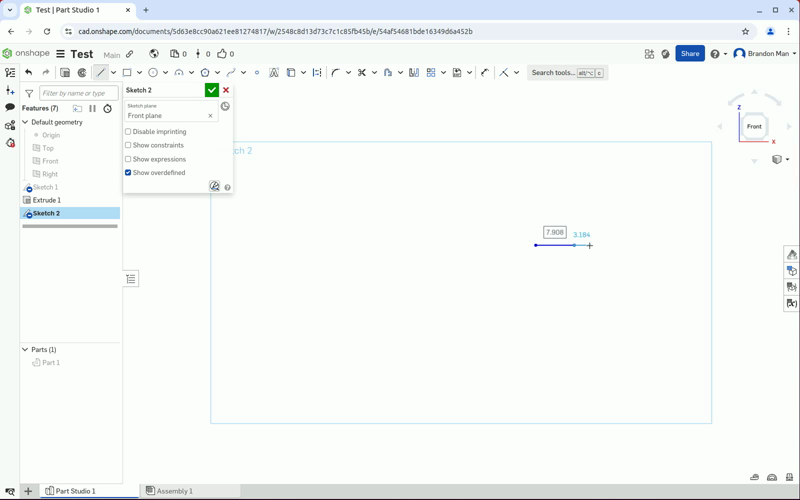
mouse_move(574, 207)
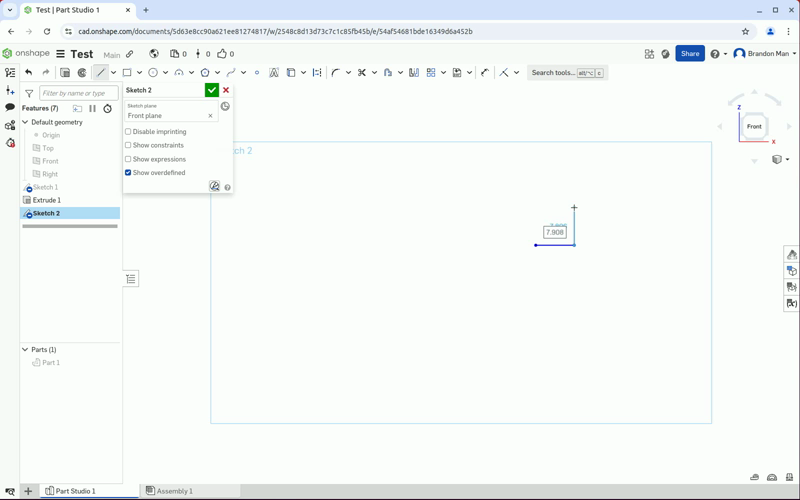
click(574, 207)
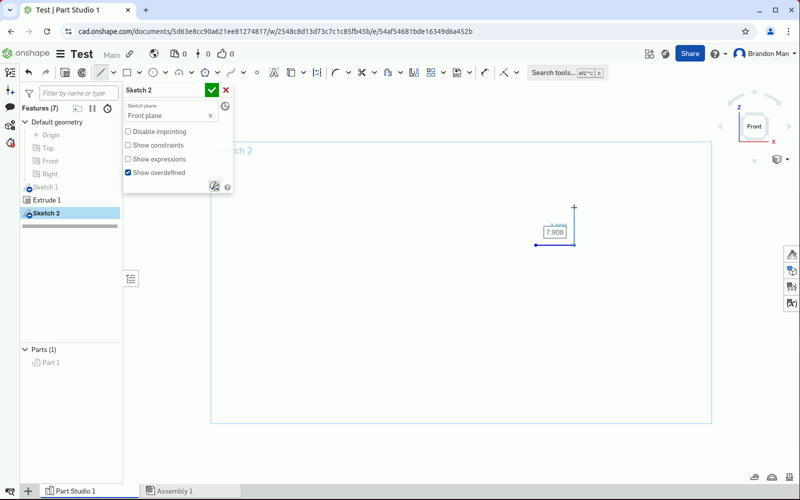
key_up(shift)
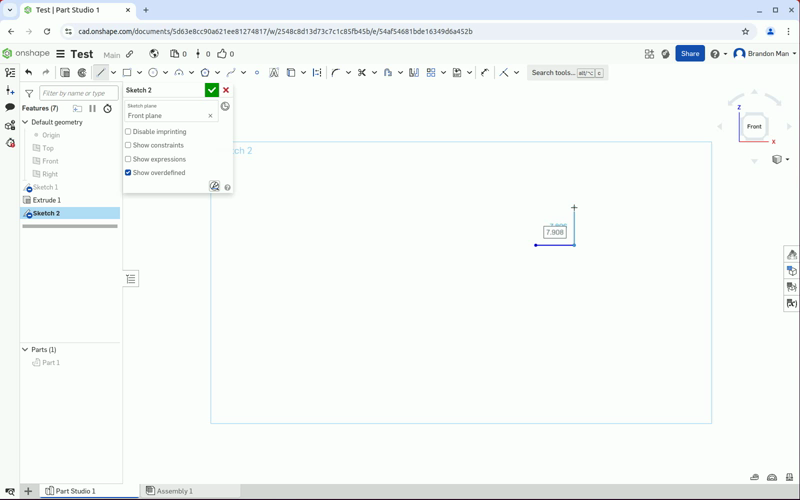
key_down(shift)
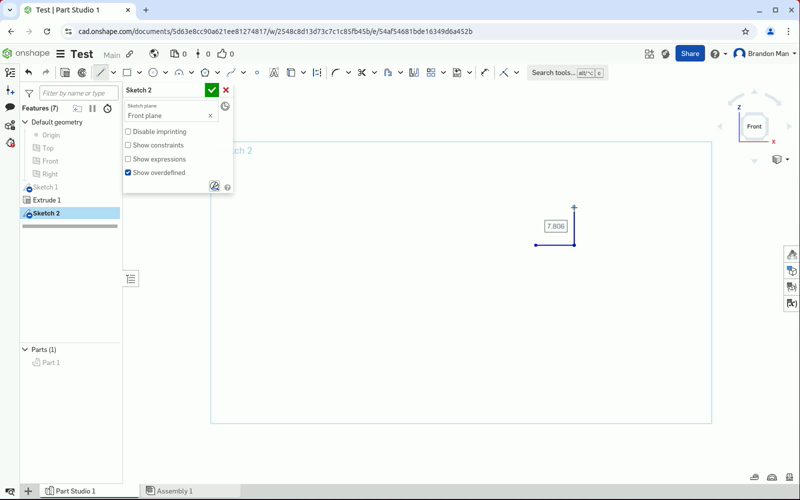
mouse_move(589, 207)
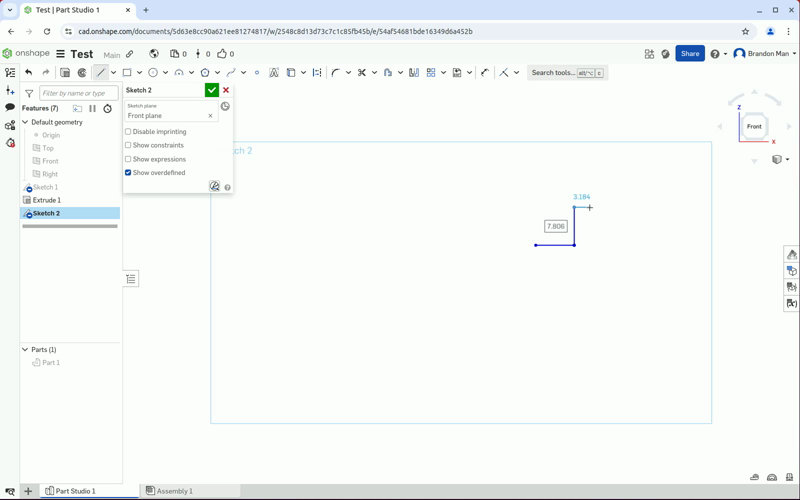
mouse_move(535, 207)
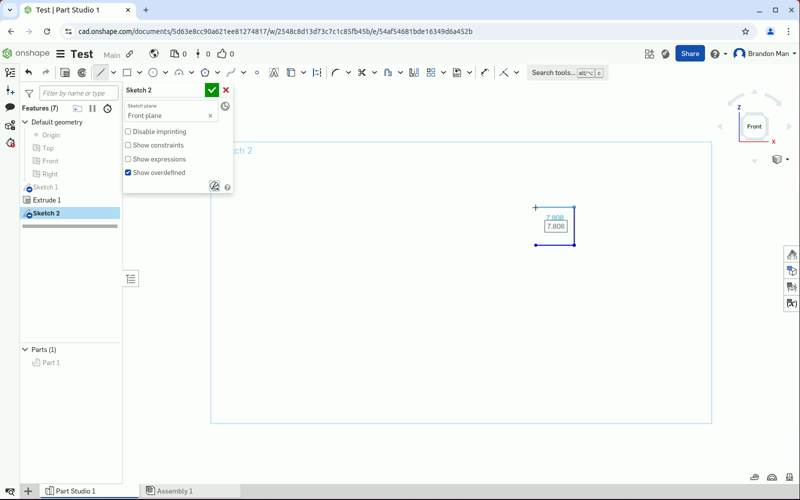
click(535, 207)
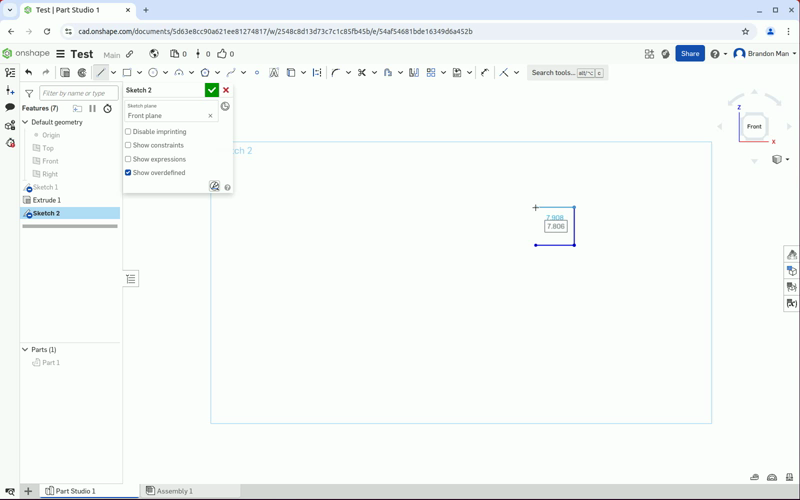
key_up(shift)
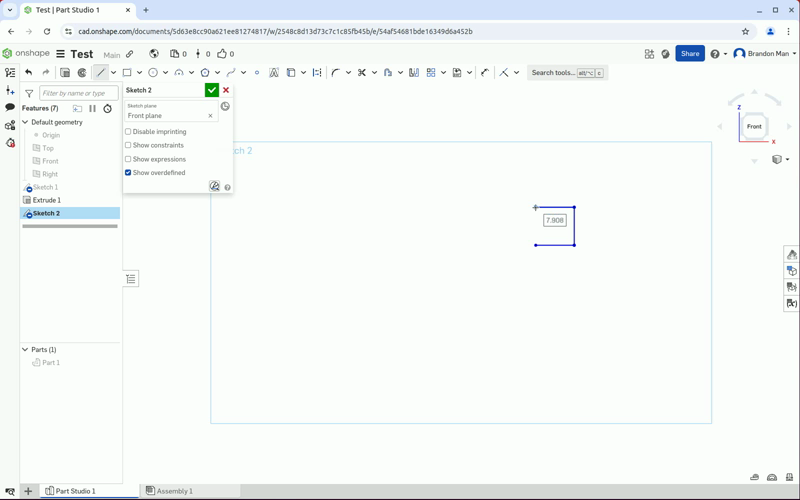
mouse_move(565, 207)
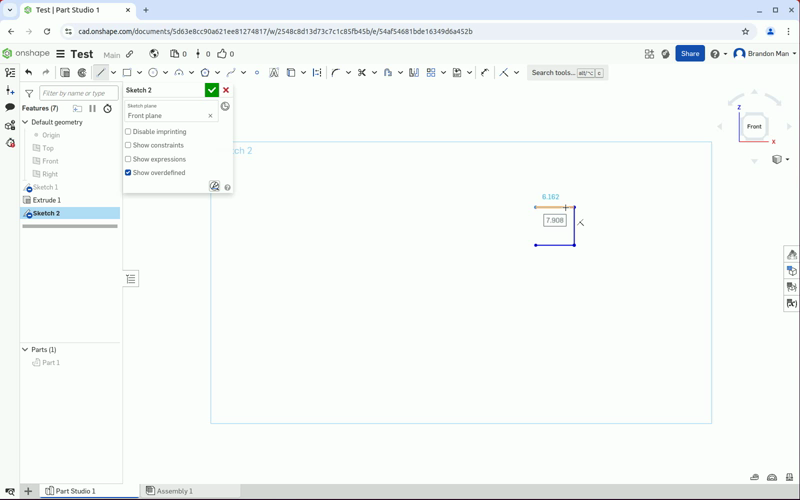
key_down(shift)
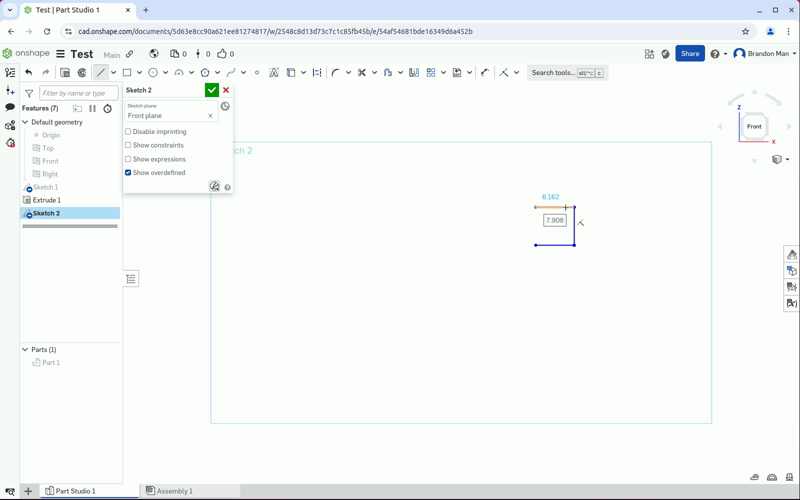
mouse_move(535, 245)
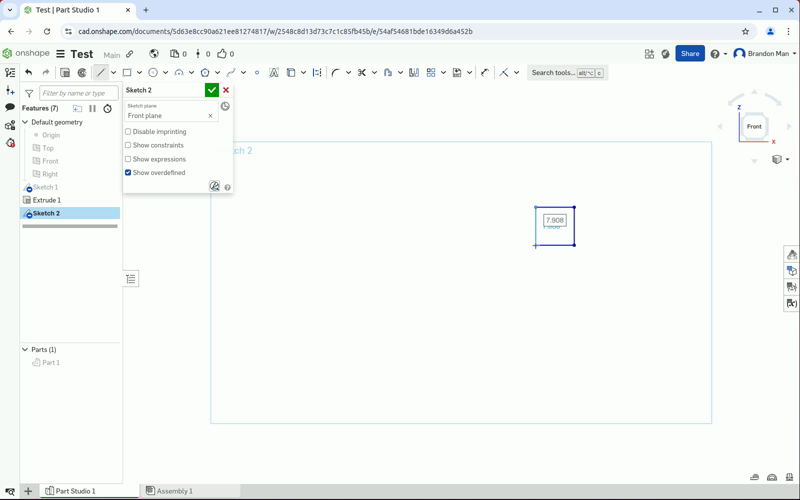
key_up(shift)
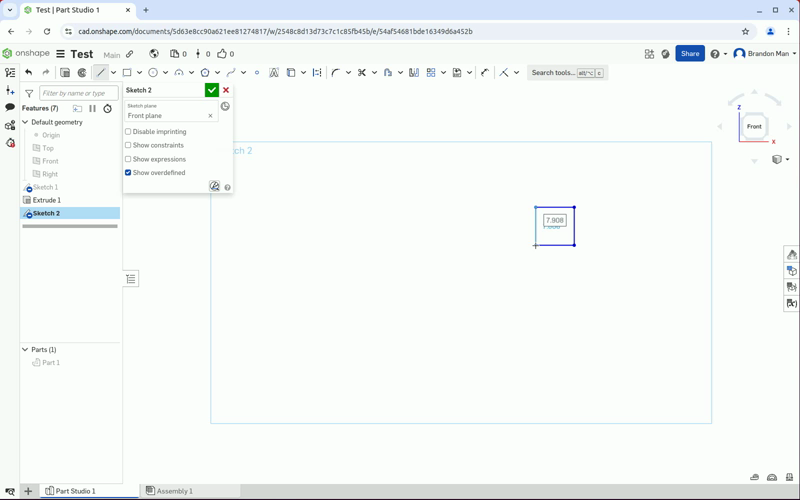
click(535, 245)
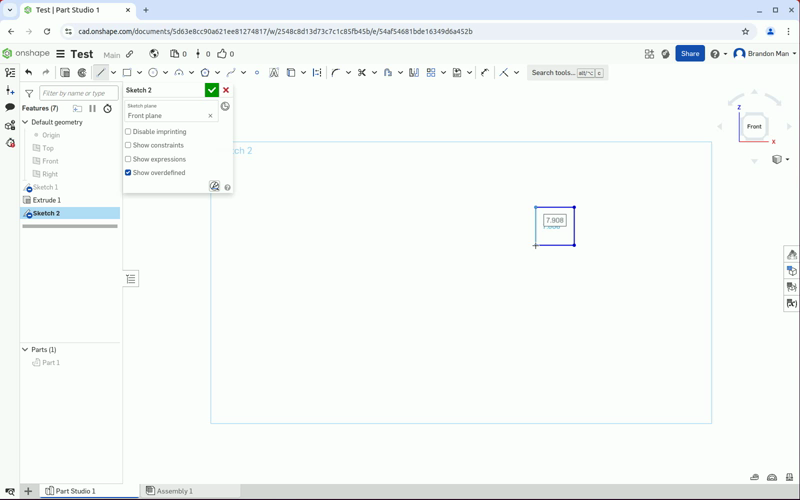
key(esc)
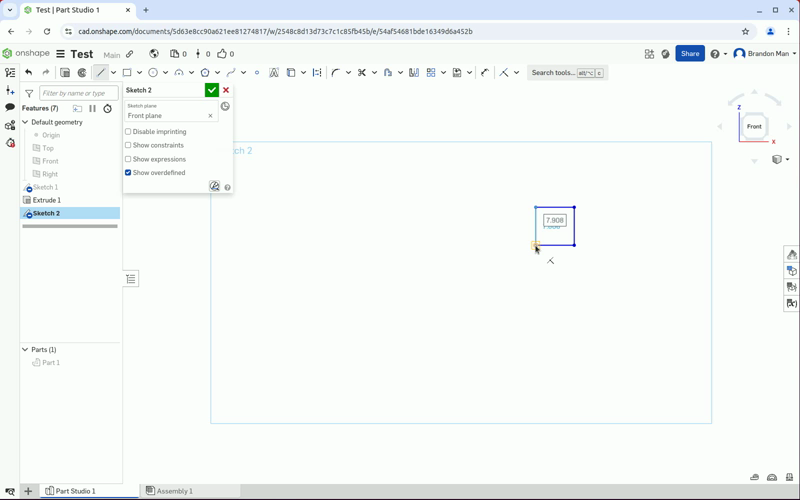
mouse_move(550, 216)
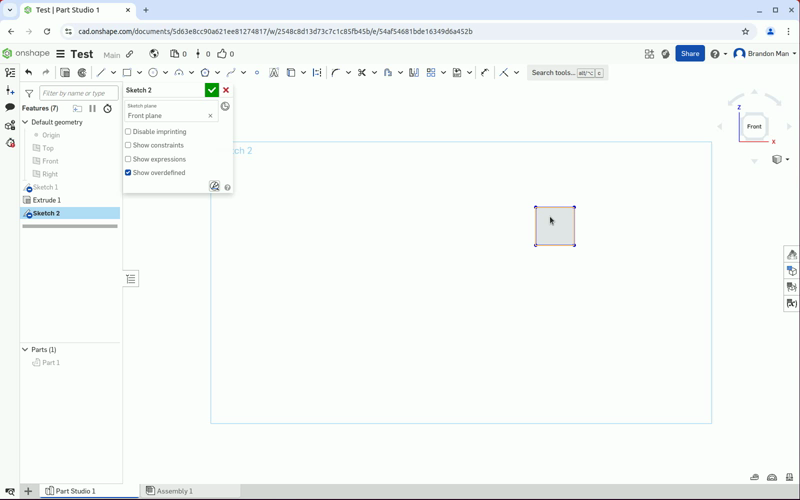
scroll(6)
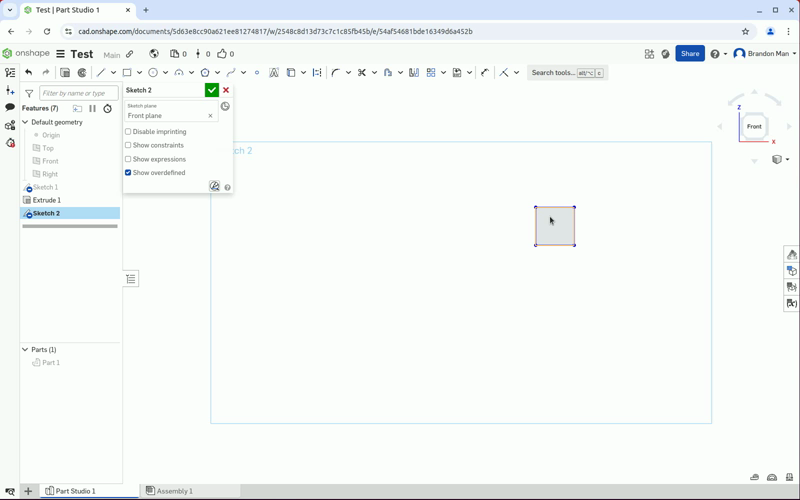
scroll(6)
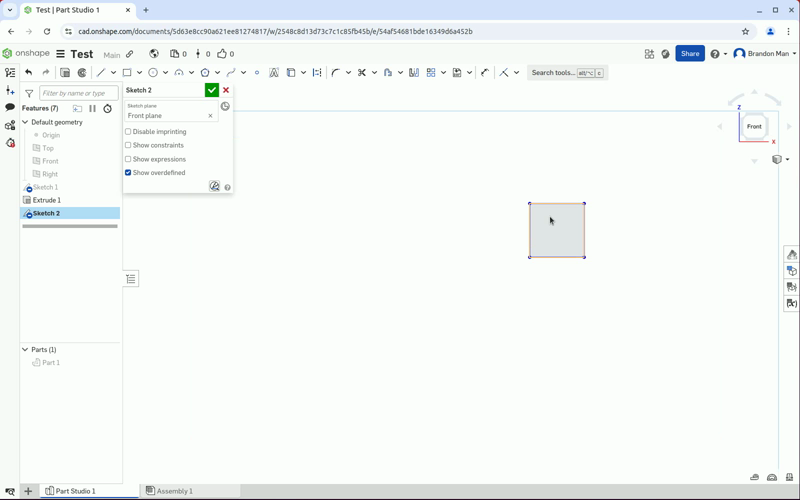
scroll(6)
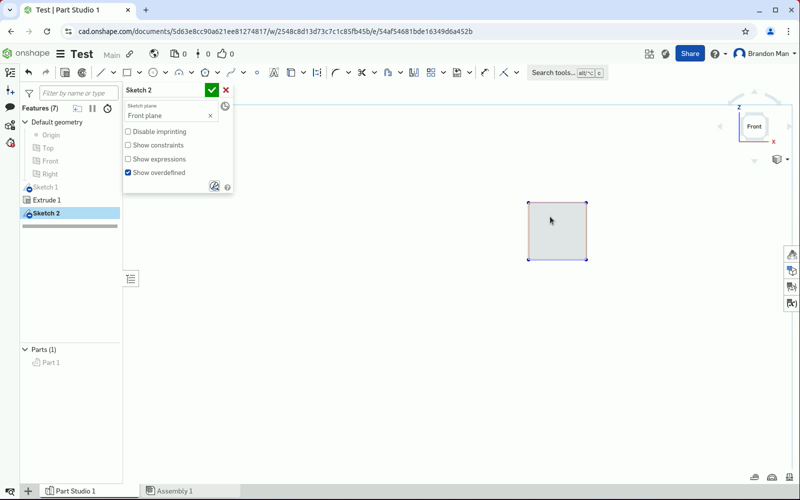
scroll(6)
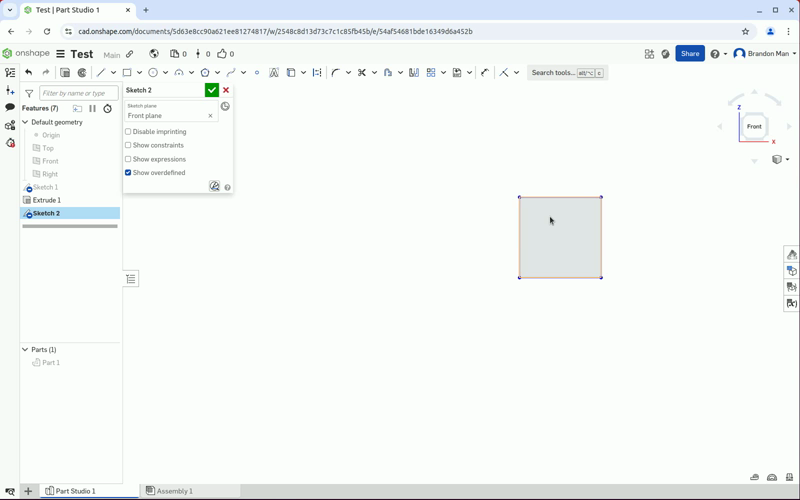
scroll(6)
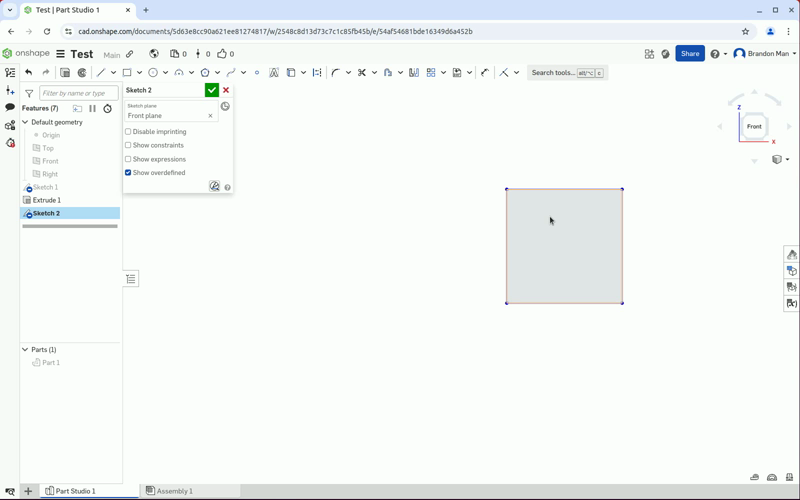
scroll(6)
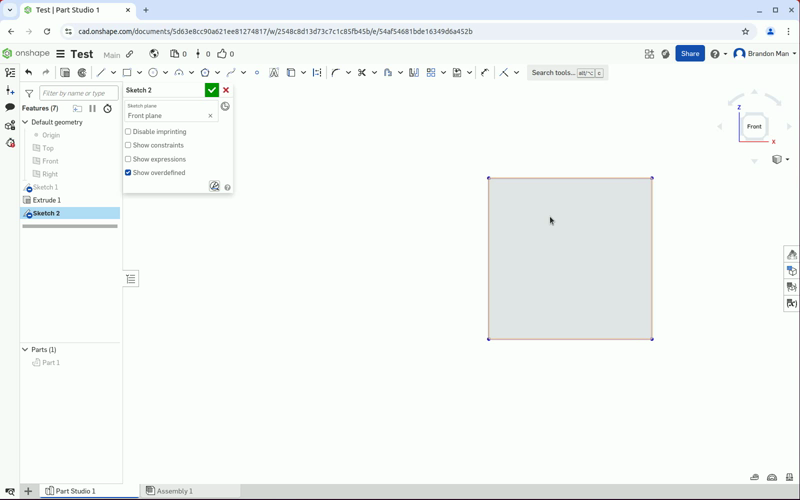
scroll(6)
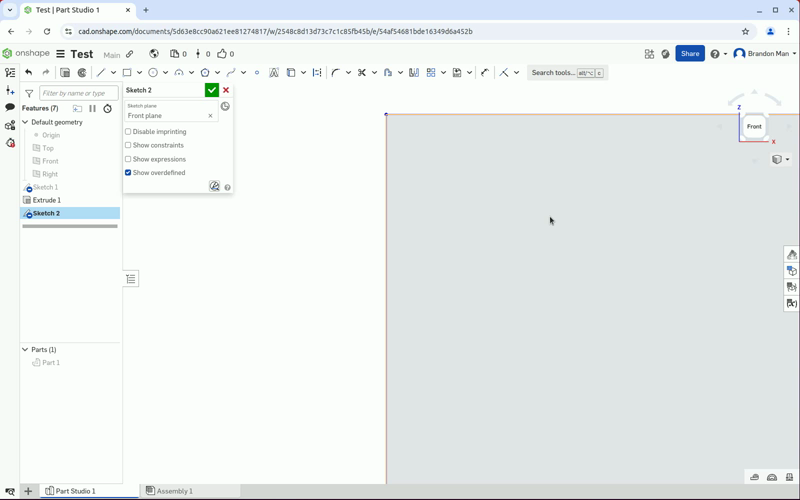
click(550, 216)
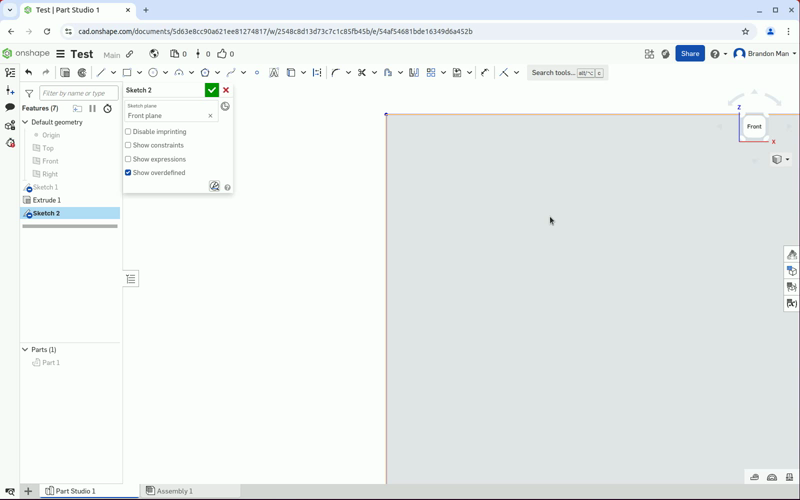
scroll(-6)
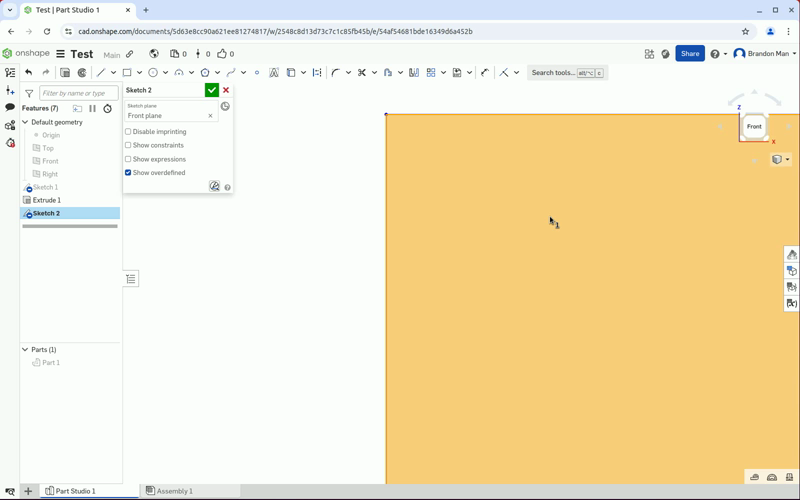
scroll(-6)
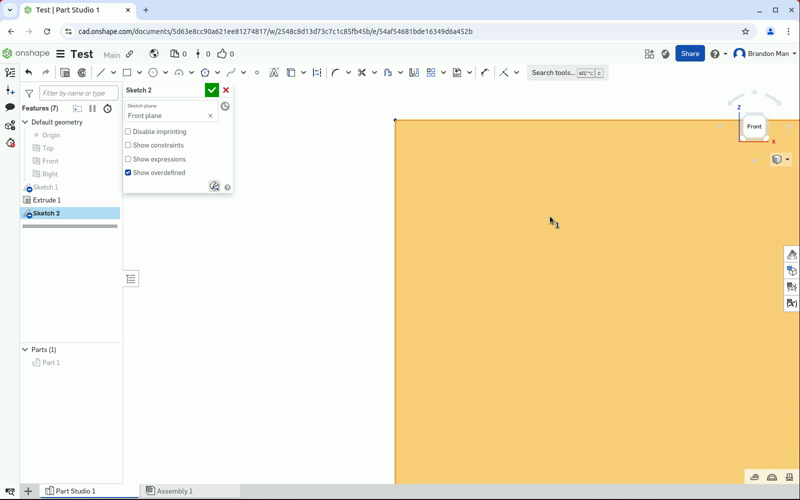
scroll(-6)
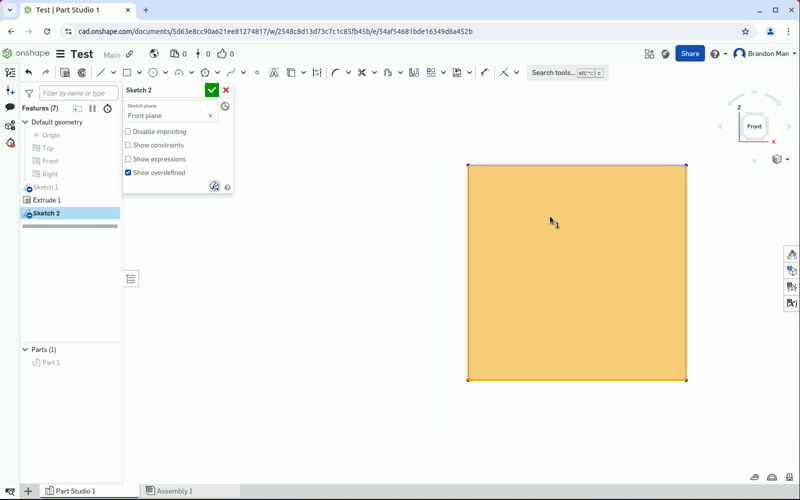
scroll(-6)
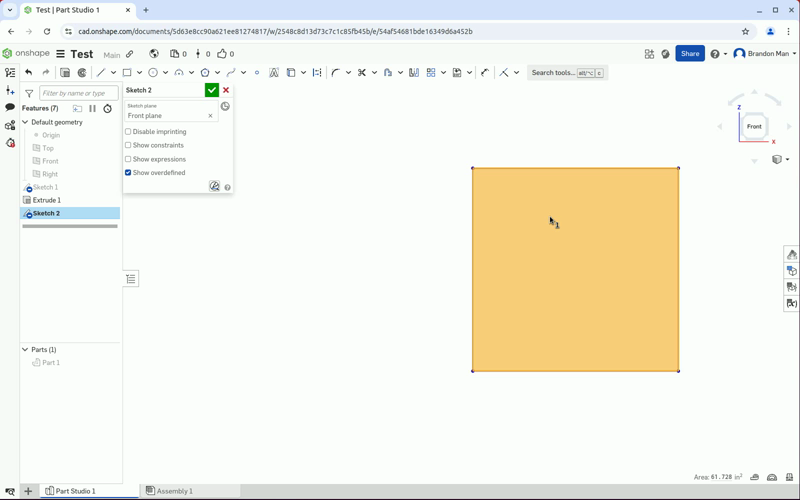
scroll(-6)
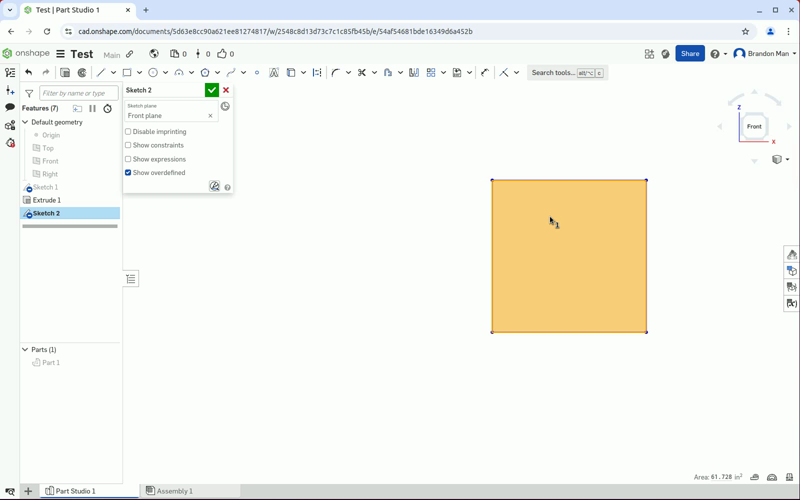
scroll(-6)
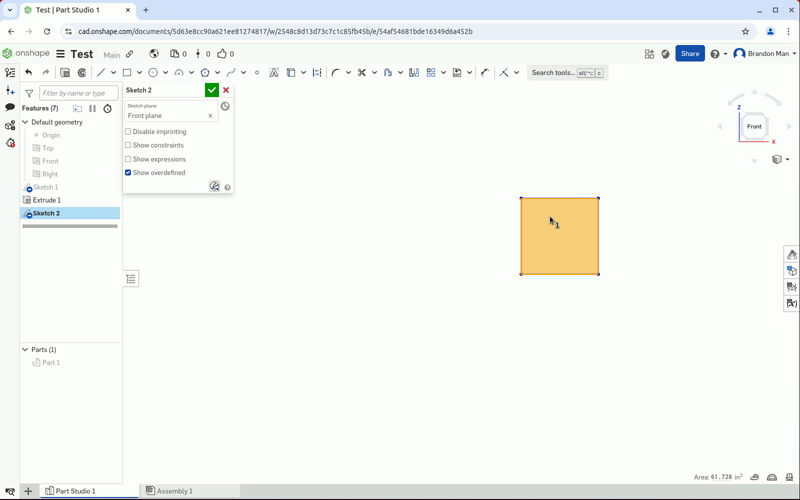
scroll(-6)
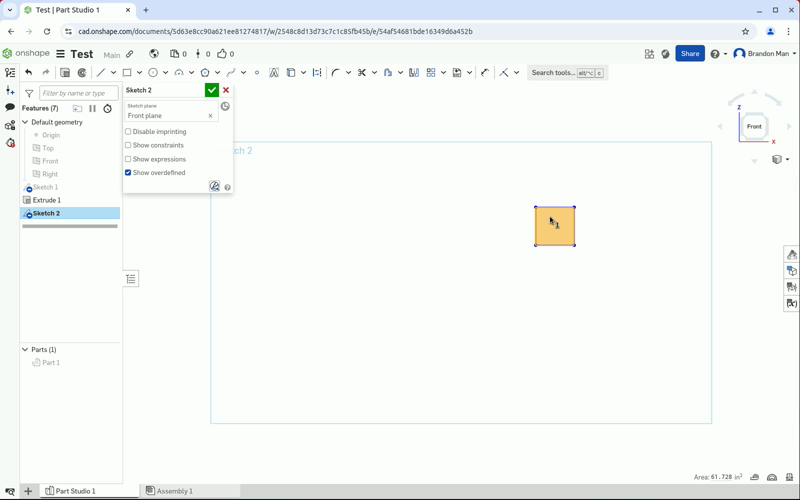
mouse_move(73, 352)
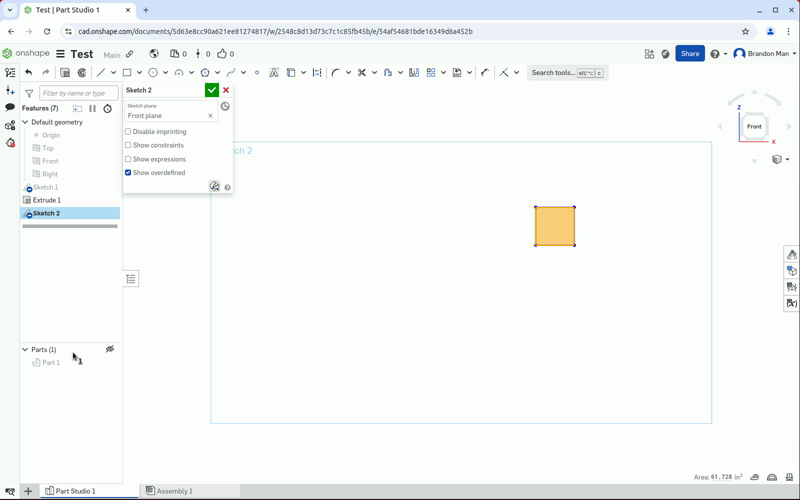
key(shift+y)
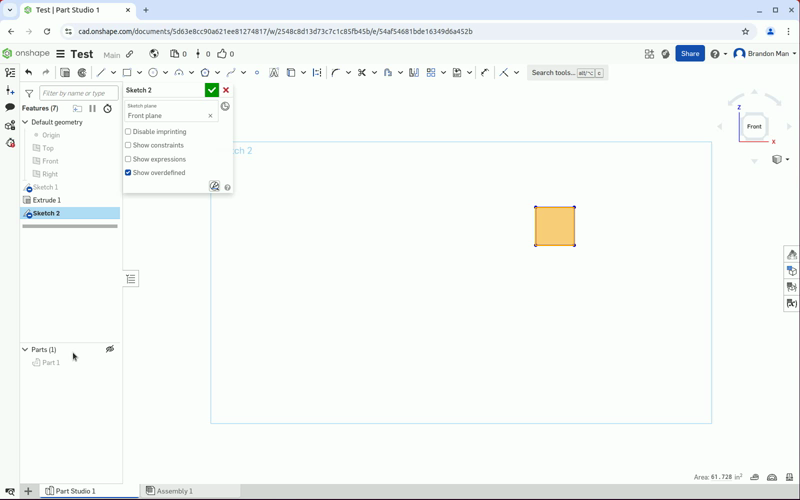
key(shift+e)
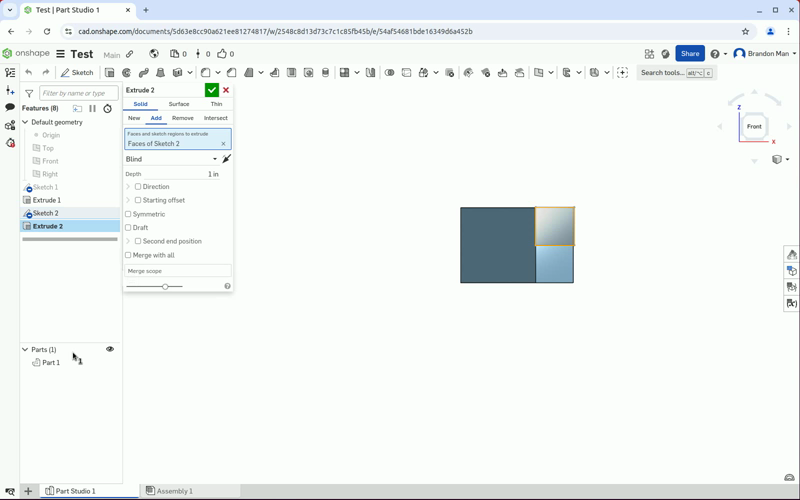
mouse_move(143, 106)
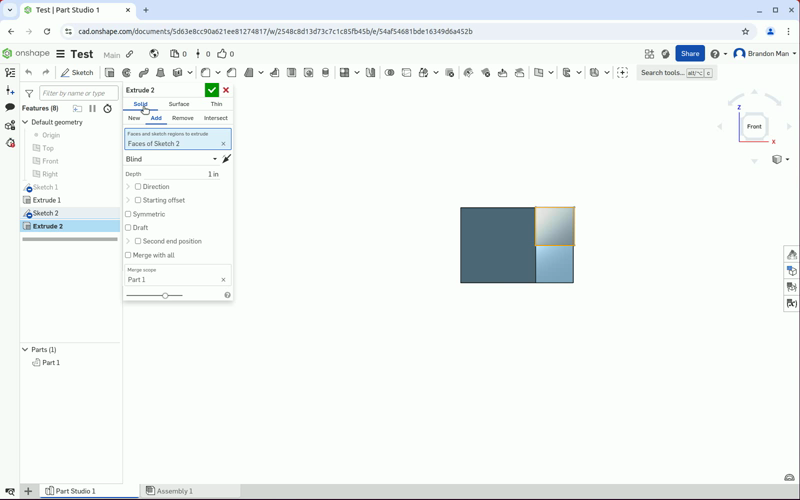
click(143, 106)
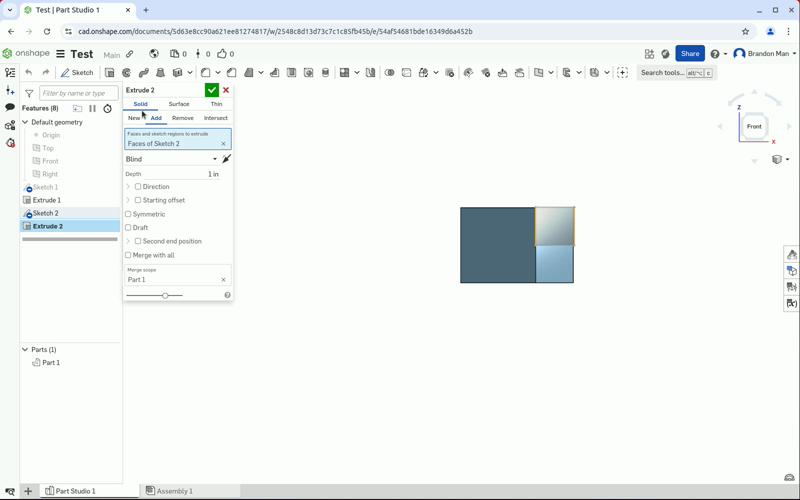
mouse_move(137, 120)
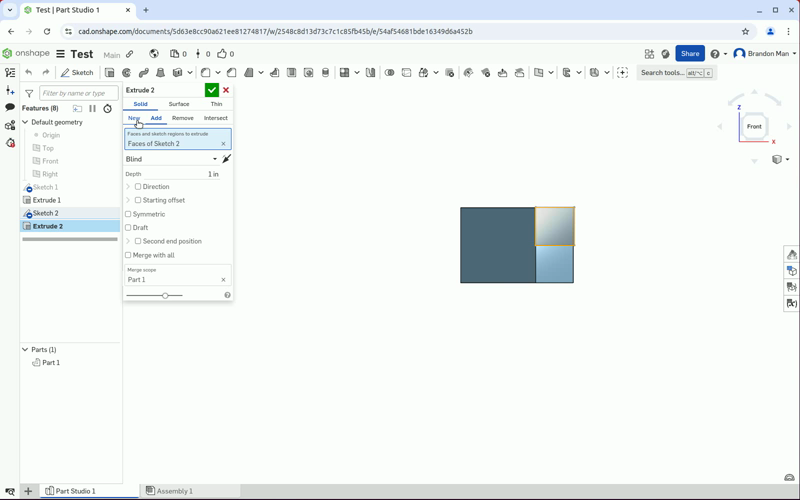
click(137, 120)
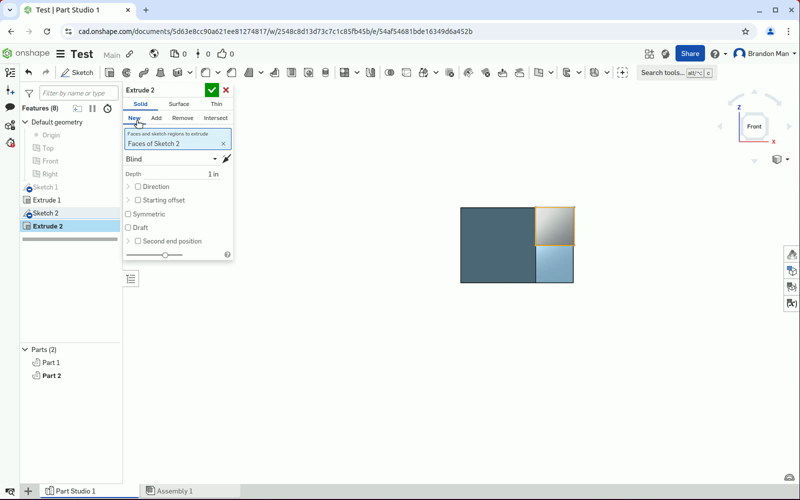
key(tab, 4)
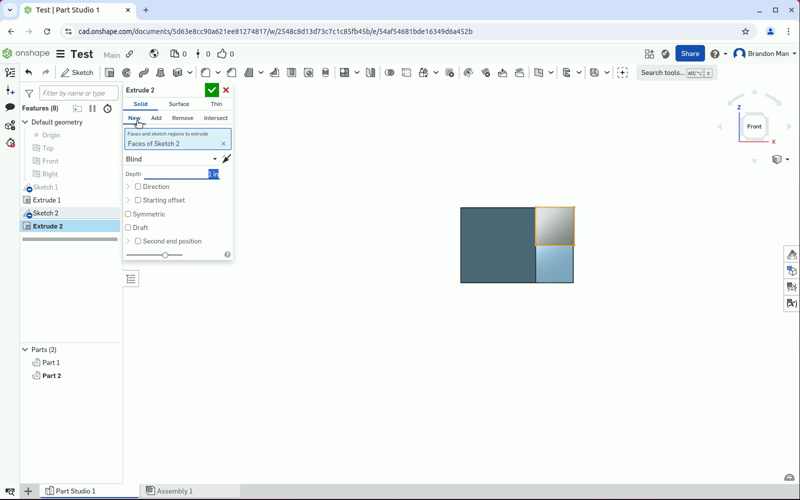
text(-15.405)
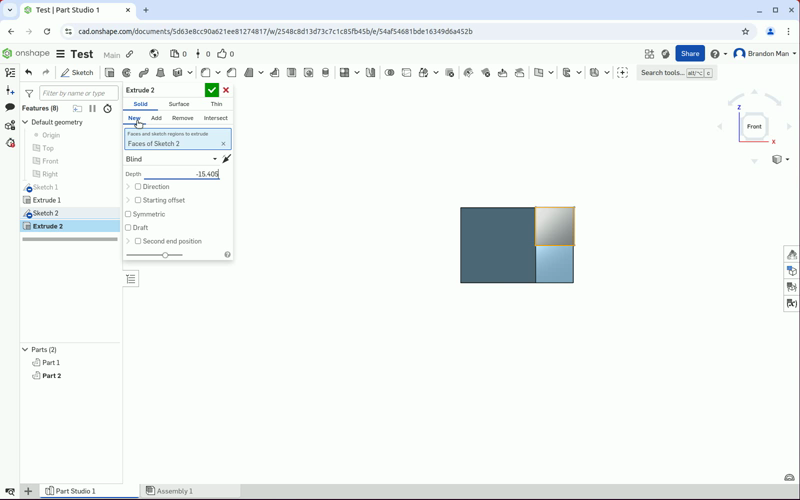
key(enter)
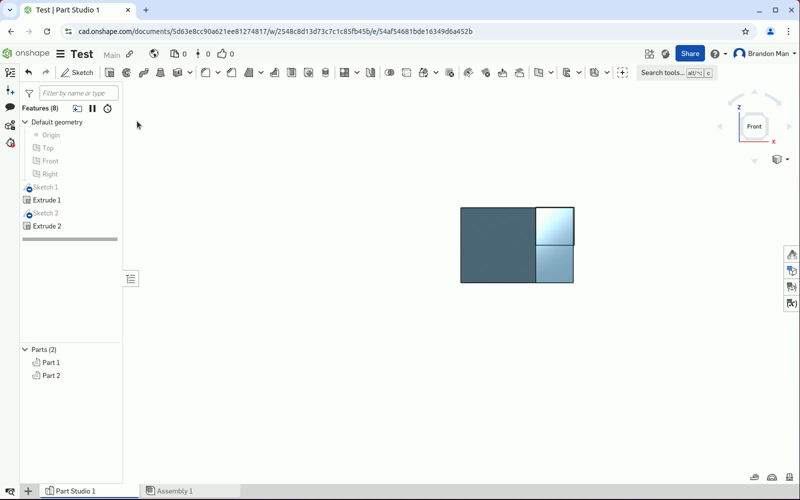
key(shift+h)
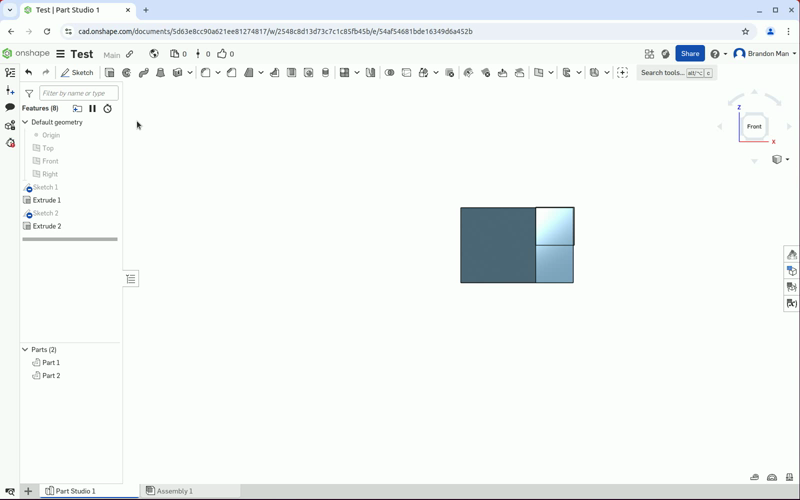
key(shift+h)
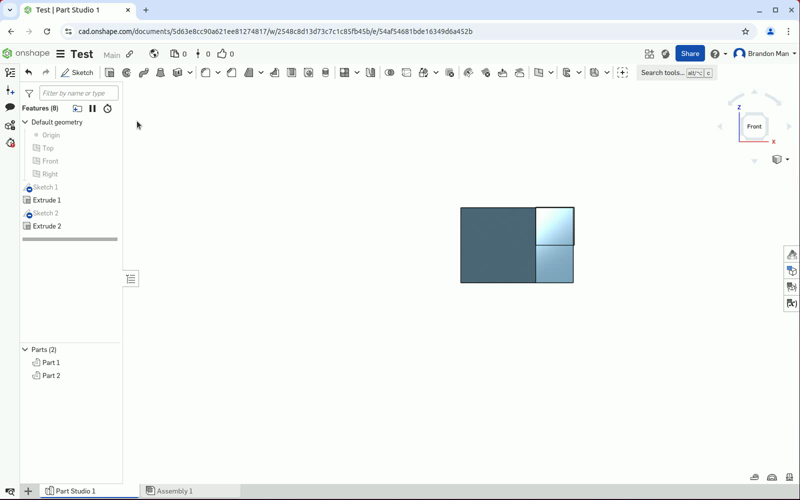
mouse_move(73, 189)
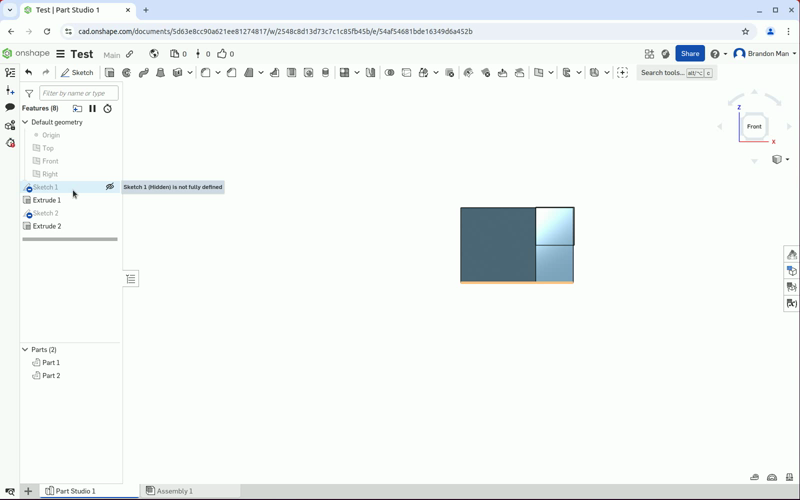
click(73, 189)
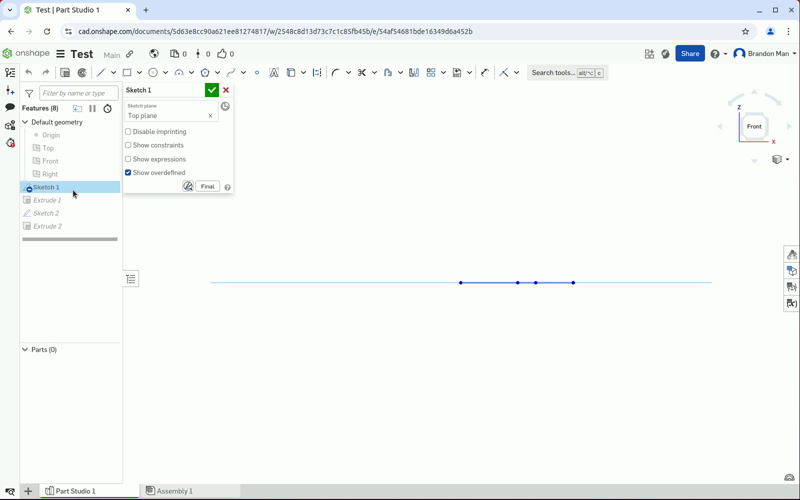
mouse_move(229, 92)
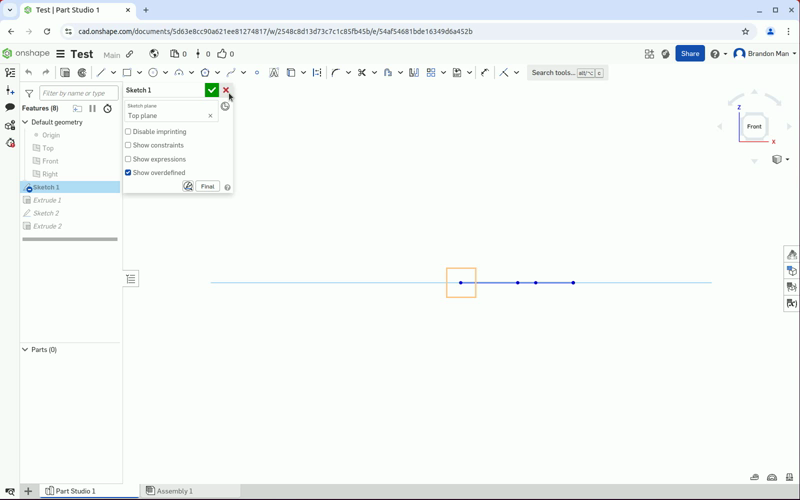
click(229, 92)
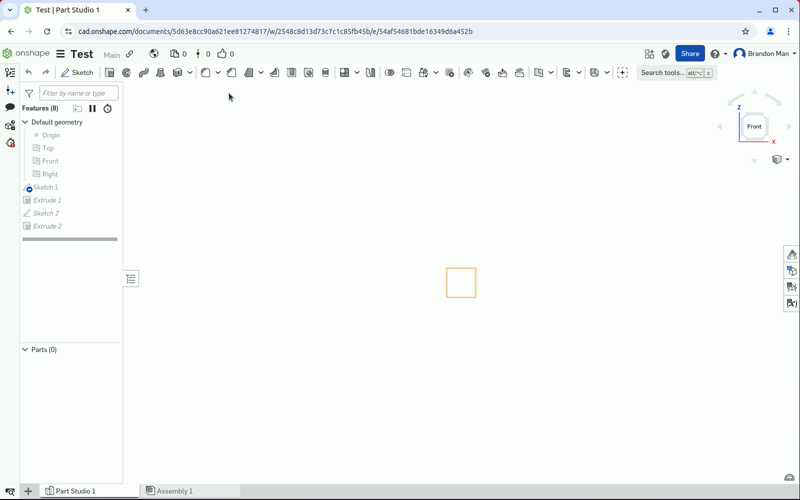
mouse_move(73, 352)
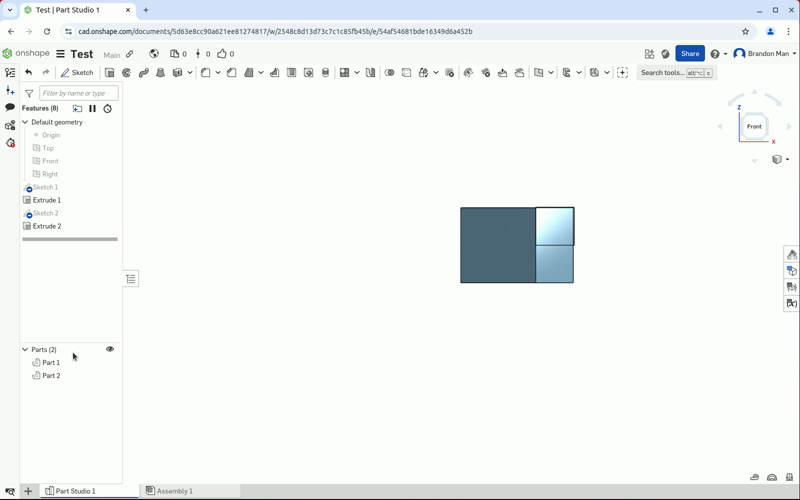
key(y)
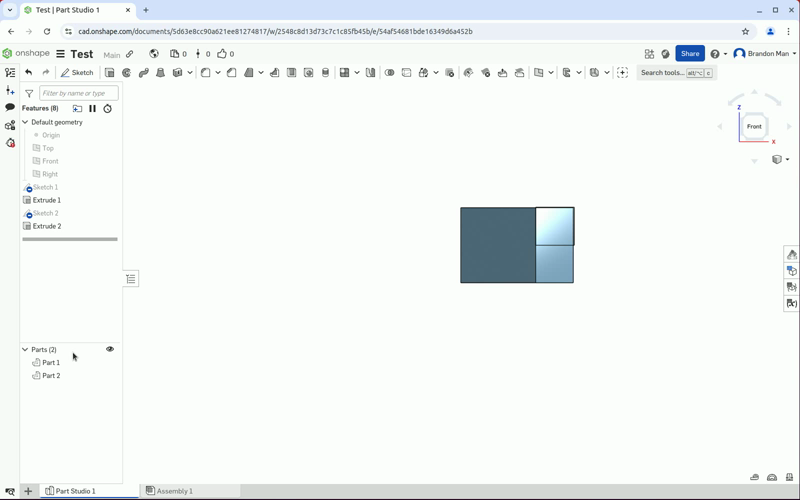
key(shift+p)
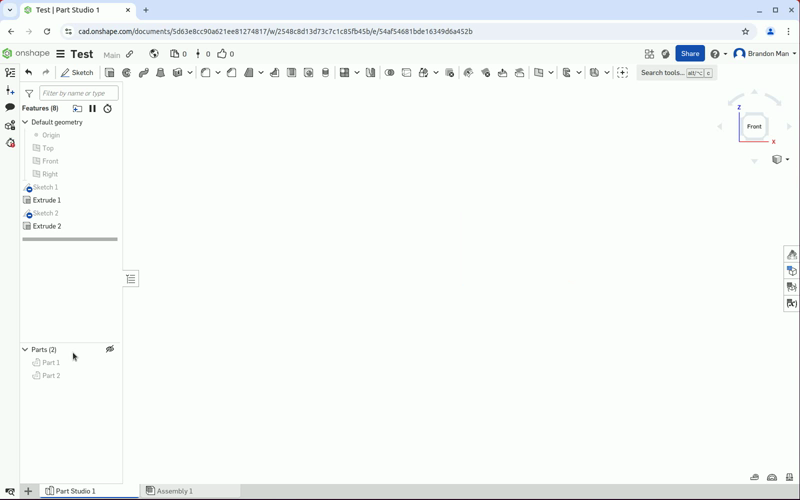
key(space)
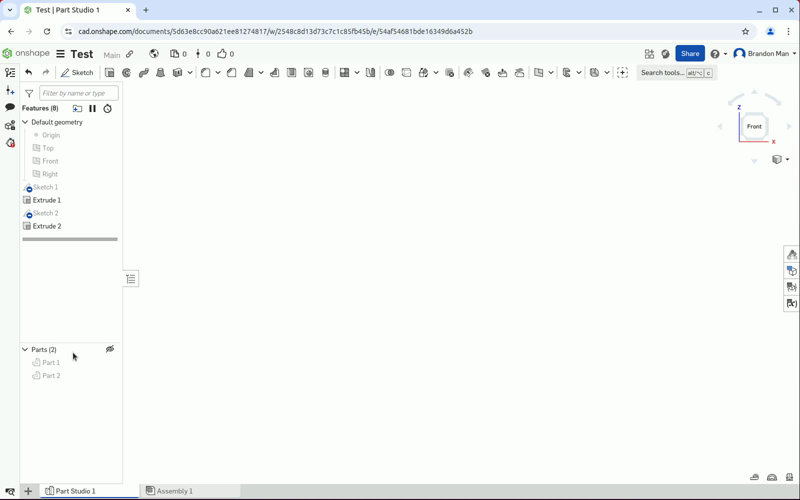
key_down(shift)
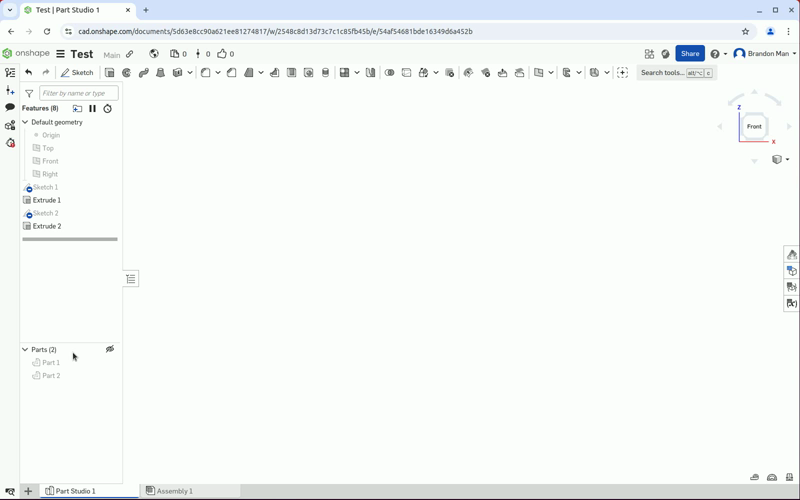
key(left)
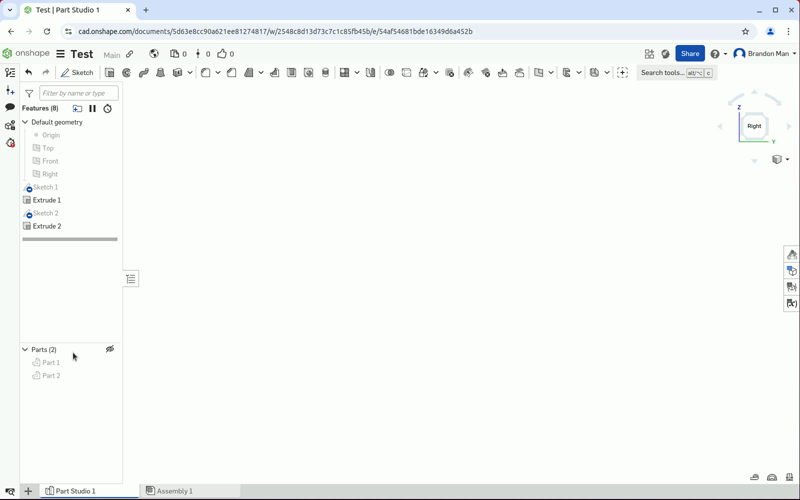
key_up(shift)
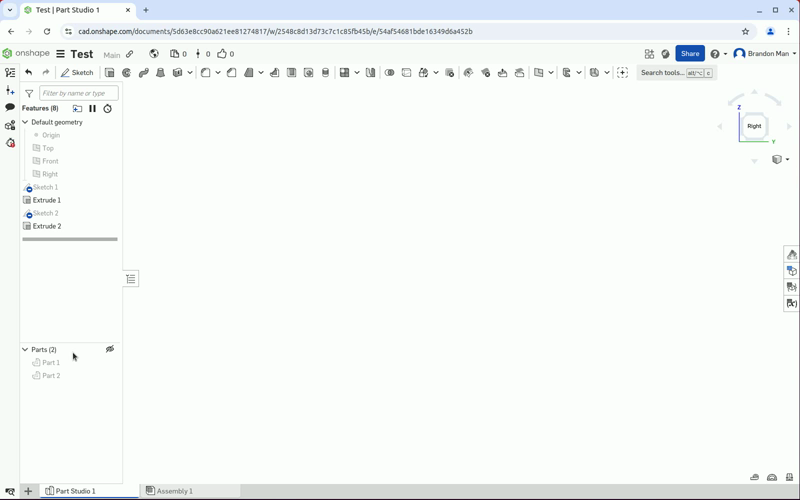
mouse_move(73, 352)
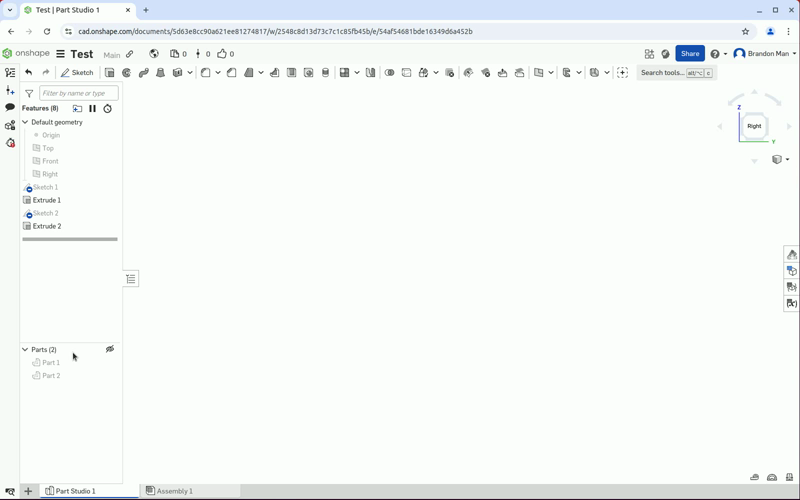
key(shift+y)
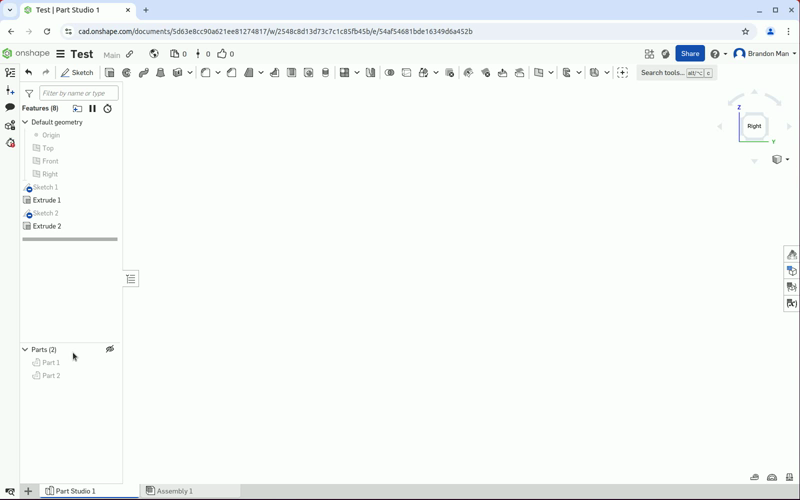
key(shift+s)
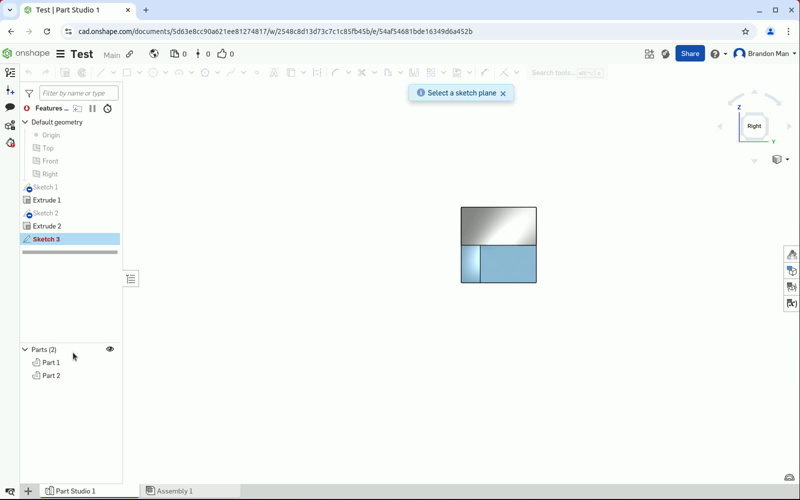
mouse_move(73, 176)
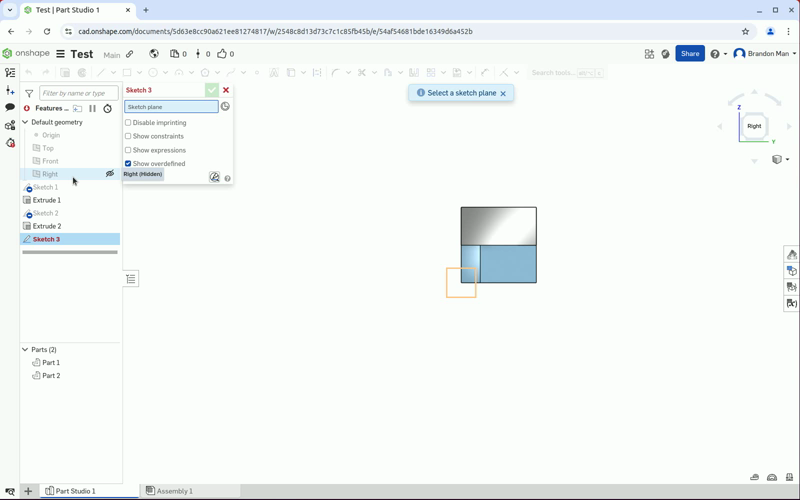
click(73, 176)
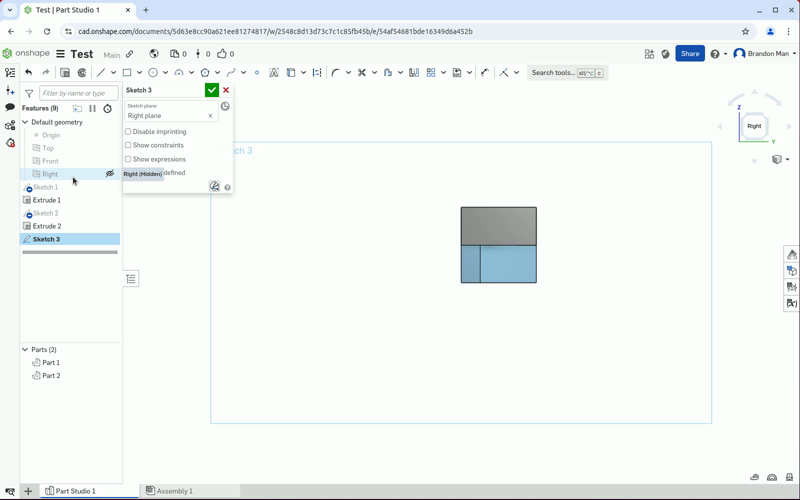
mouse_move(73, 352)
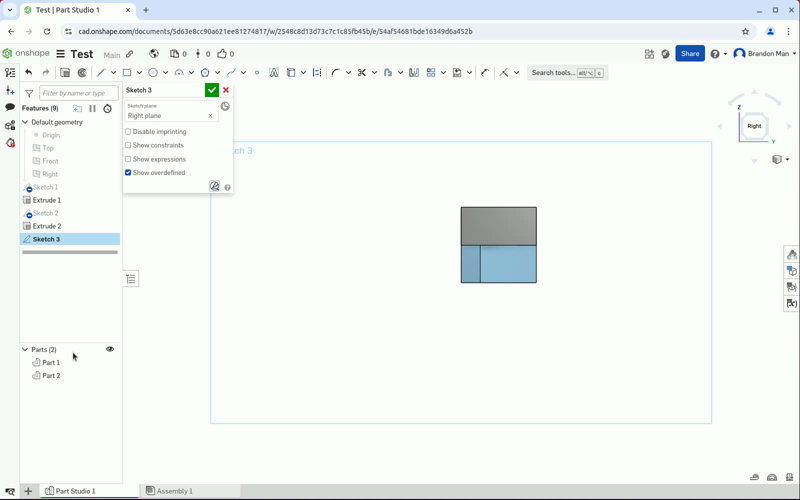
key(y)
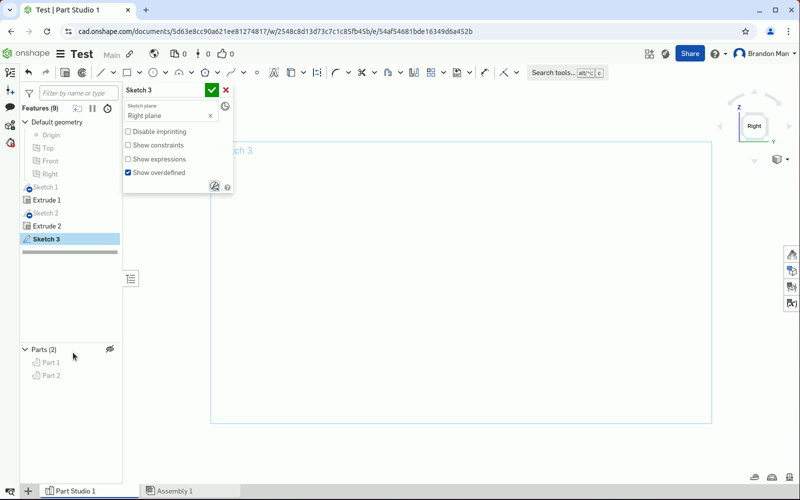
key(l)
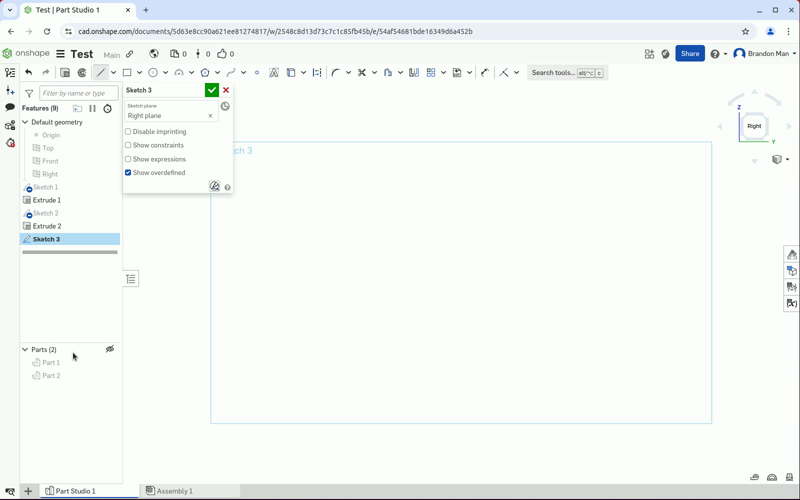
key_down(shift)
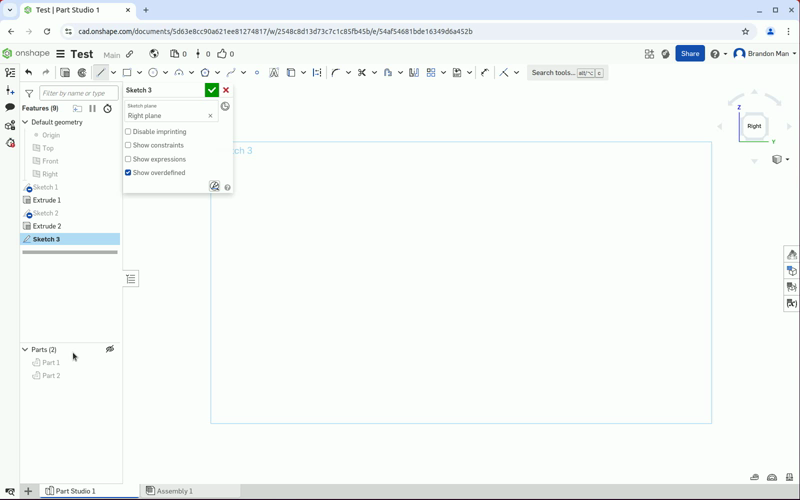
mouse_move(460, 282)
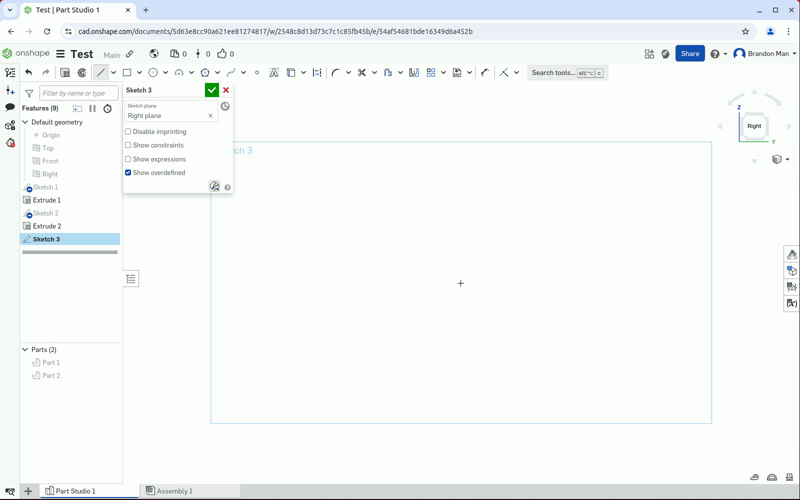
click(460, 282)
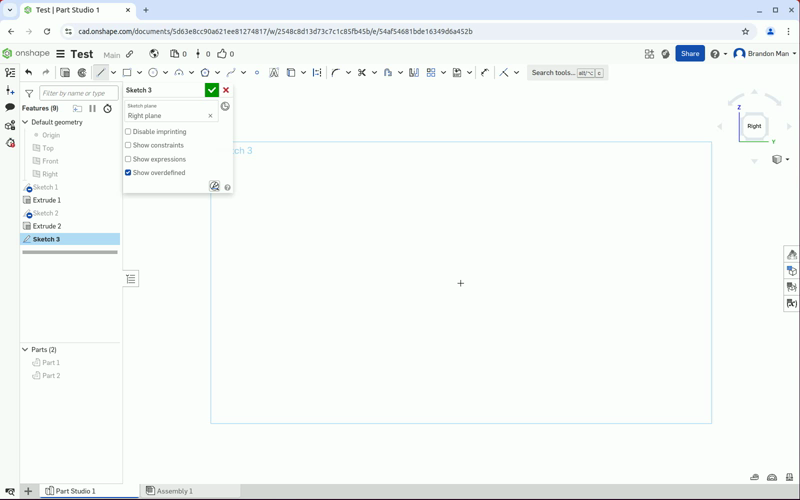
key_up(shift)
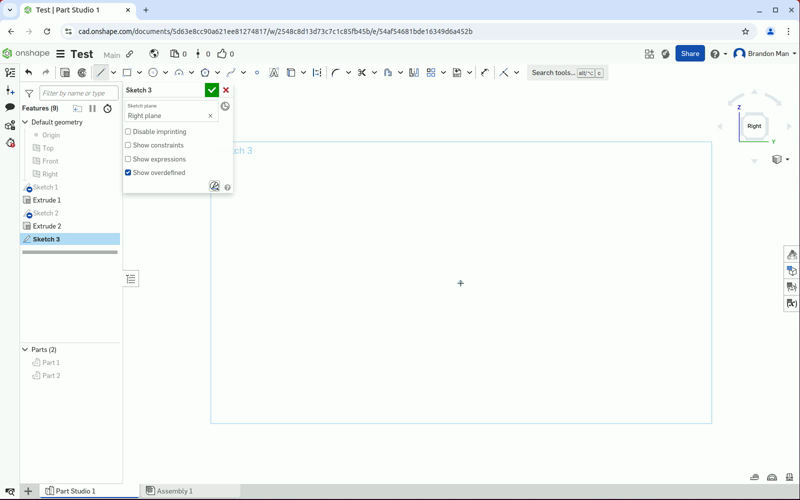
key_down(shift)
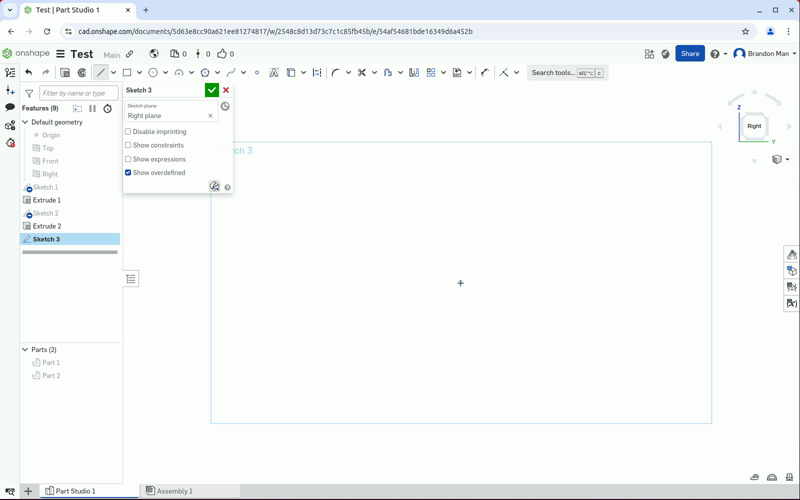
mouse_move(536, 282)
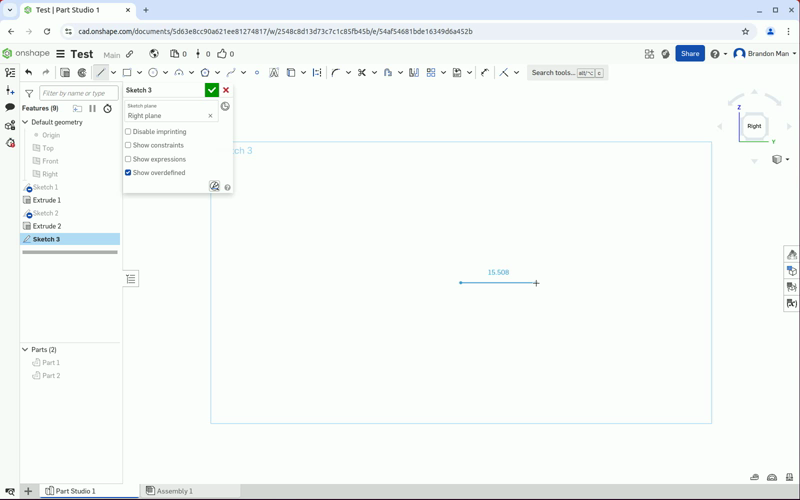
click(536, 282)
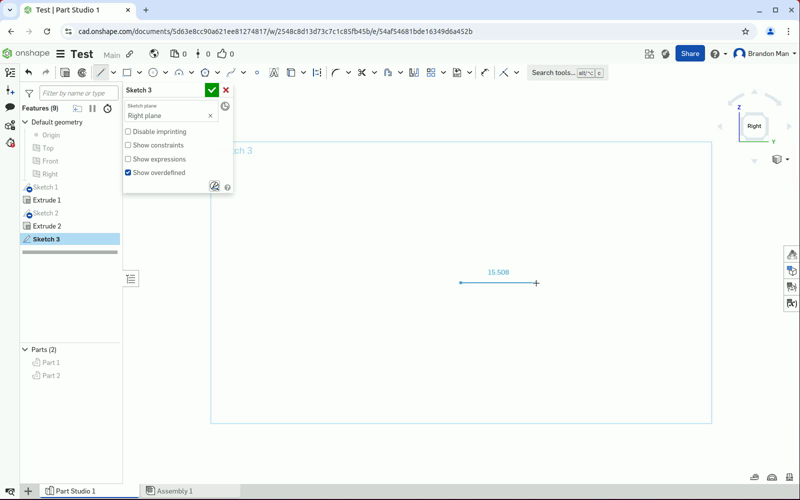
key_up(shift)
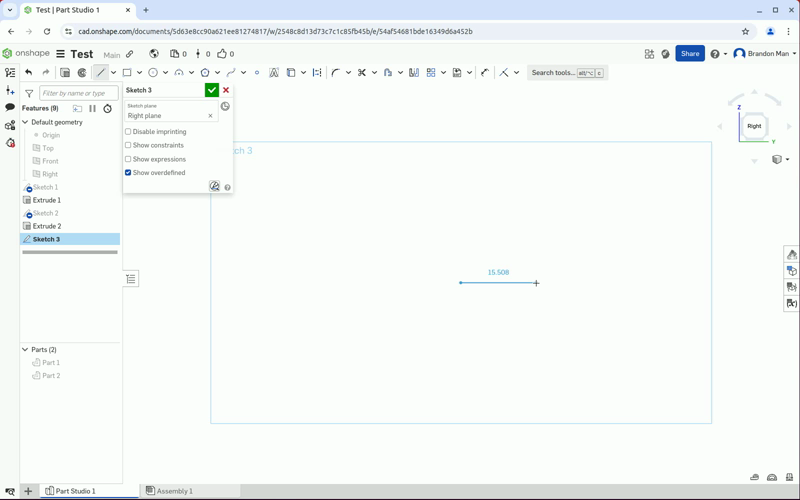
key_down(shift)
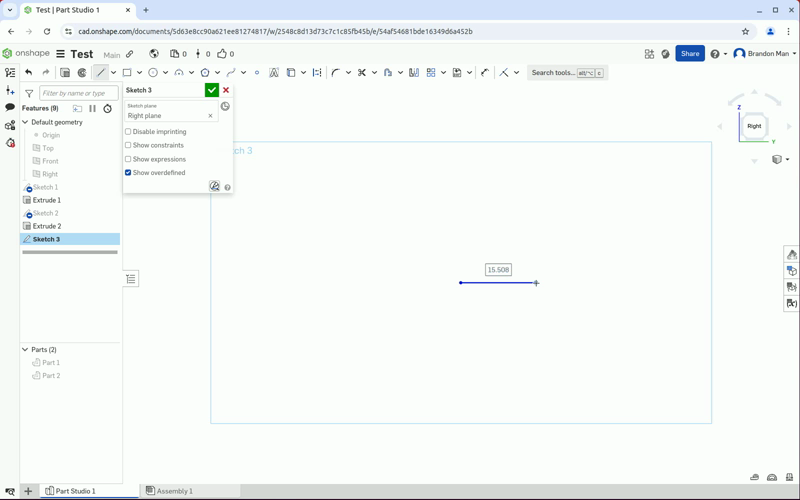
mouse_move(536, 207)
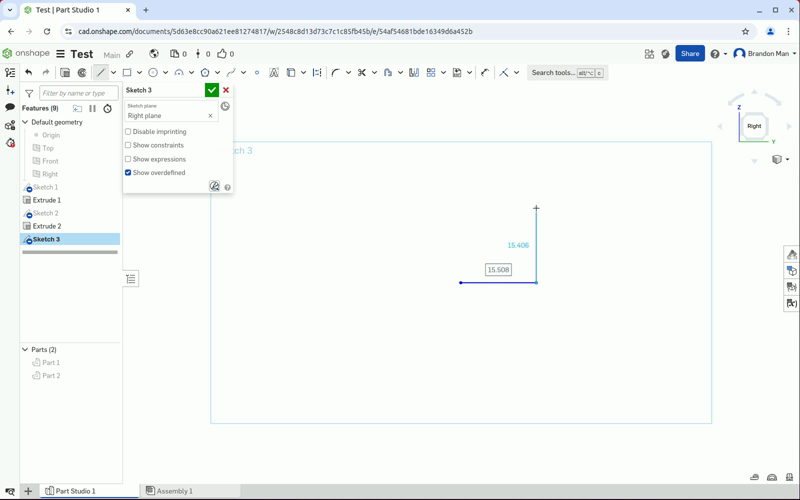
click(536, 207)
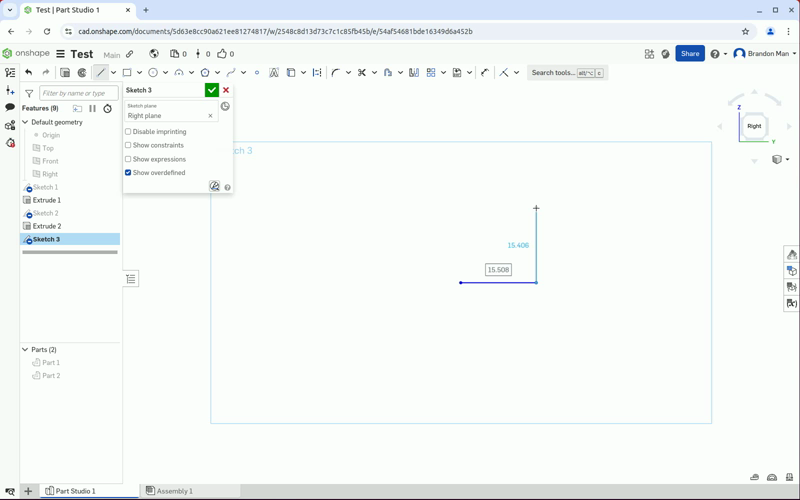
key_up(shift)
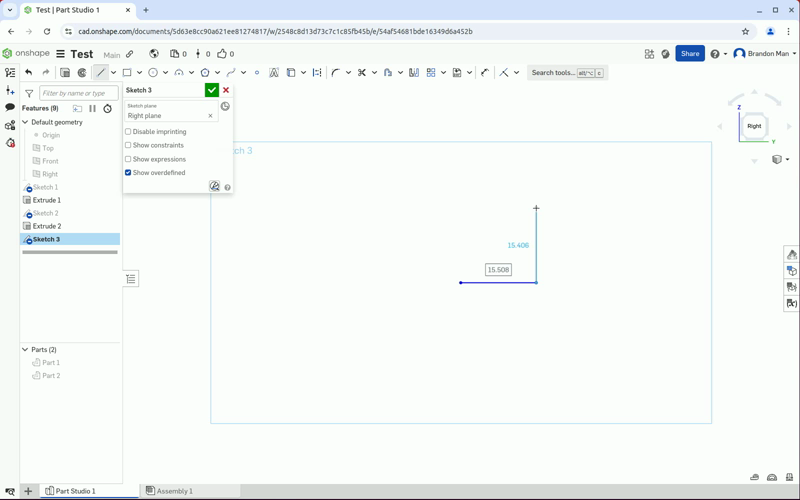
key_down(shift)
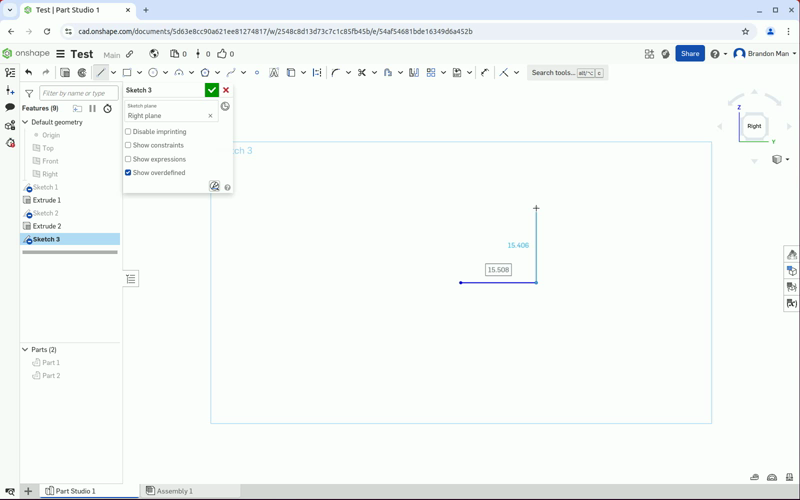
mouse_move(566, 207)
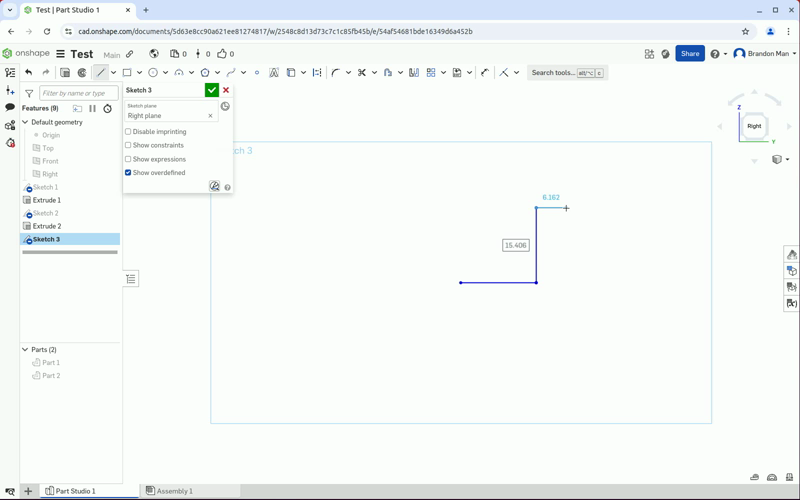
mouse_move(479, 207)
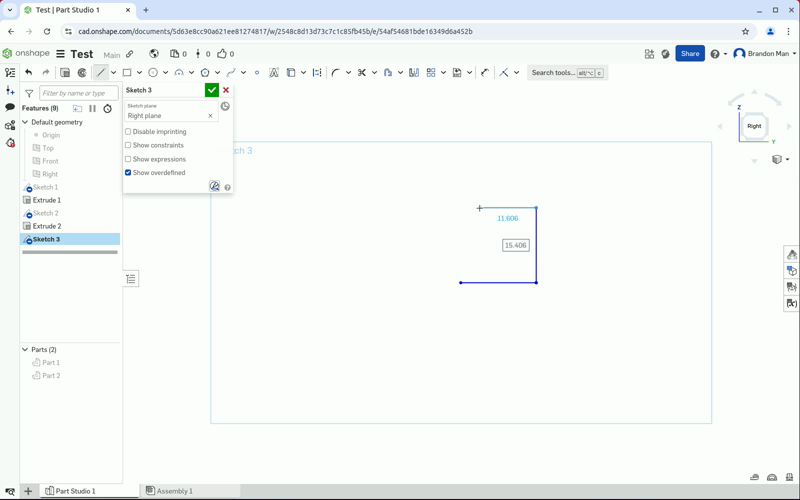
click(479, 207)
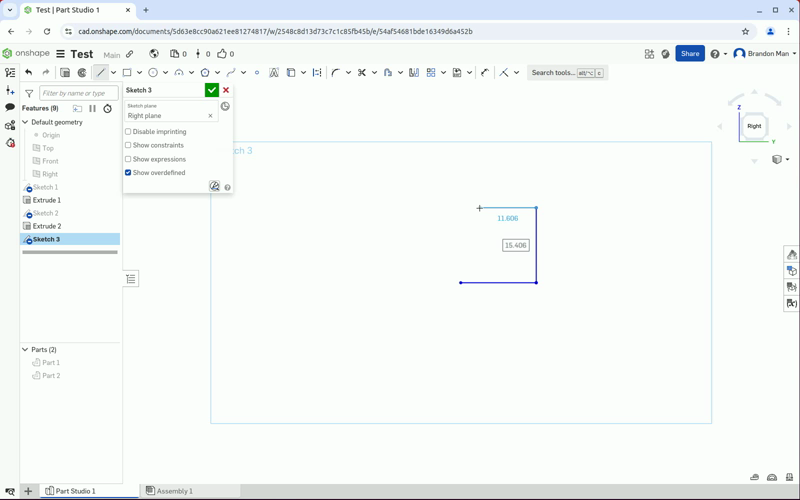
key_up(shift)
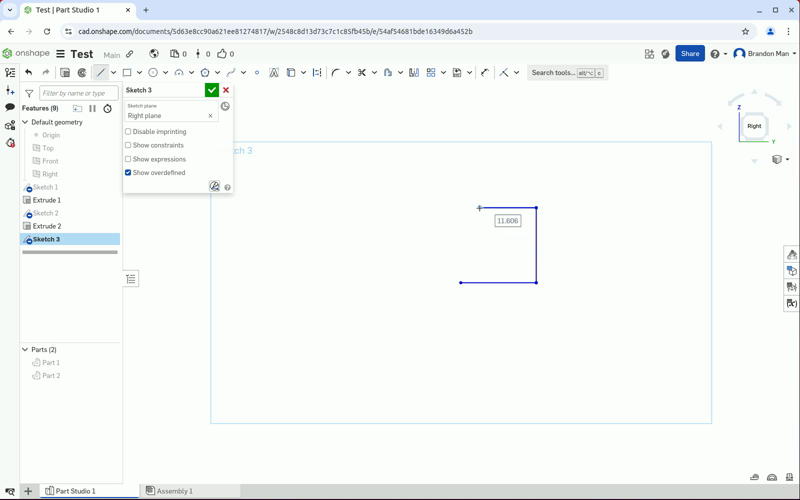
key_down(shift)
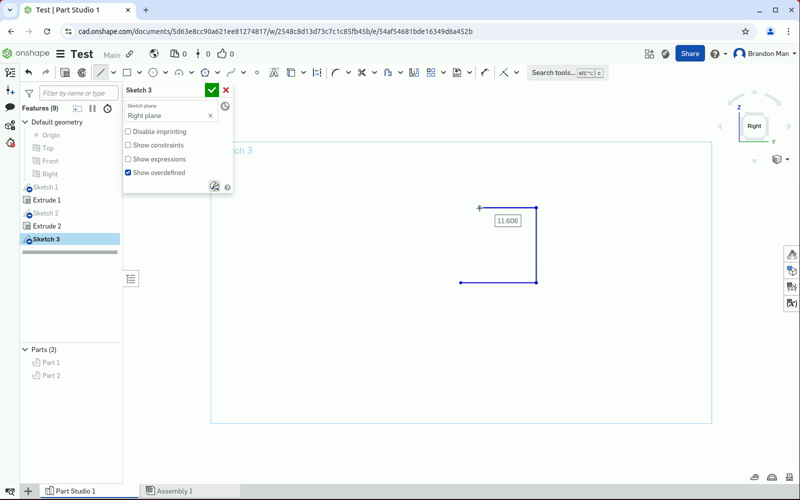
mouse_move(509, 207)
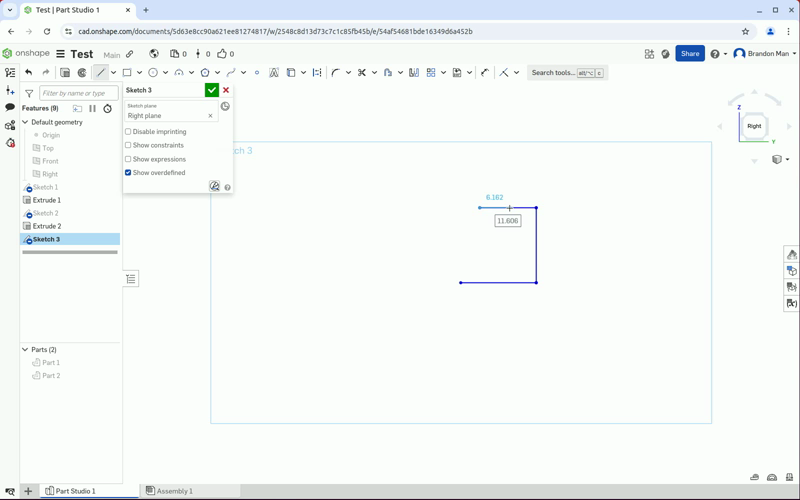
mouse_move(479, 244)
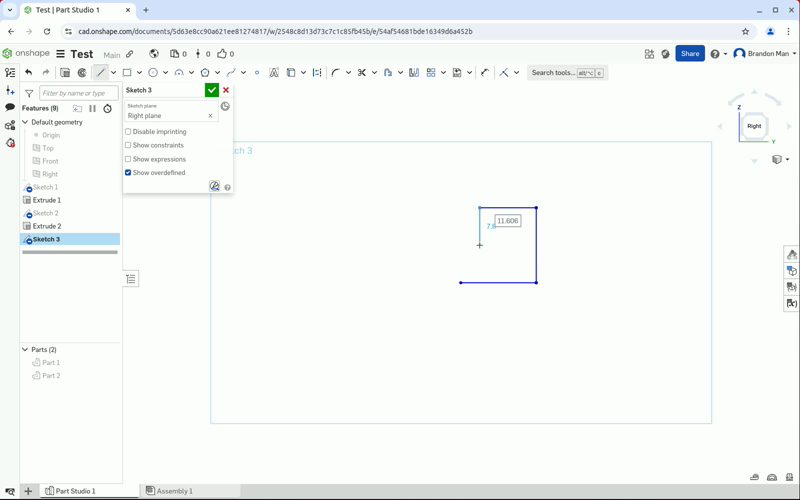
click(479, 244)
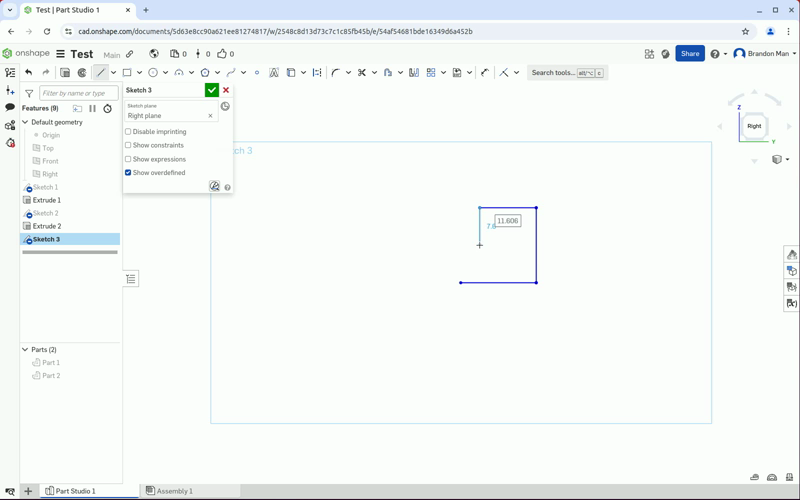
key_up(shift)
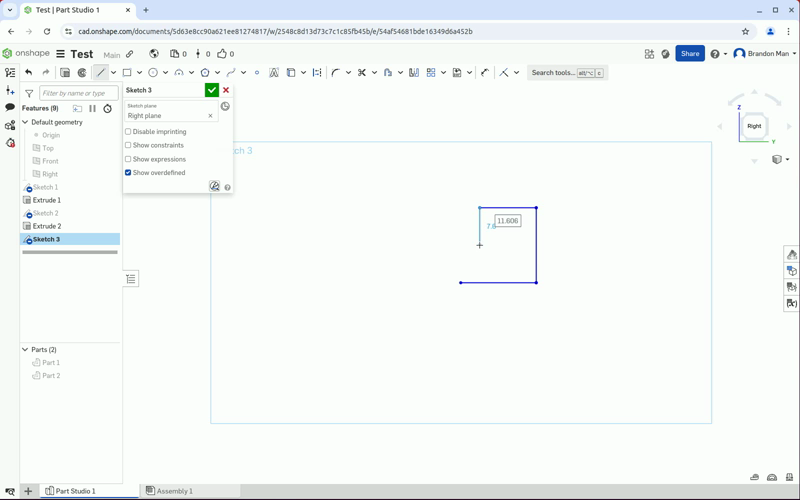
key_down(shift)
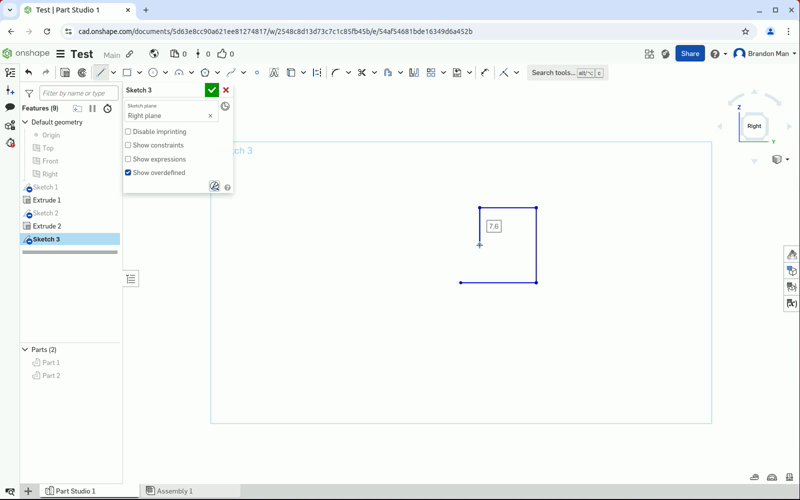
mouse_move(509, 244)
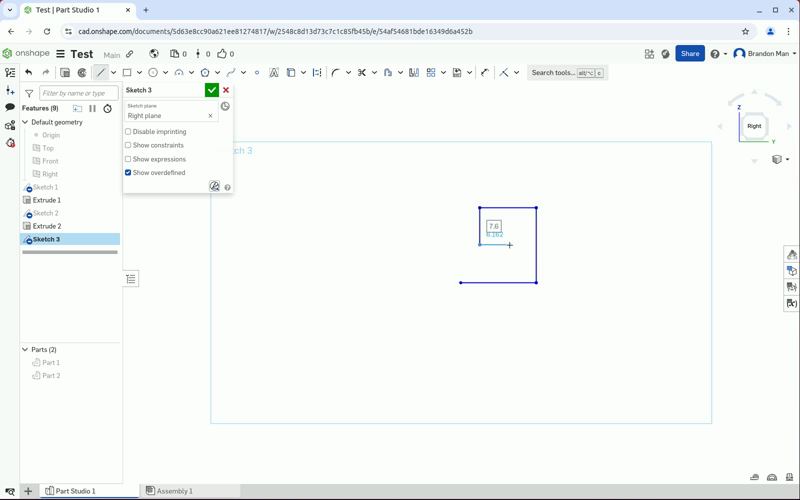
mouse_move(460, 244)
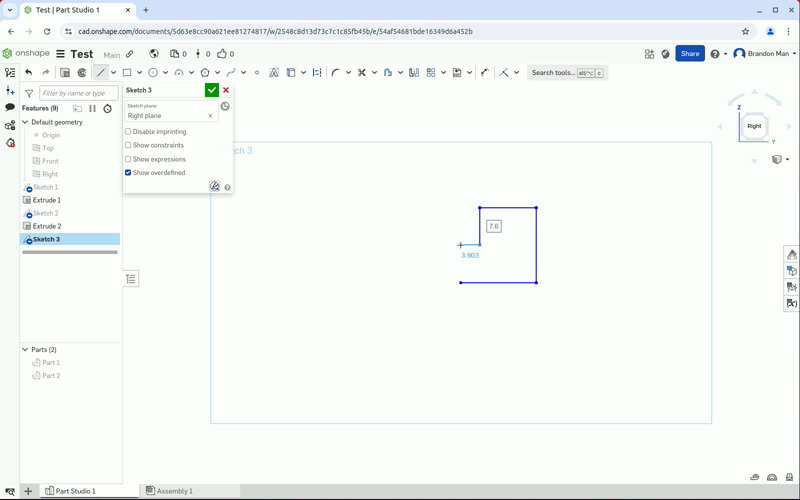
click(460, 244)
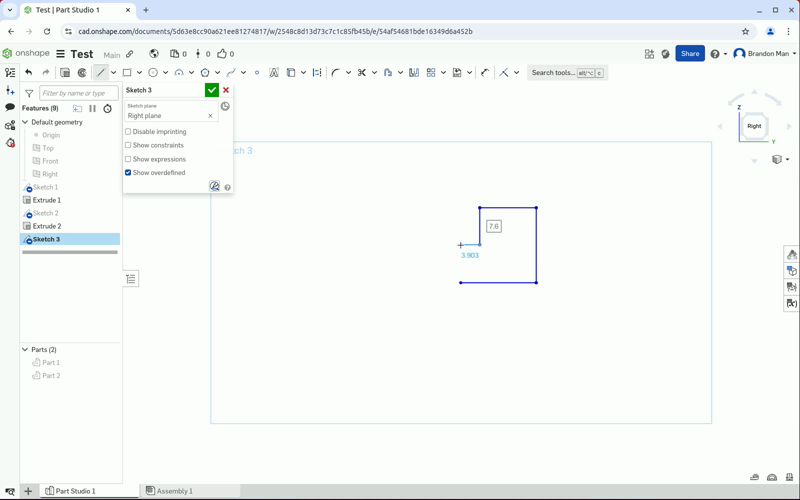
key_up(shift)
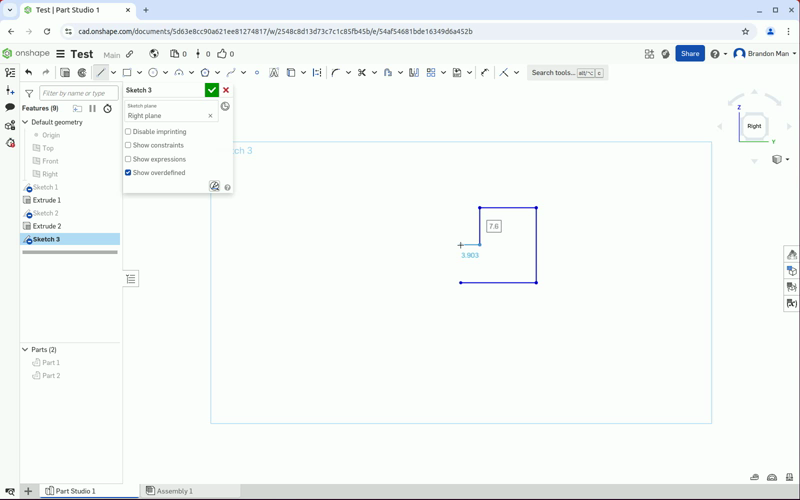
mouse_move(490, 244)
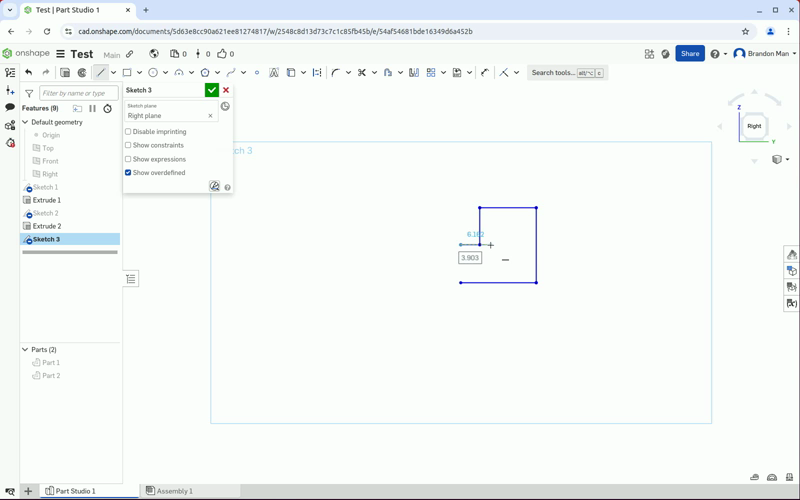
key_down(shift)
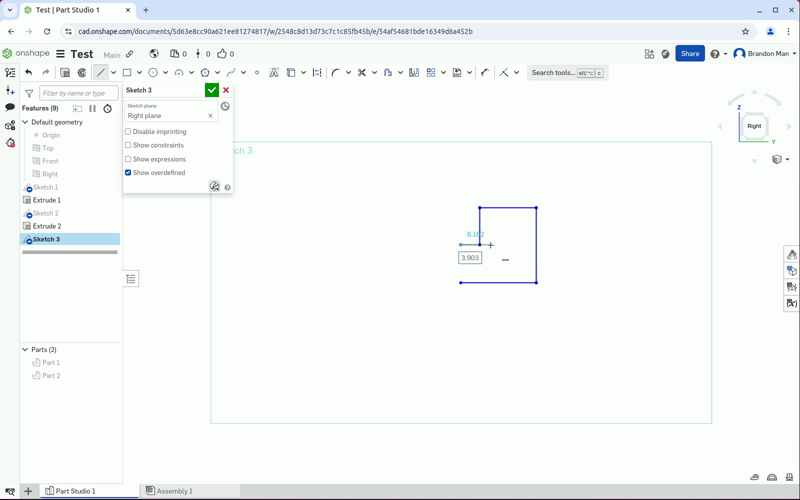
mouse_move(460, 282)
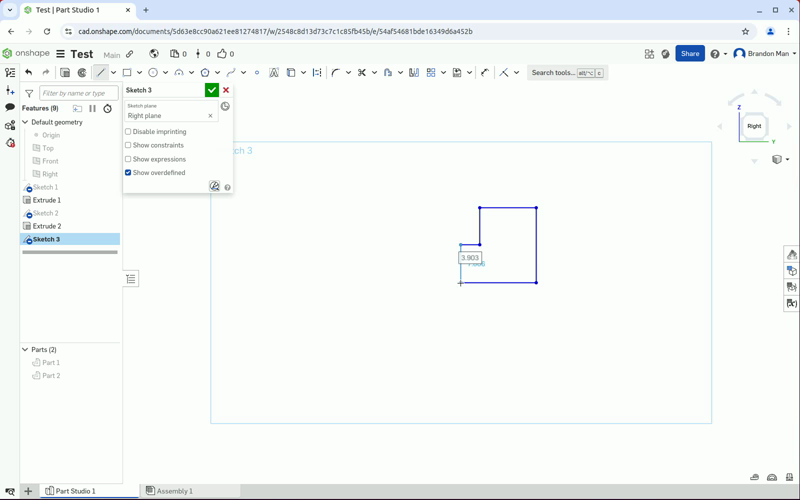
key_up(shift)
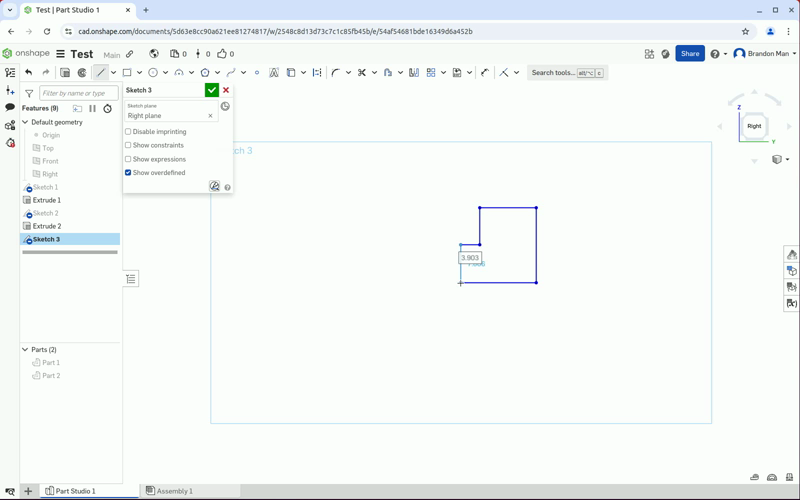
click(460, 282)
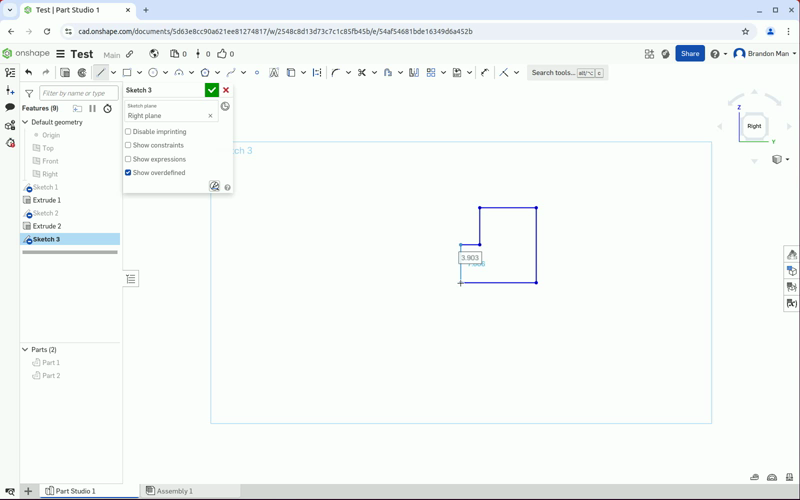
key(esc)
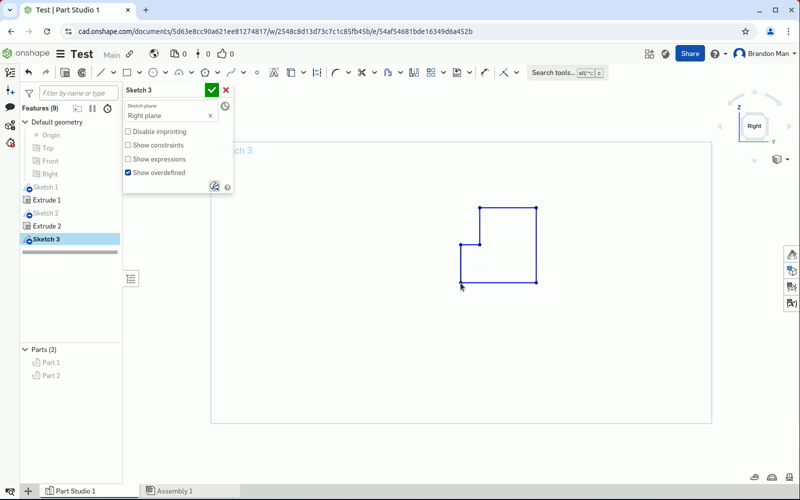
mouse_move(529, 257)
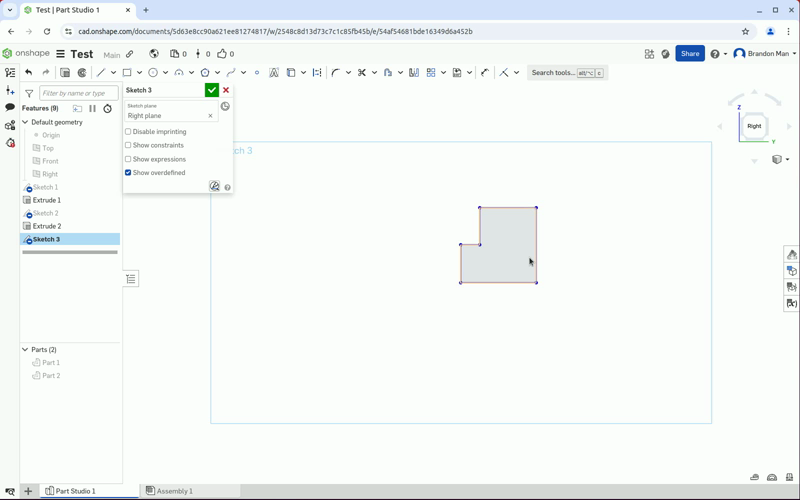
click(529, 257)
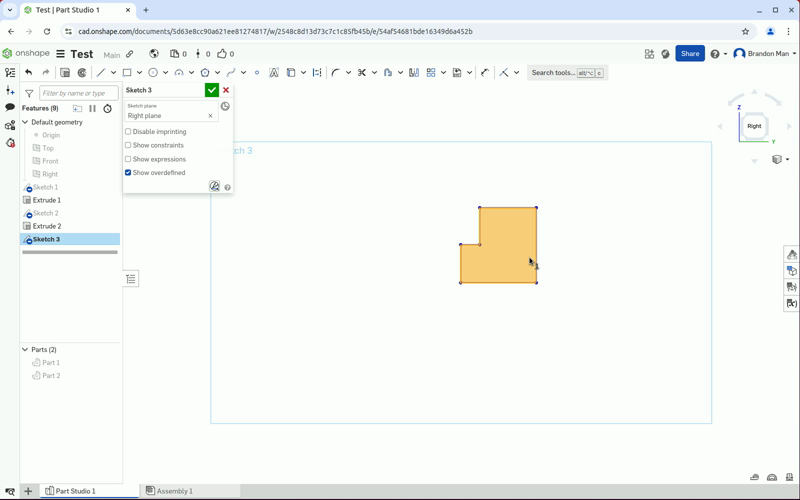
mouse_move(73, 352)
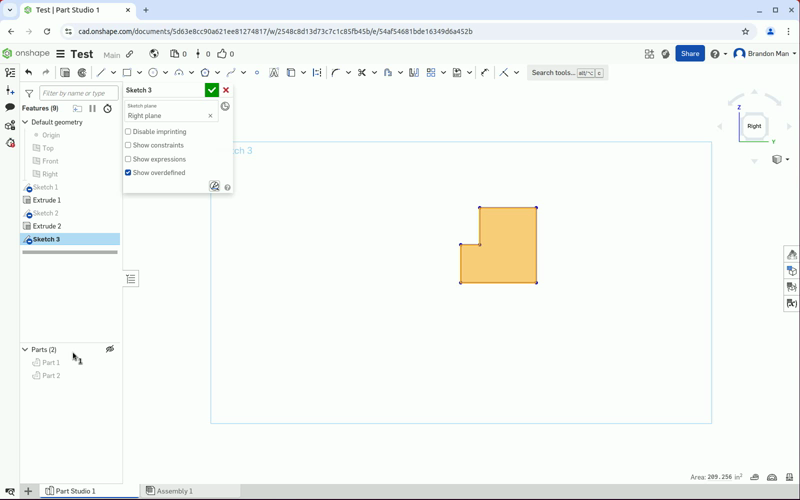
key(shift+y)
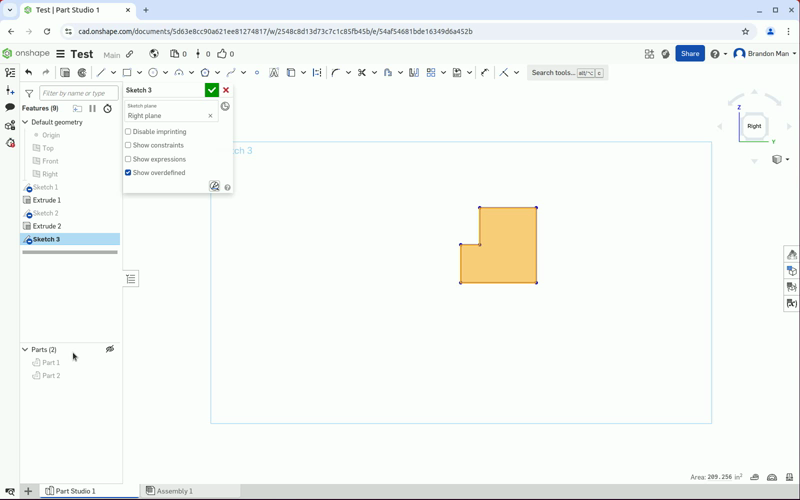
key(shift+e)
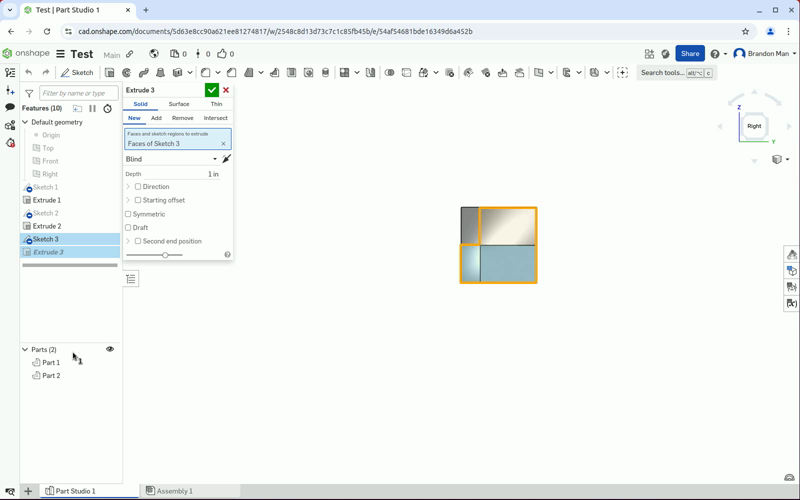
mouse_move(143, 106)
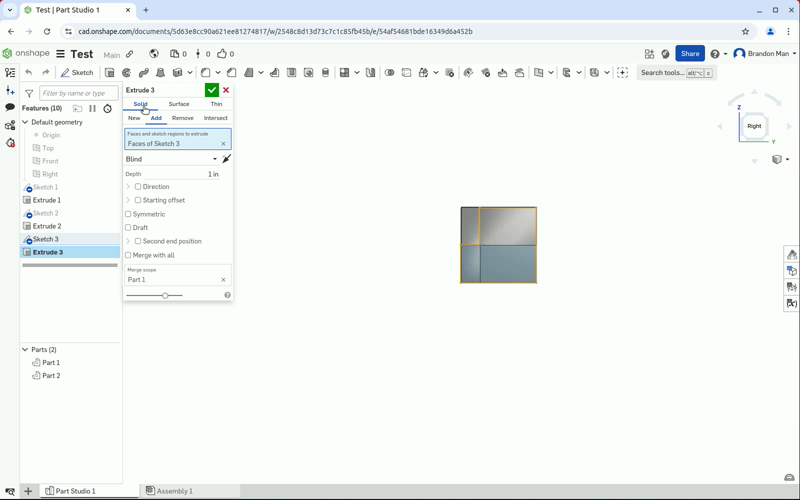
click(143, 106)
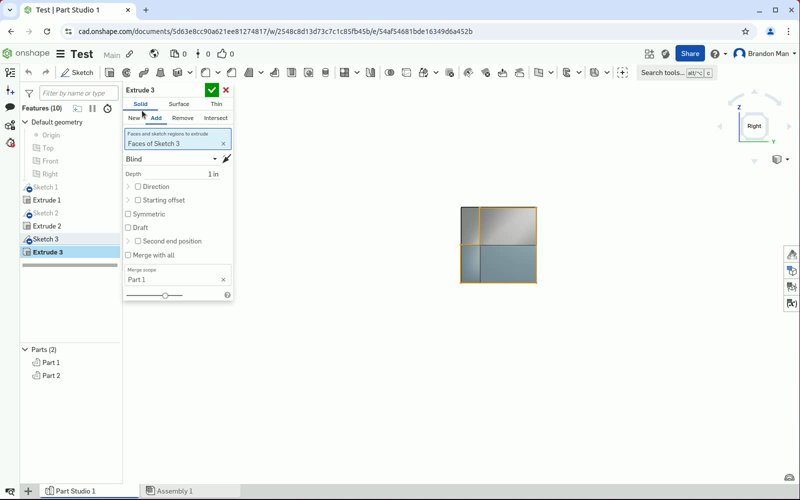
mouse_move(137, 120)
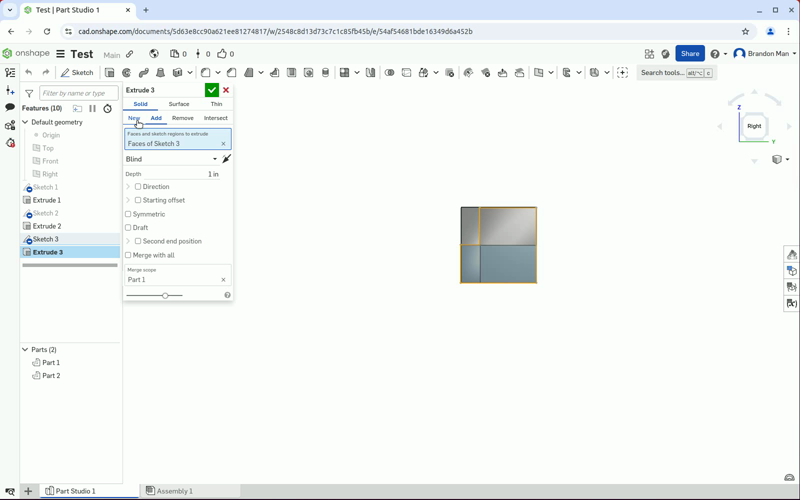
click(137, 120)
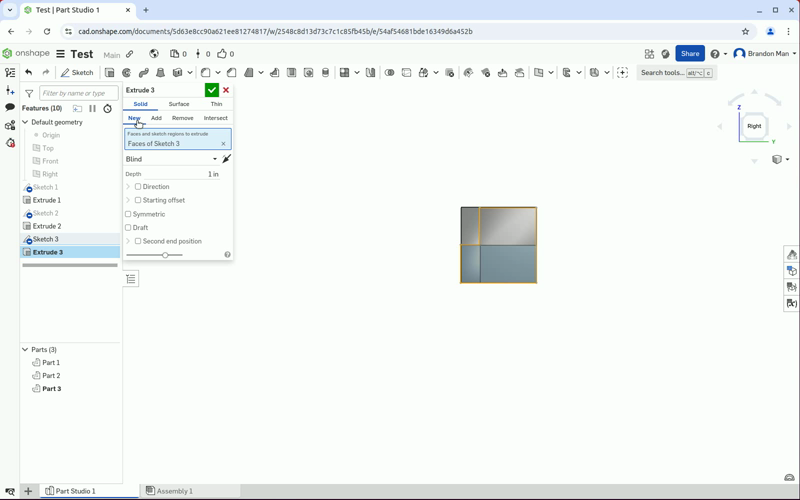
key(tab, 4)
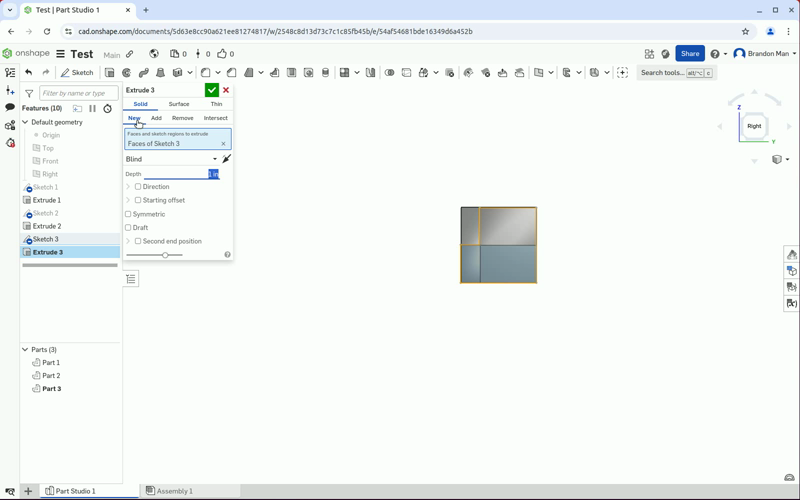
text(15.405)
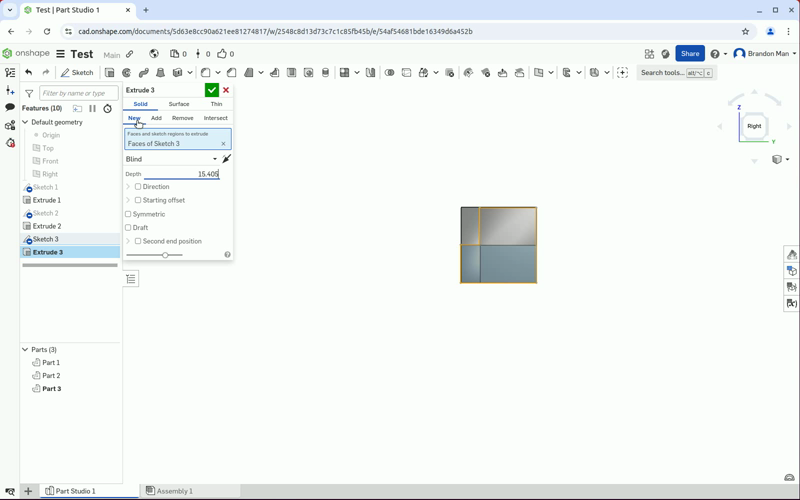
key(enter)
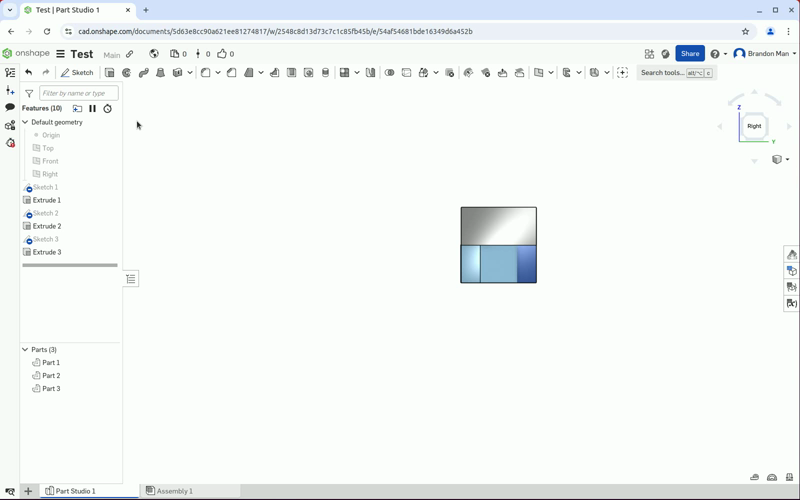
key(shift+h)
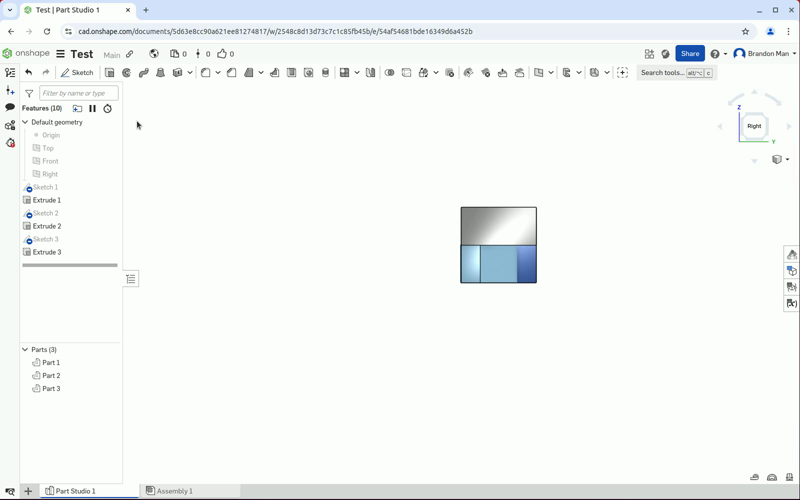
key(shift+h)
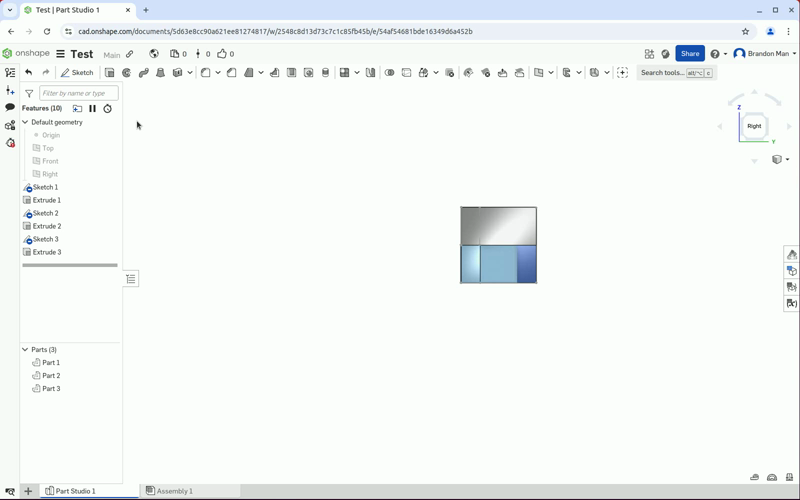
key(shift+7)
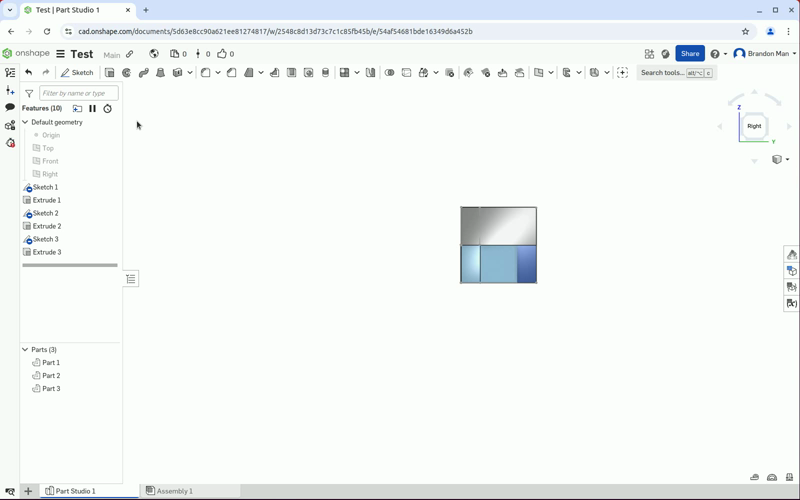
key(right, 2)
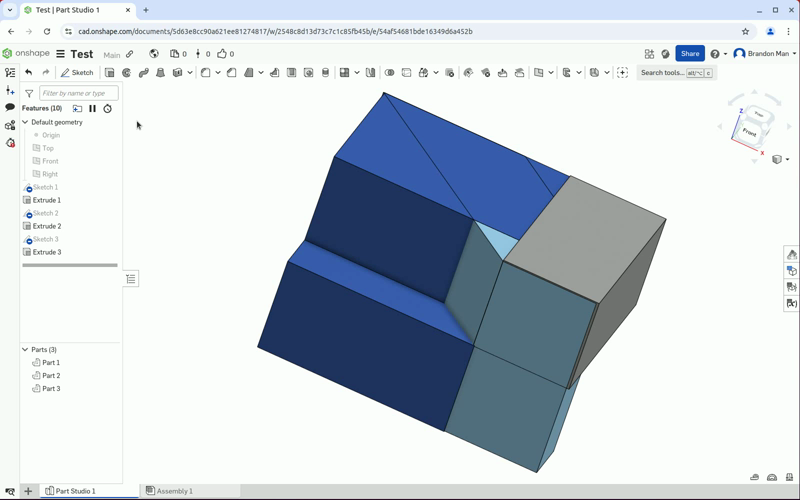
key(down, 2)
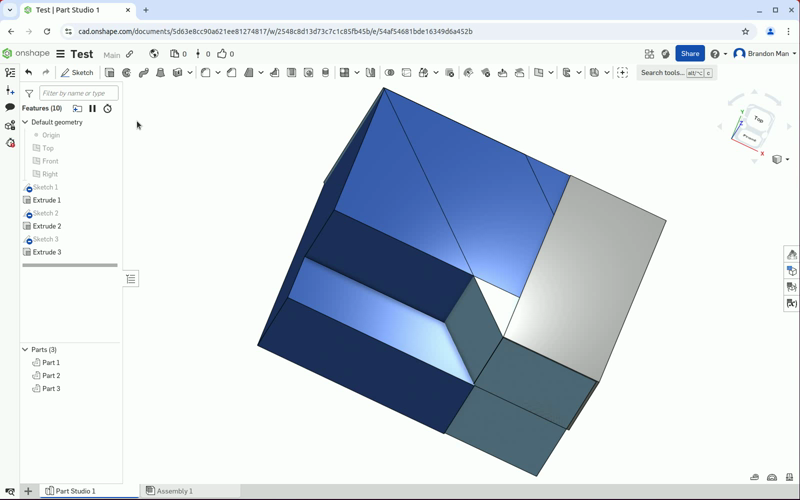
key(up, 2)
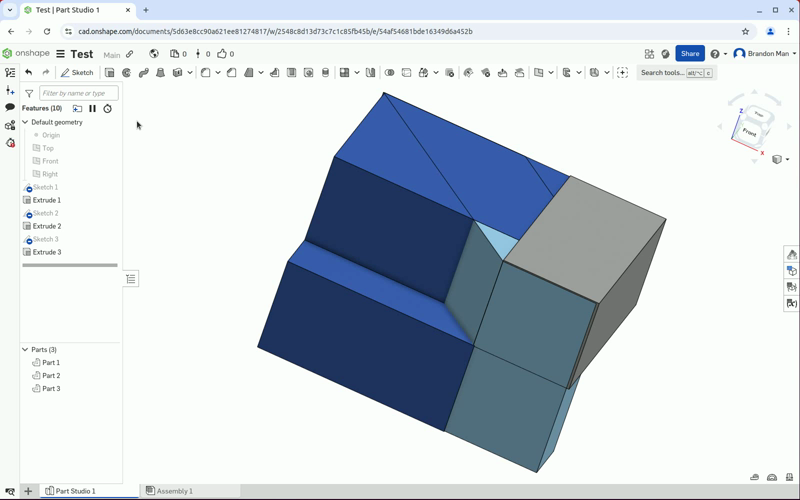
key(left, 2)
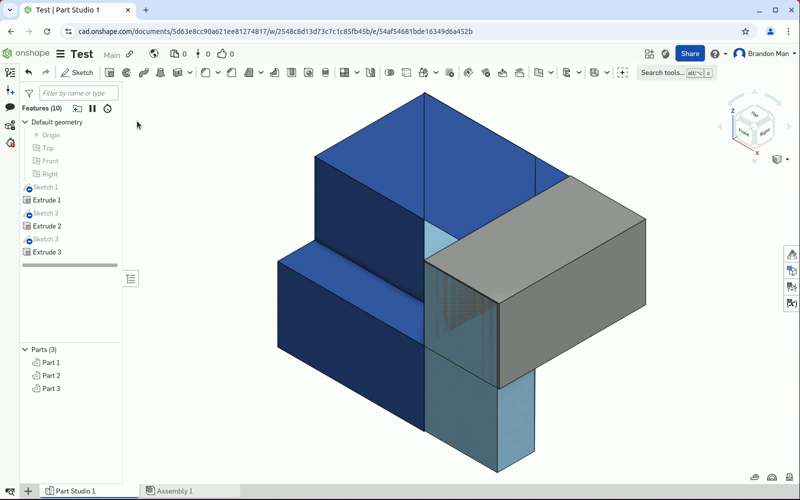
mouse_move(73, 189)
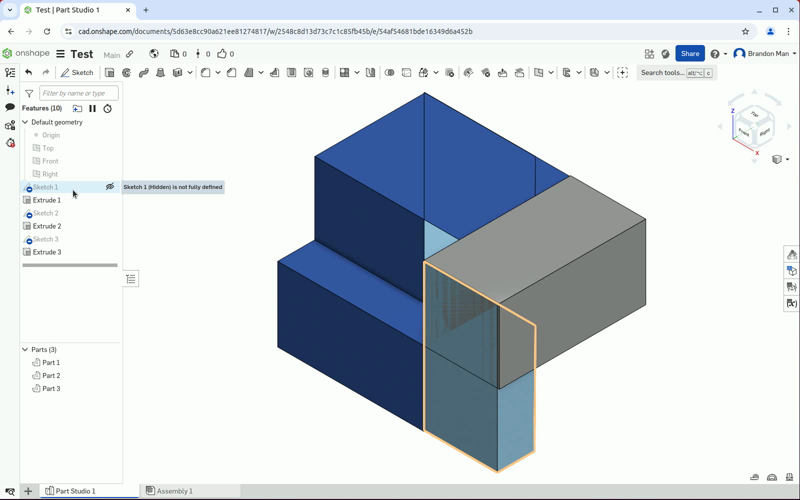
click(73, 189)